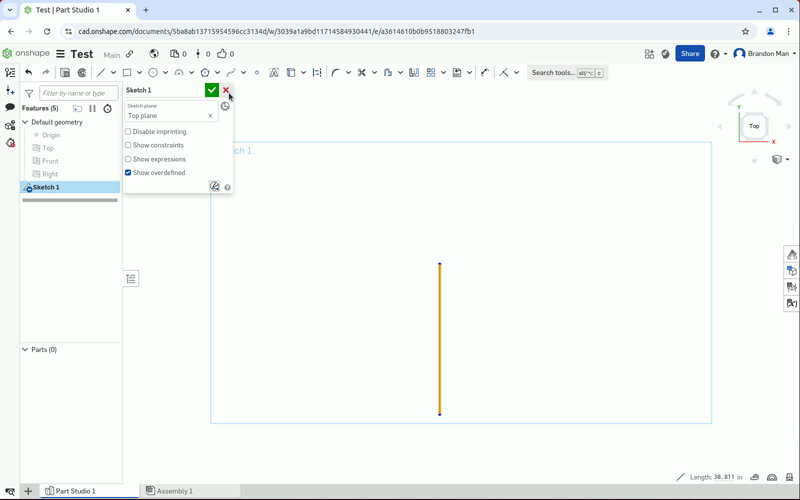
key(shift+h)
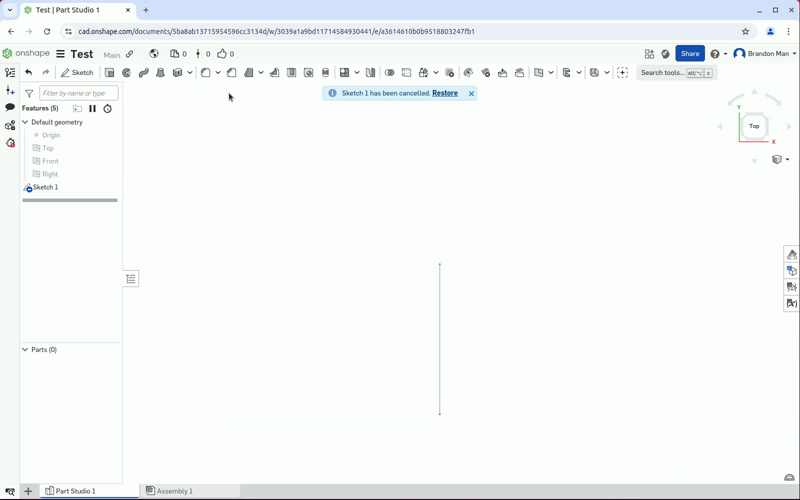
key(shift+s)
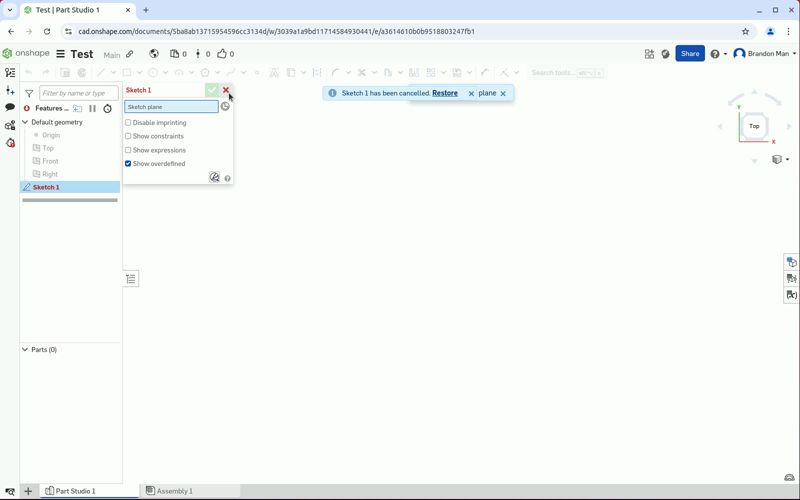
mouse_move(73, 150)
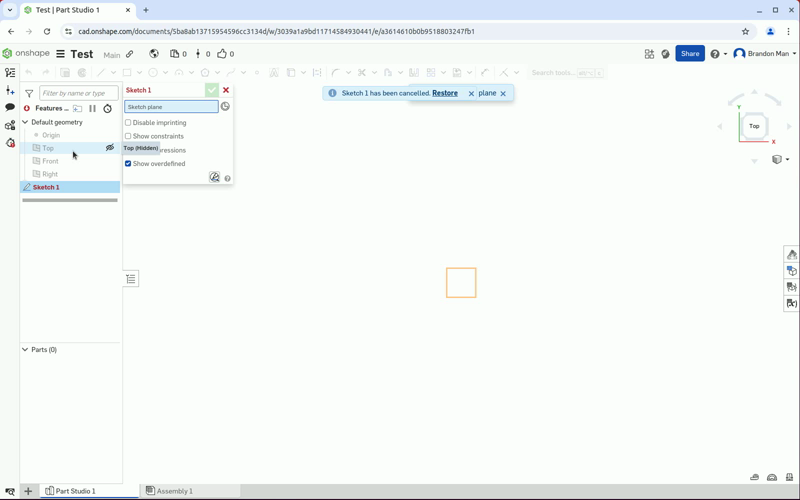
click(73, 150)
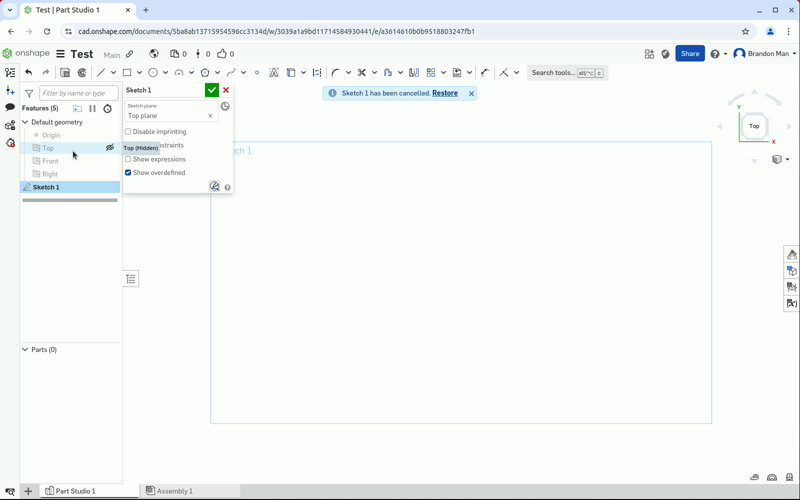
mouse_move(73, 352)
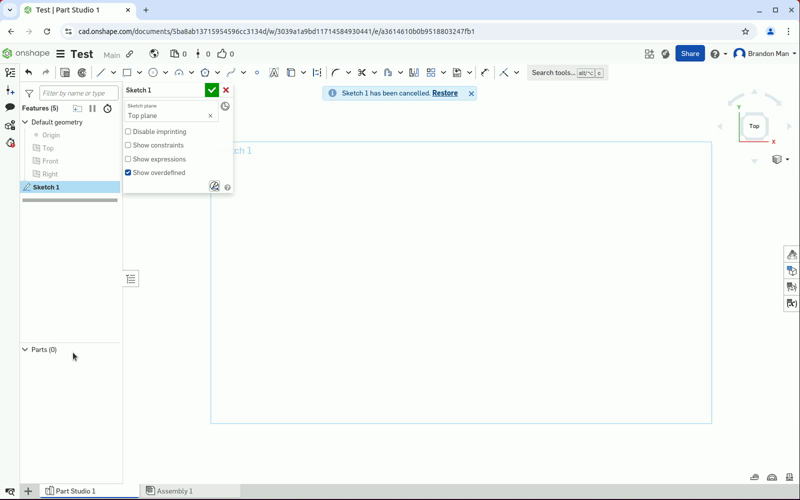
key(y)
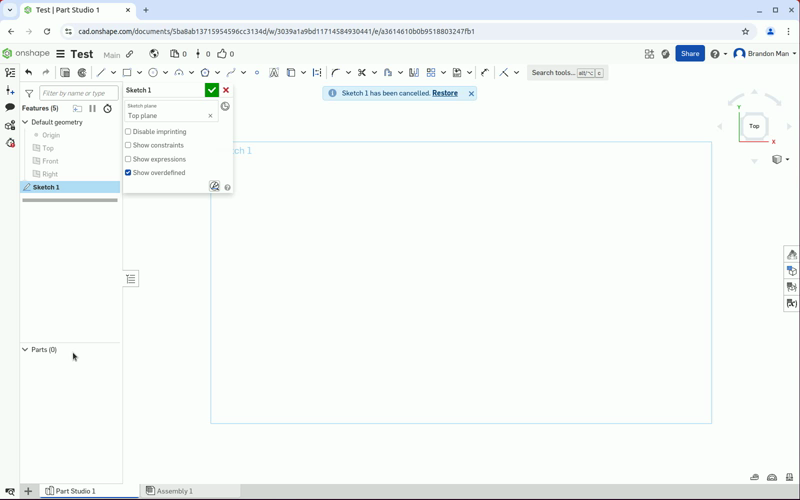
key(c)
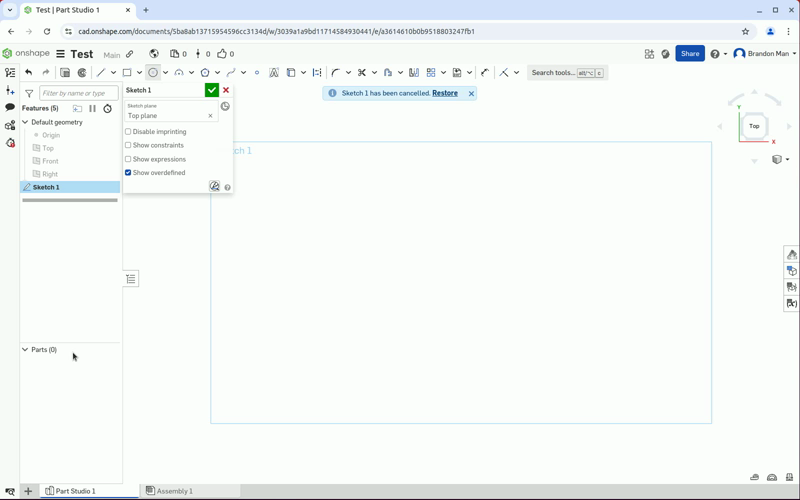
key_down(shift)
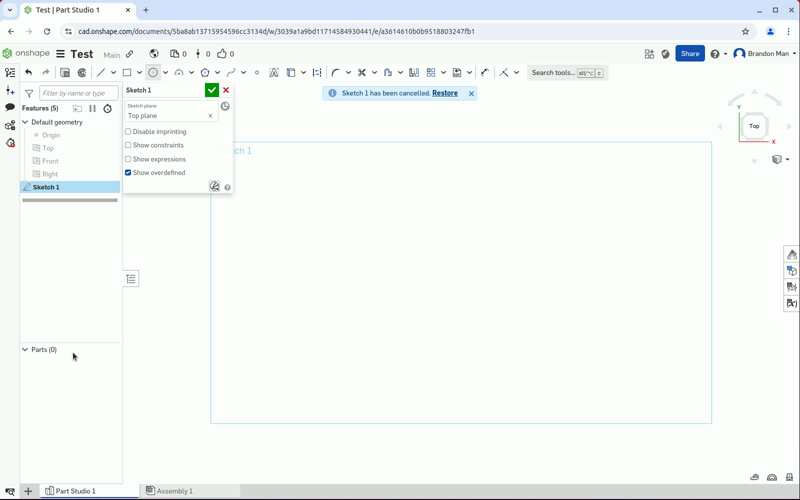
mouse_move(461, 282)
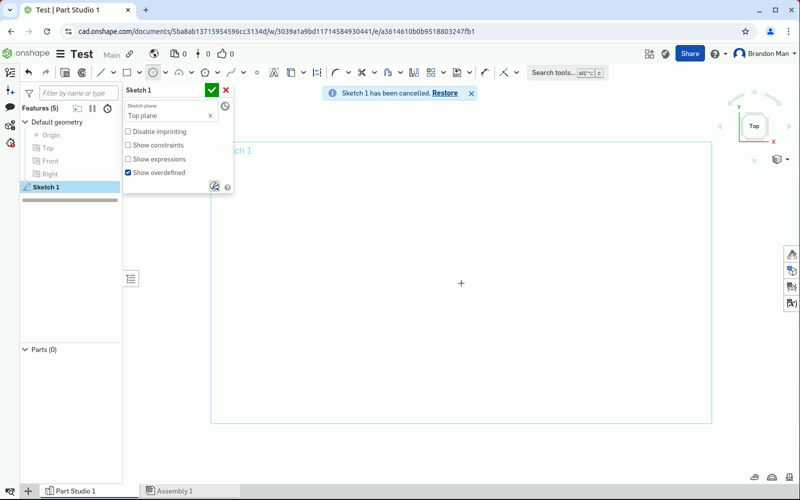
click(461, 282)
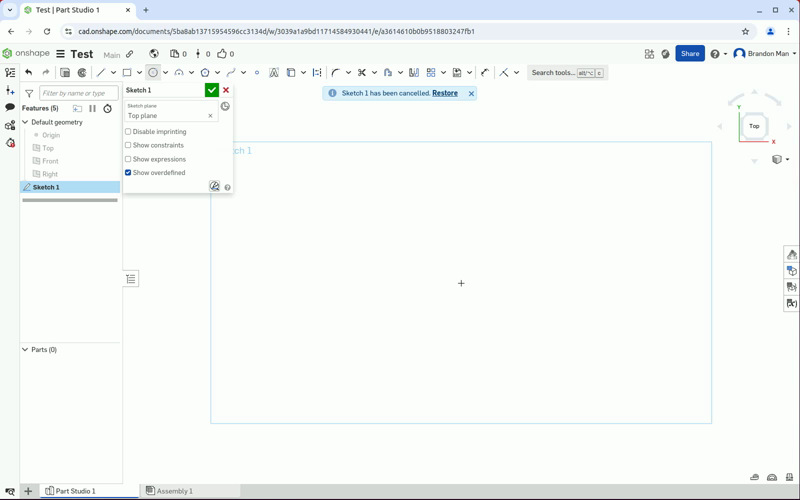
key_up(shift)
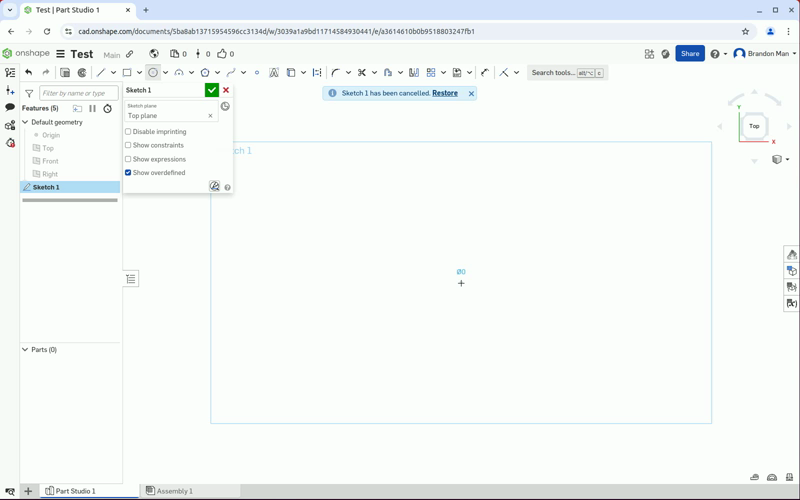
mouse_move(485, 282)
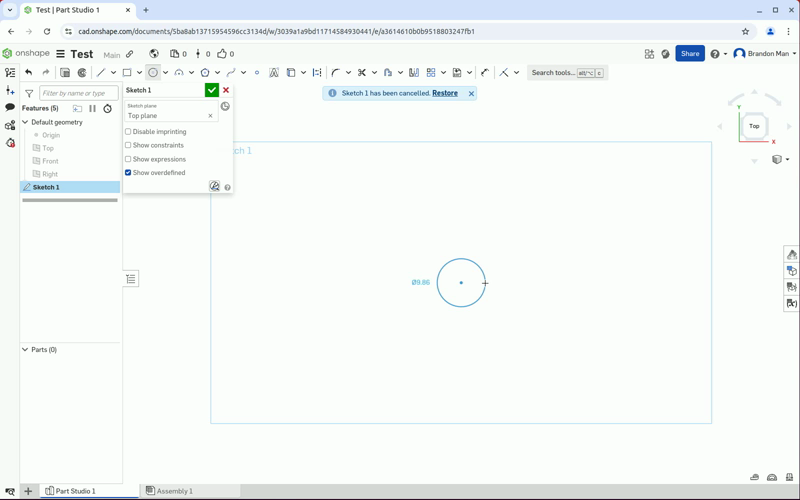
click(485, 282)
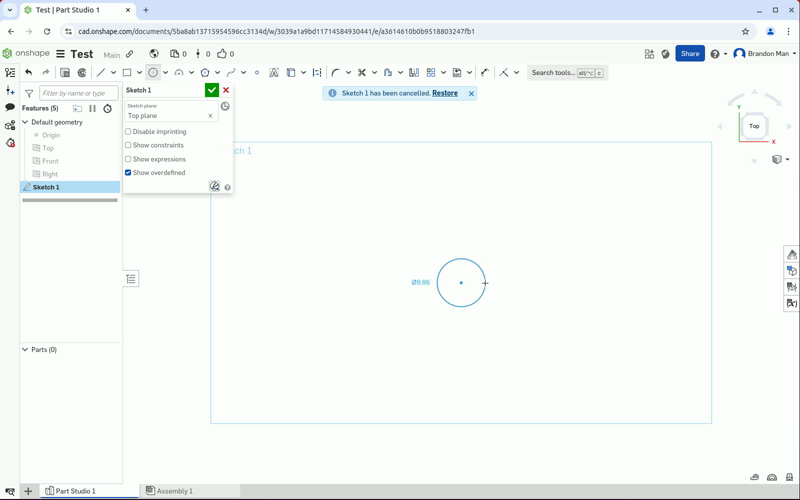
key(esc)
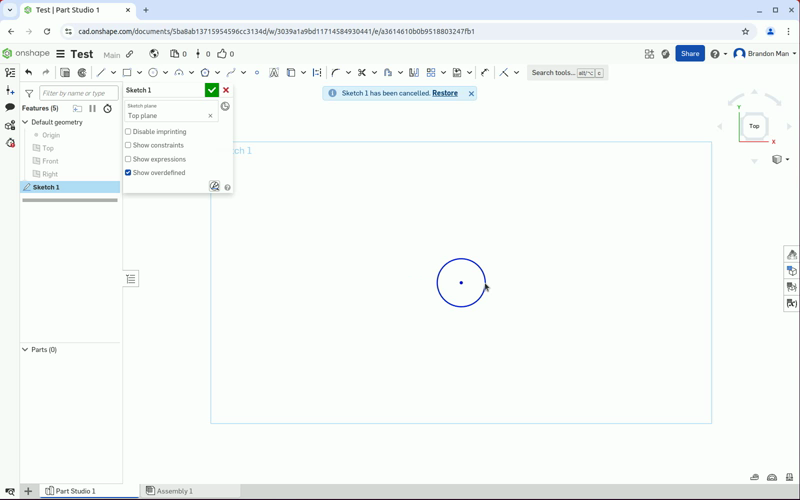
key(c)
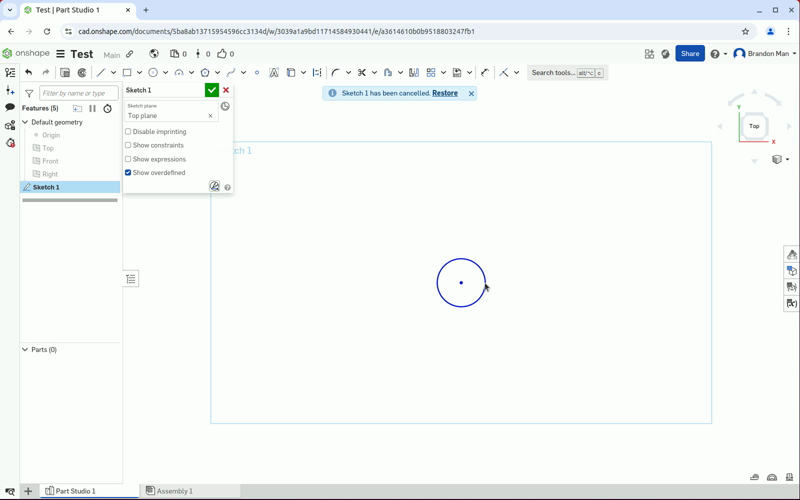
key_down(shift)
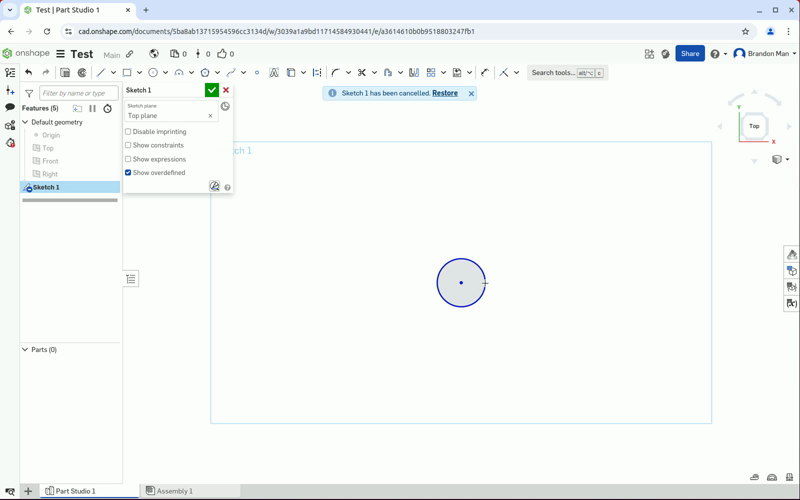
mouse_move(461, 282)
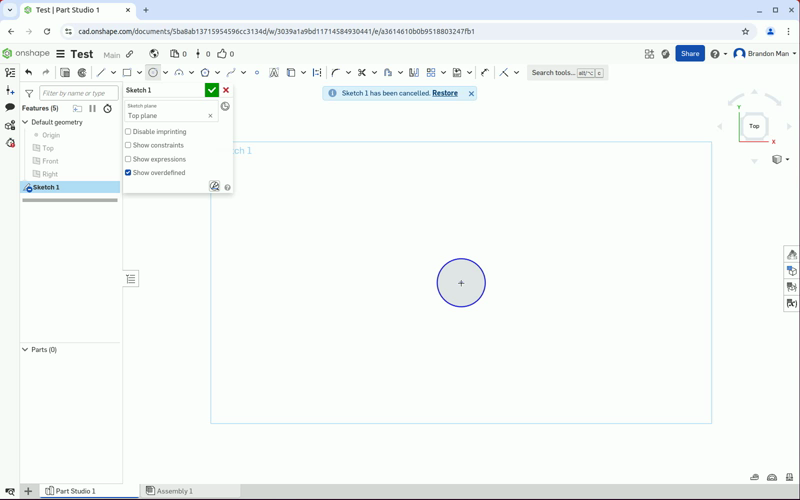
click(461, 282)
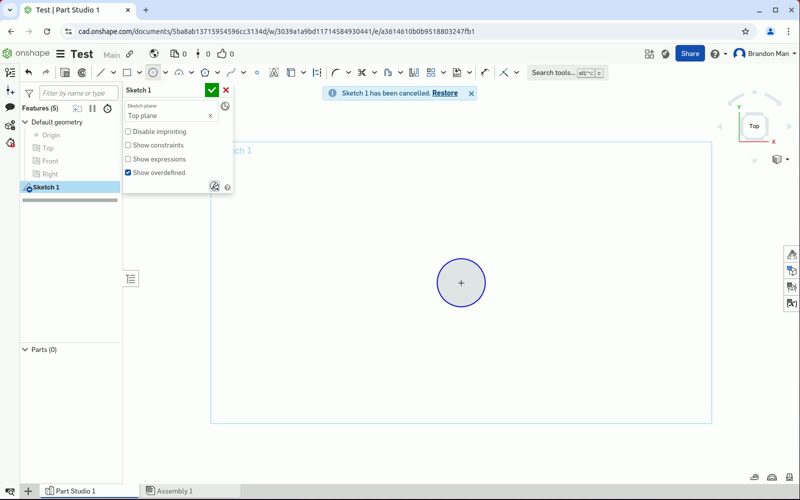
key_up(shift)
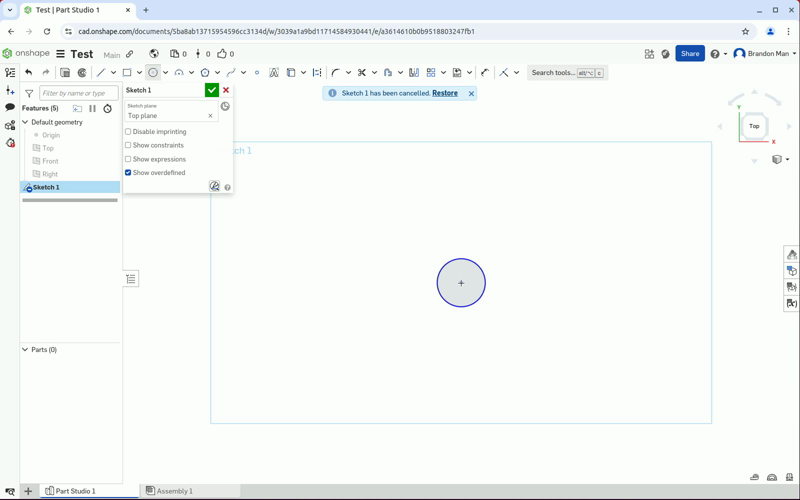
mouse_move(477, 282)
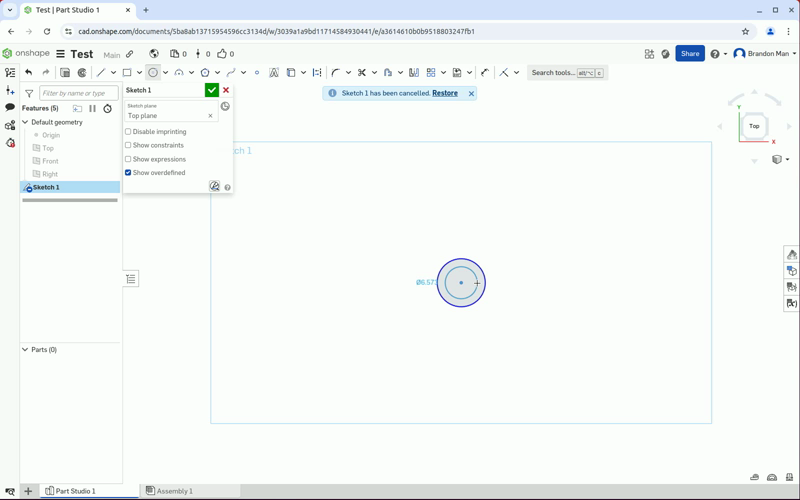
click(477, 282)
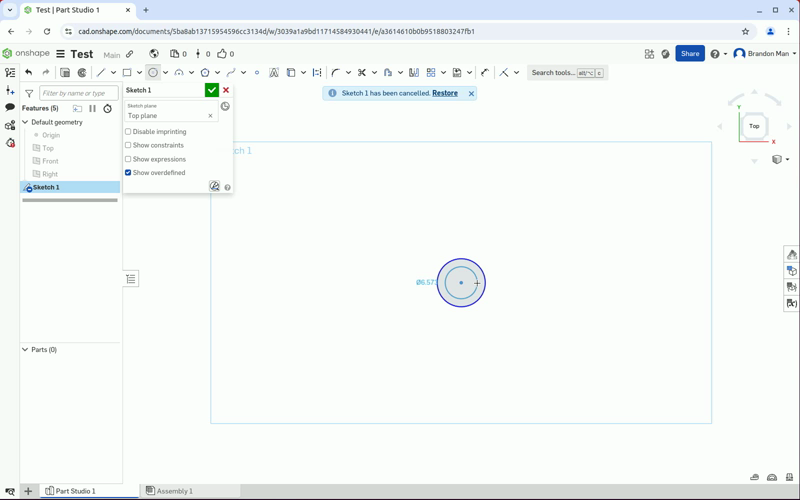
key(esc)
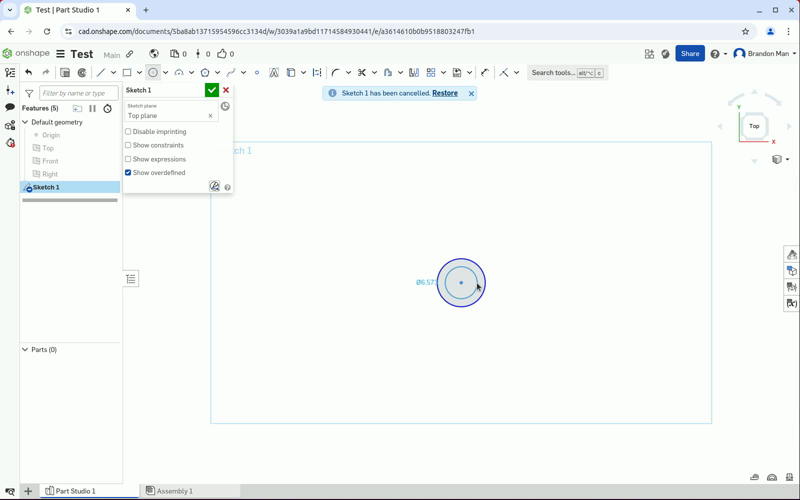
mouse_move(476, 269)
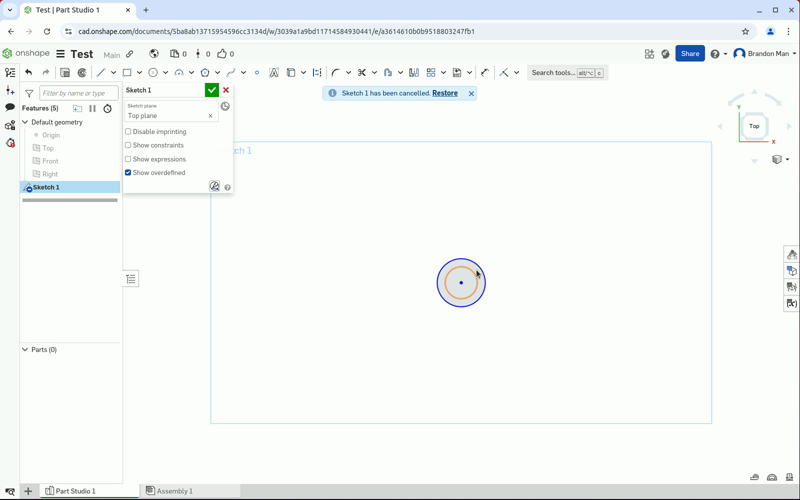
scroll(6)
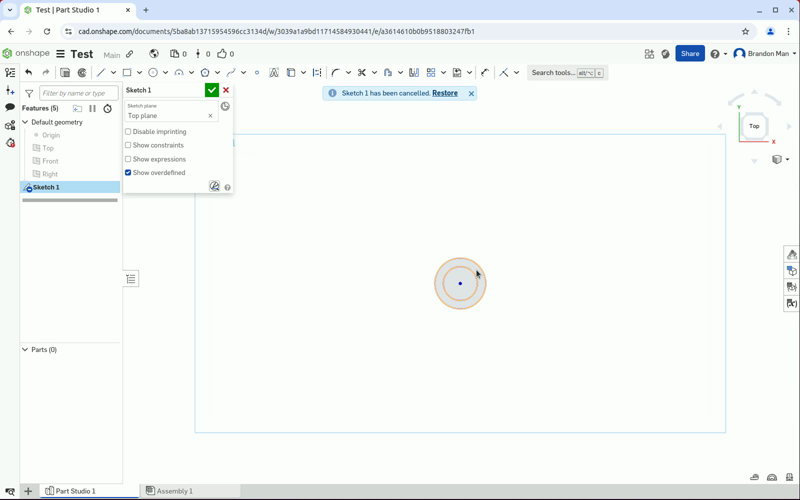
scroll(6)
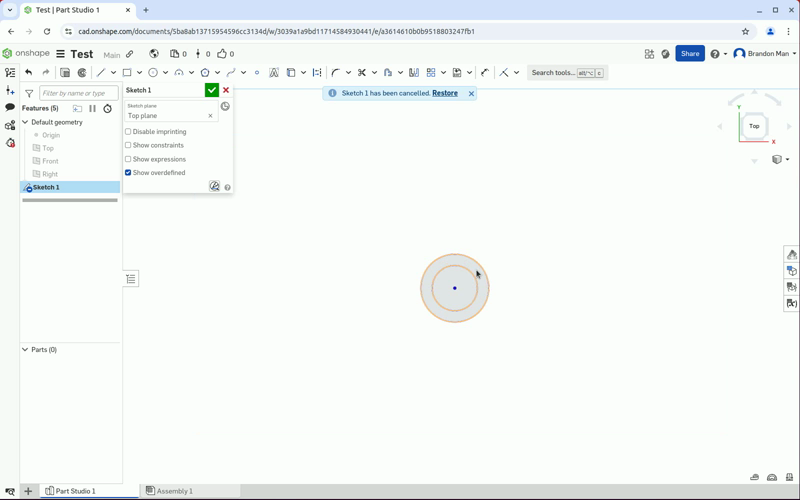
scroll(6)
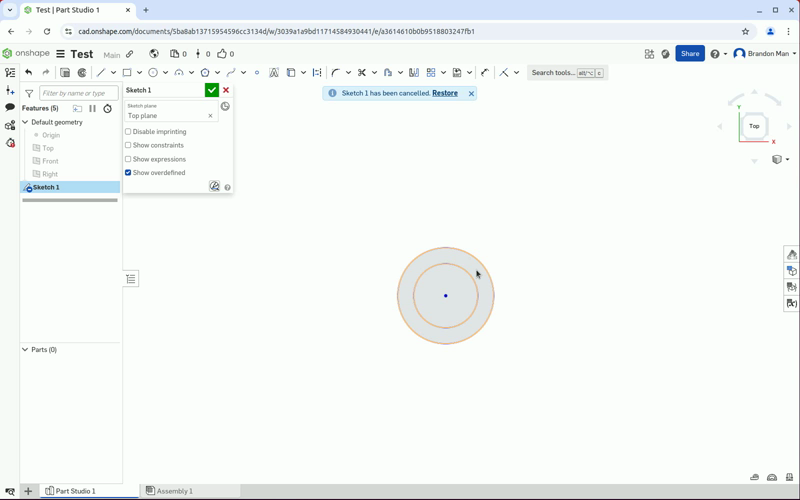
scroll(6)
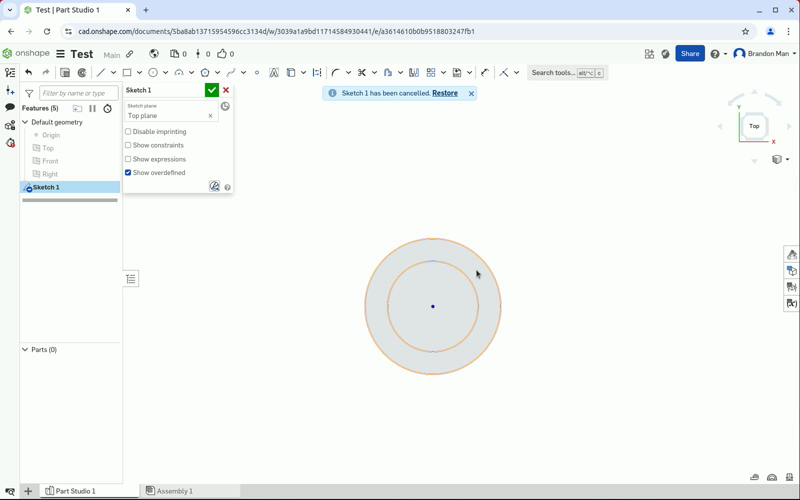
scroll(6)
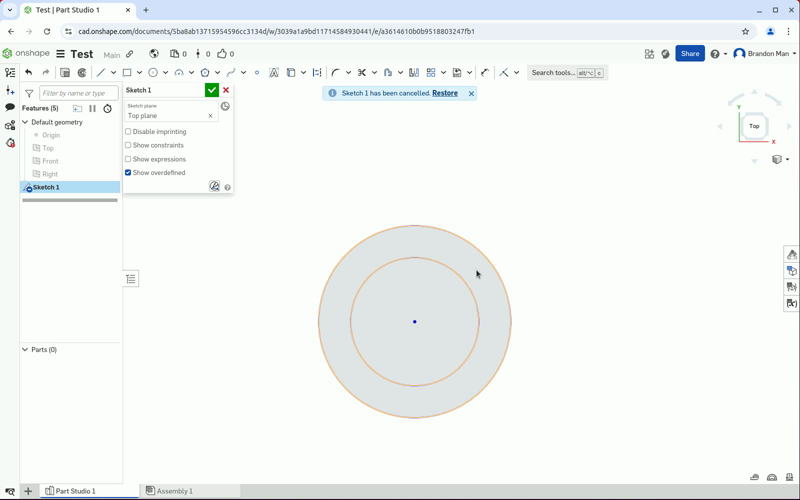
scroll(6)
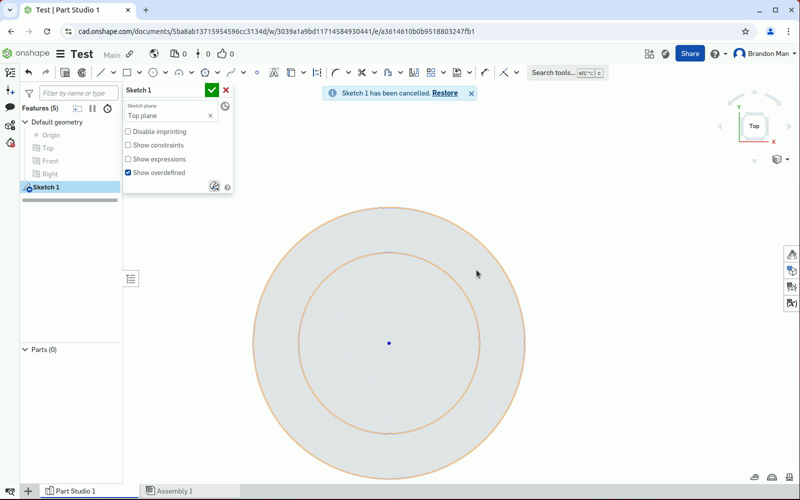
scroll(6)
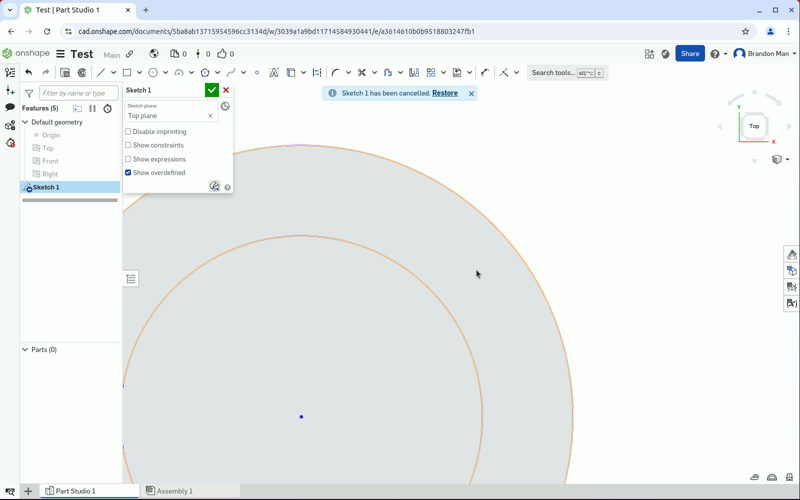
click(476, 269)
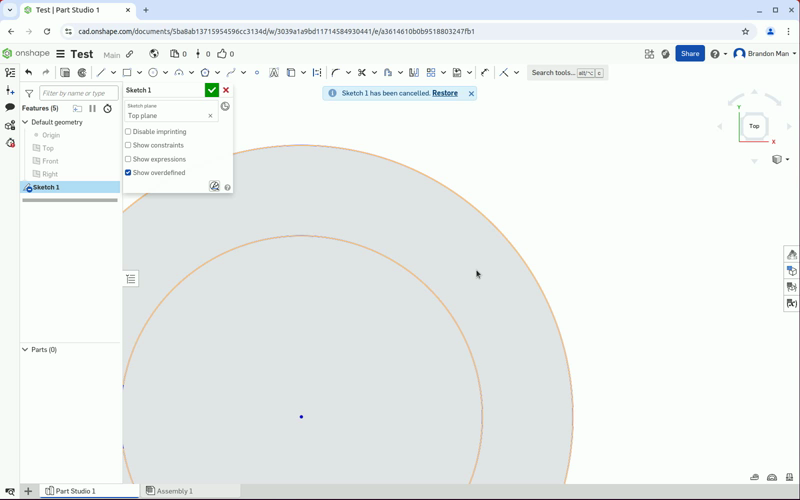
scroll(-6)
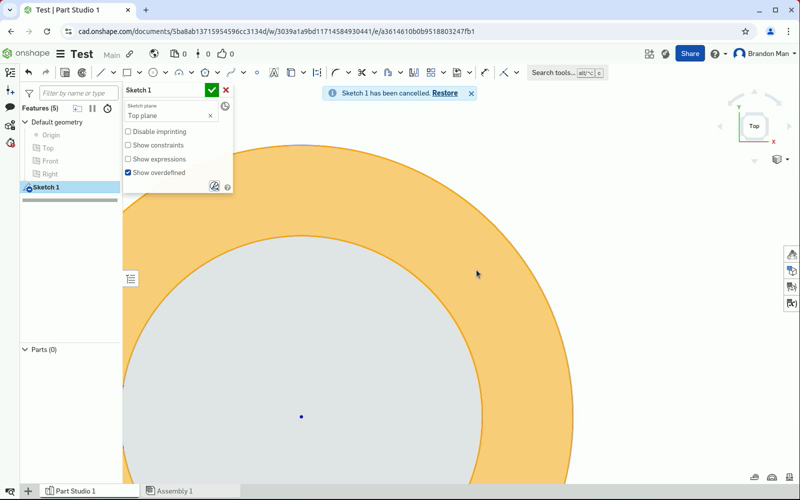
scroll(-6)
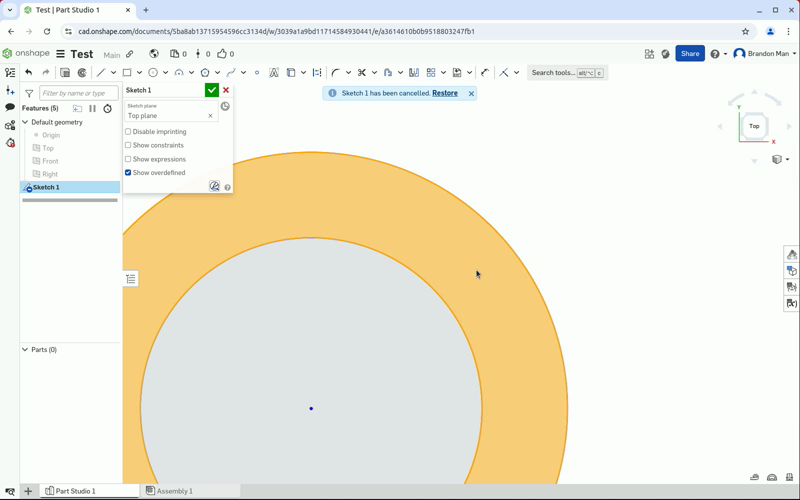
scroll(-6)
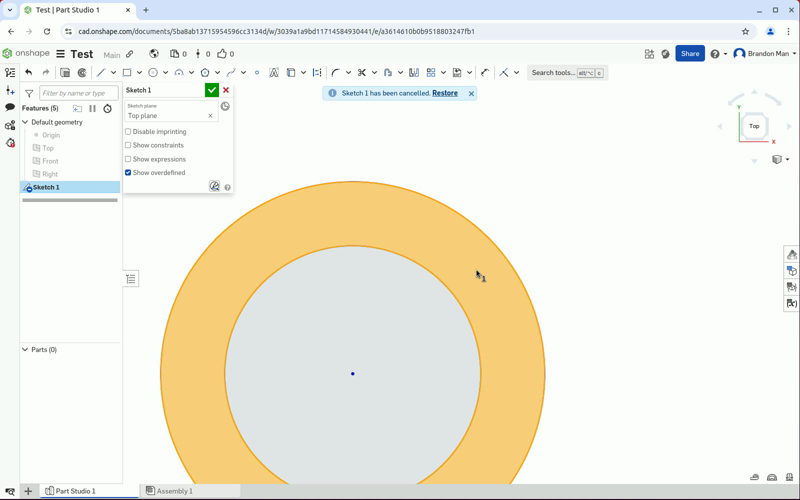
scroll(-6)
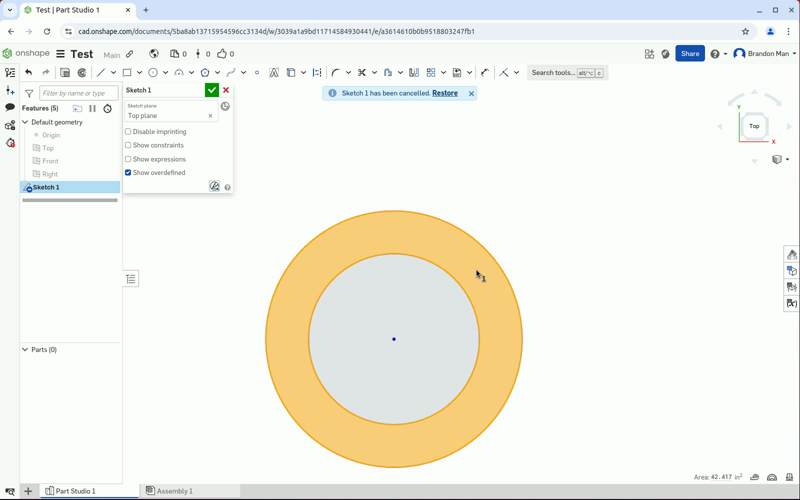
scroll(-6)
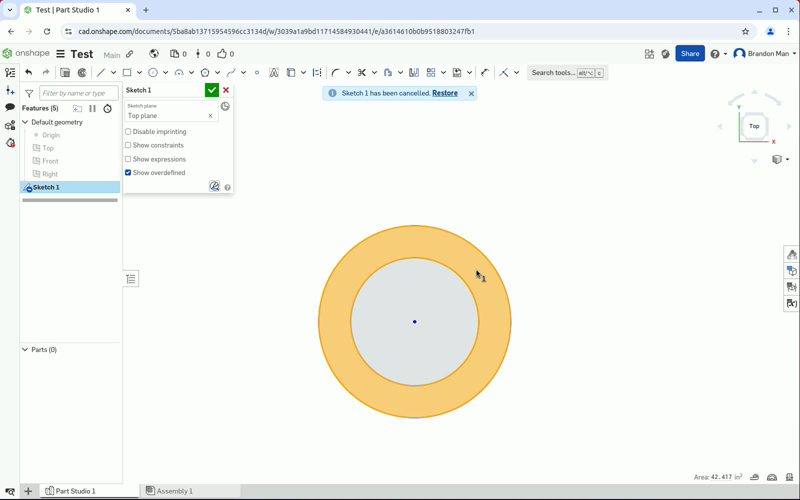
scroll(-6)
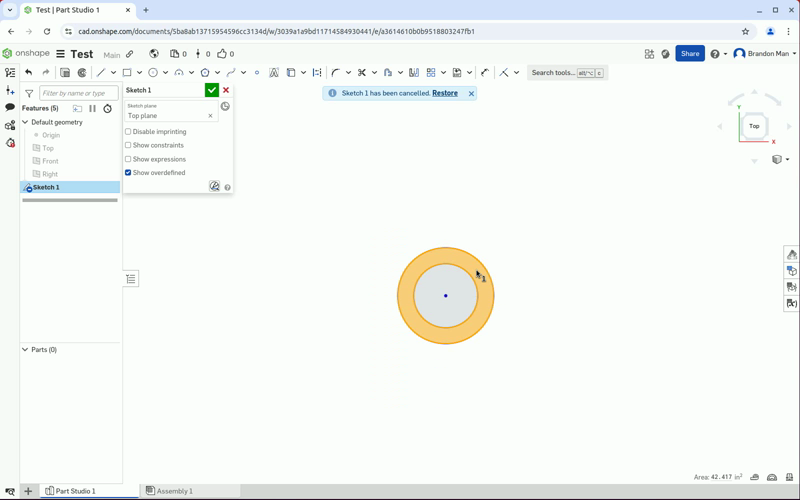
scroll(-6)
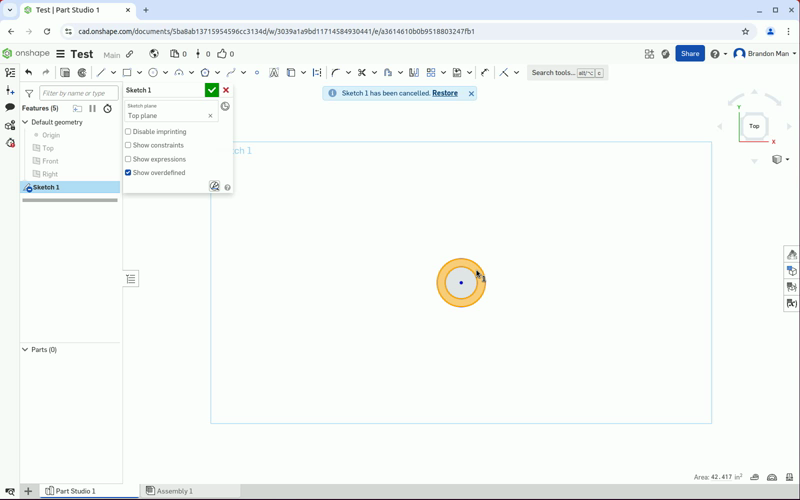
mouse_move(73, 352)
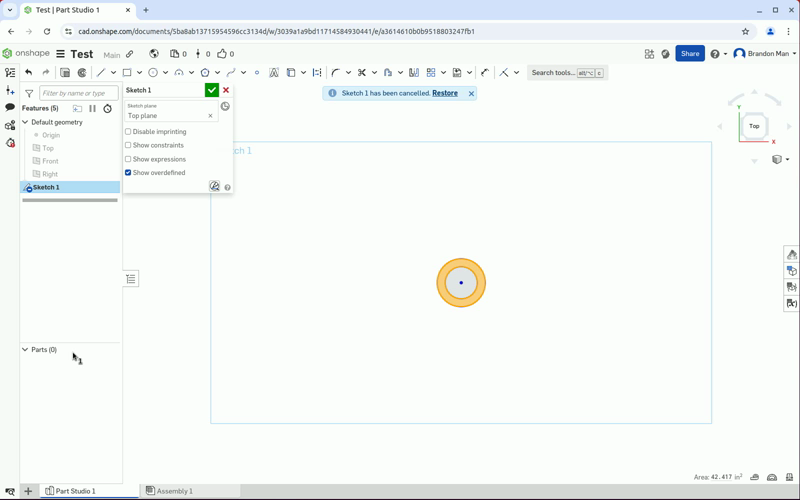
key(shift+y)
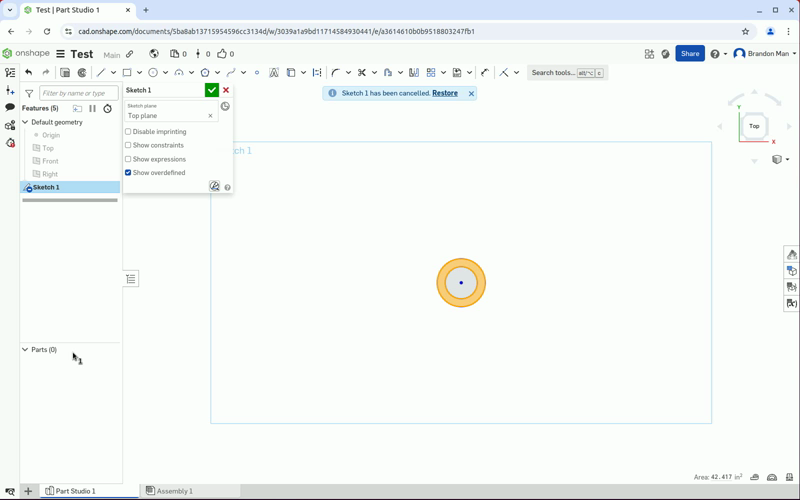
key(shift+e)
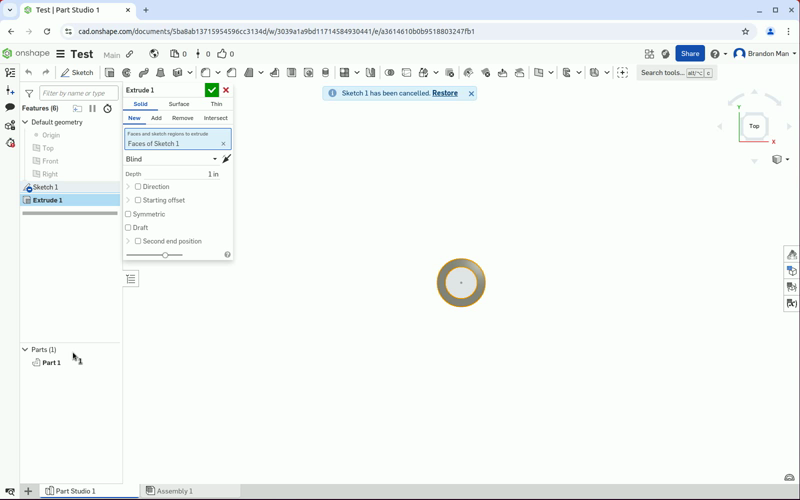
mouse_move(143, 106)
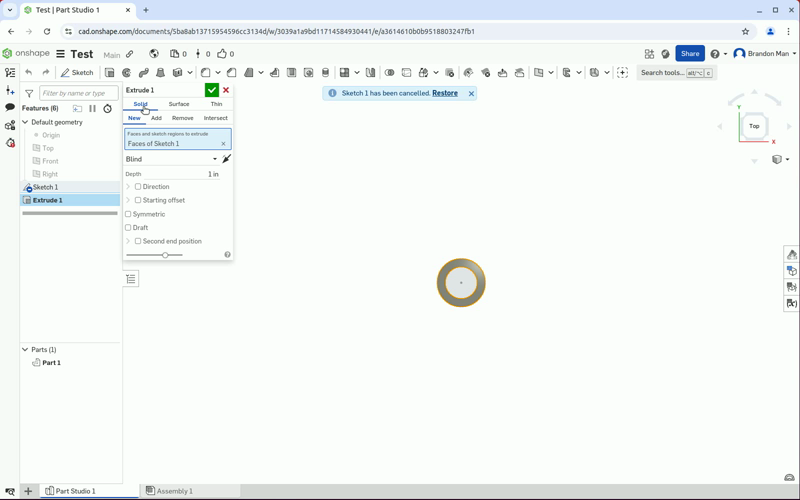
click(143, 106)
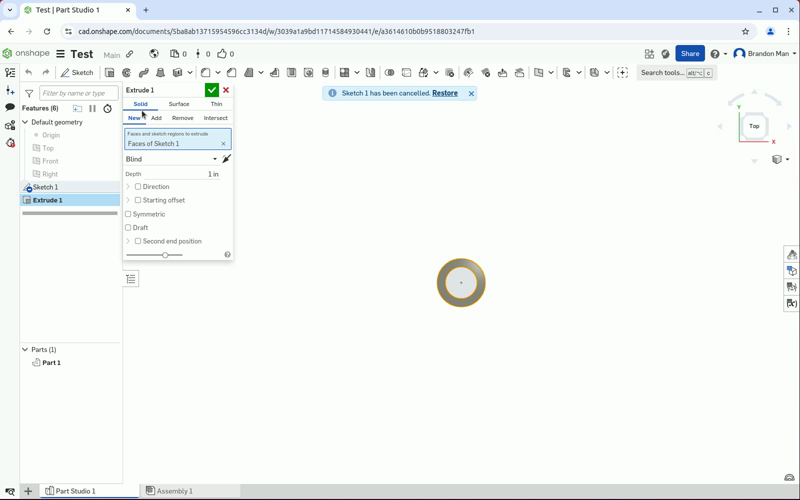
mouse_move(137, 120)
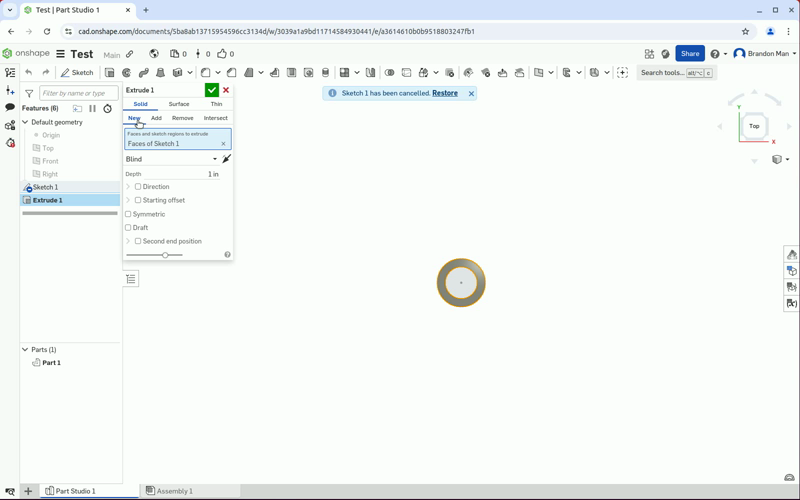
click(137, 120)
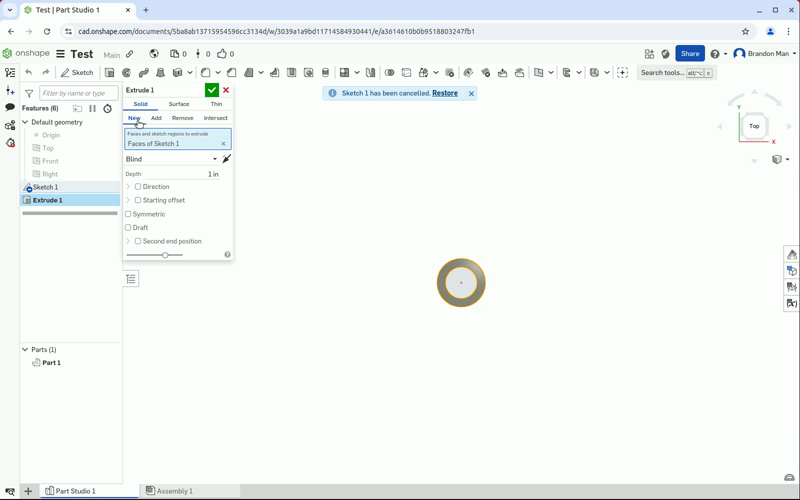
key(tab, 4)
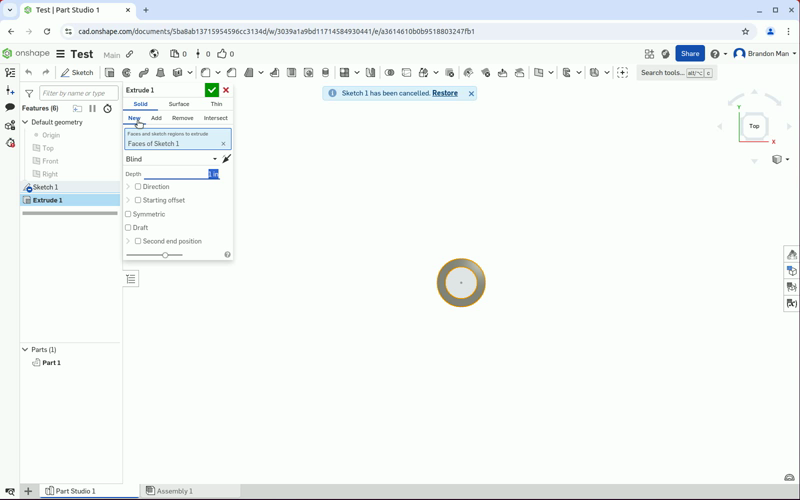
text(14.443)
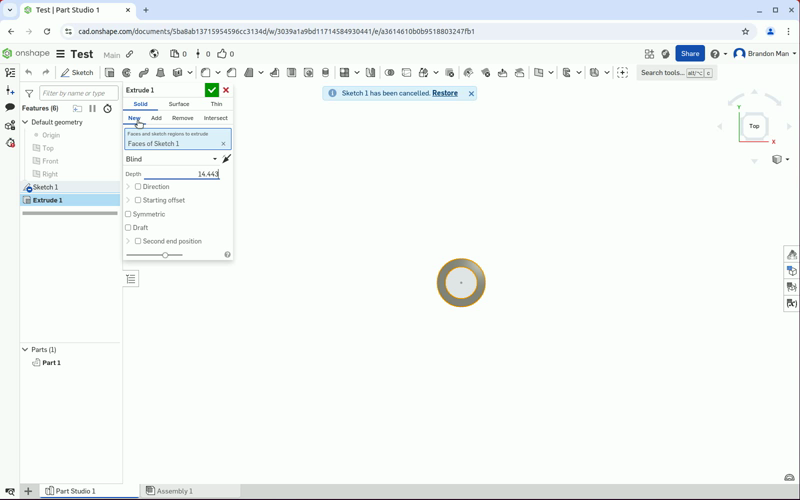
key(enter)
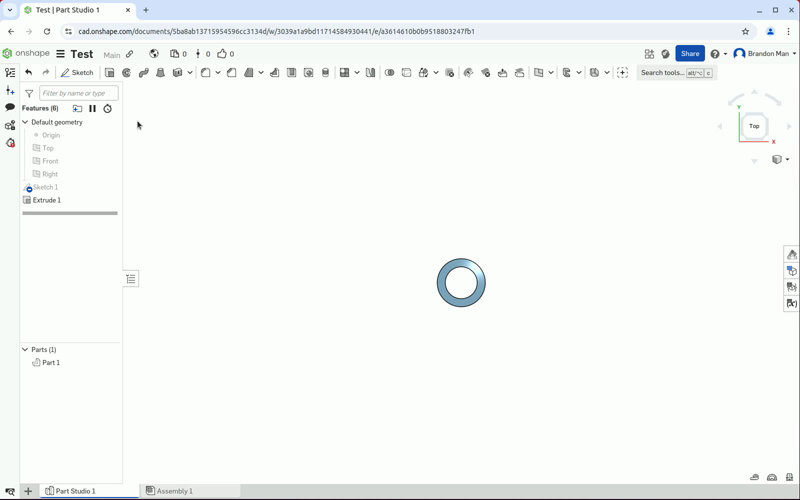
key(shift+h)
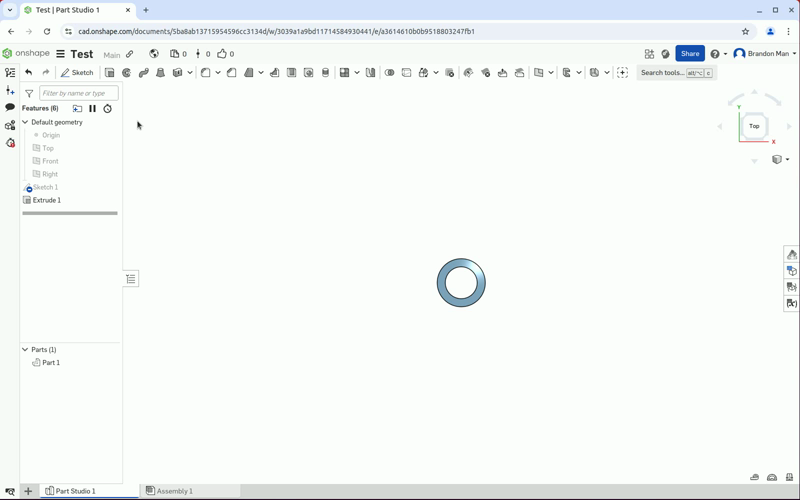
key(shift+h)
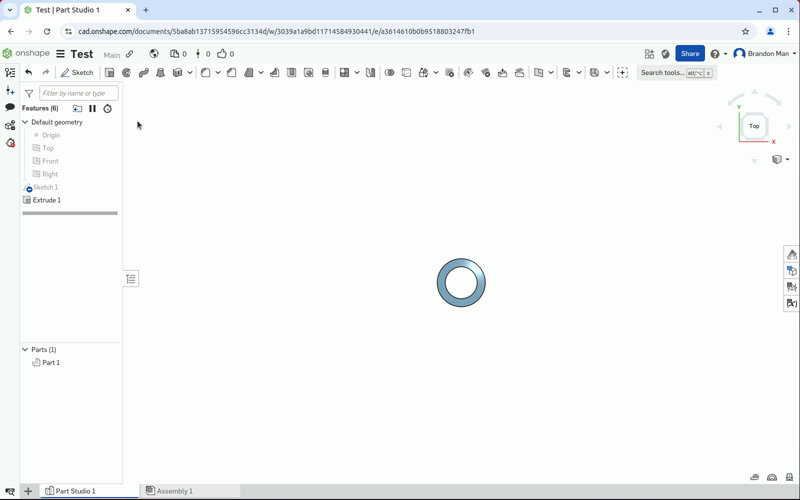
mouse_move(73, 189)
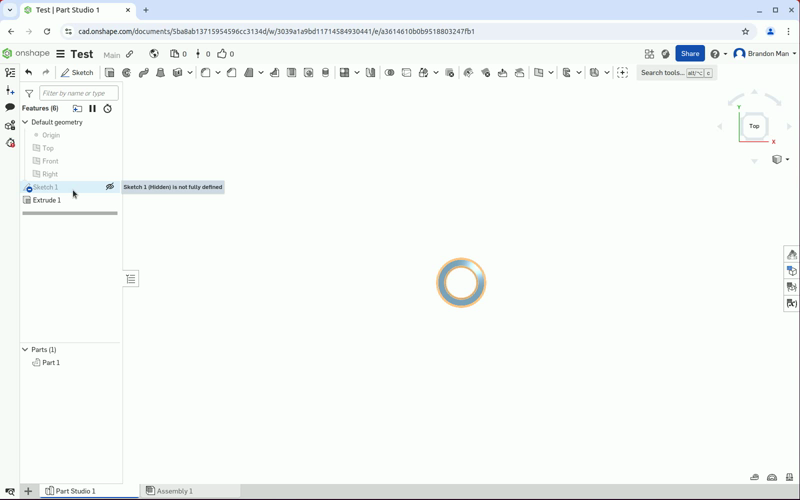
click(73, 189)
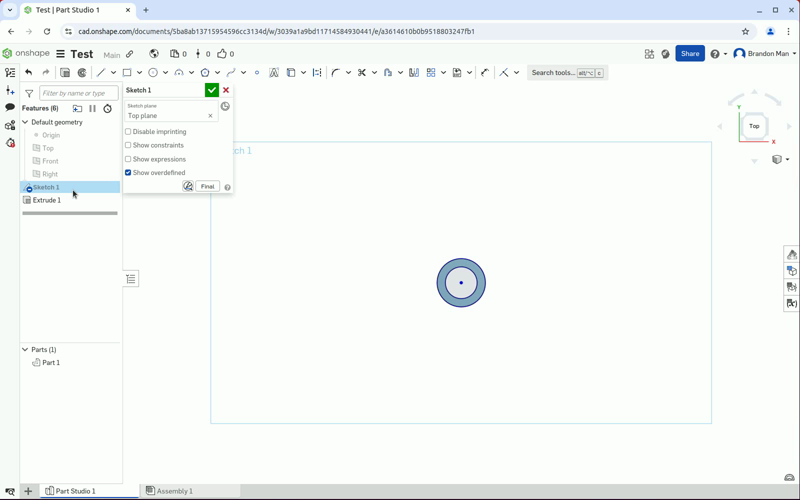
mouse_move(229, 92)
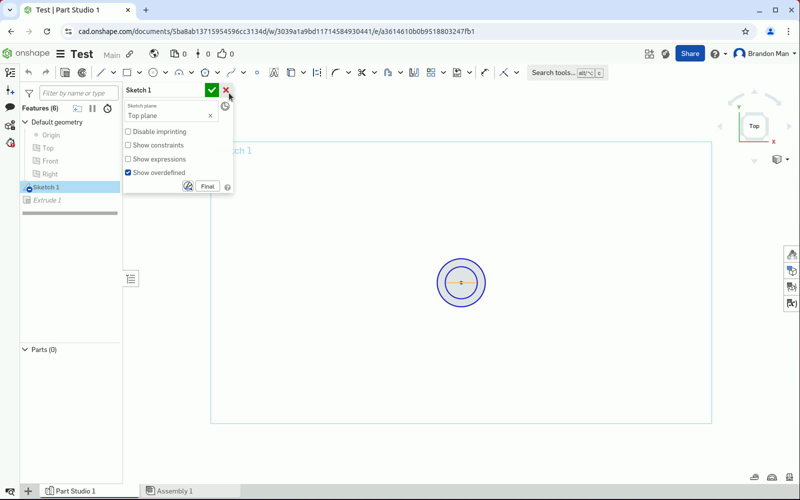
click(229, 92)
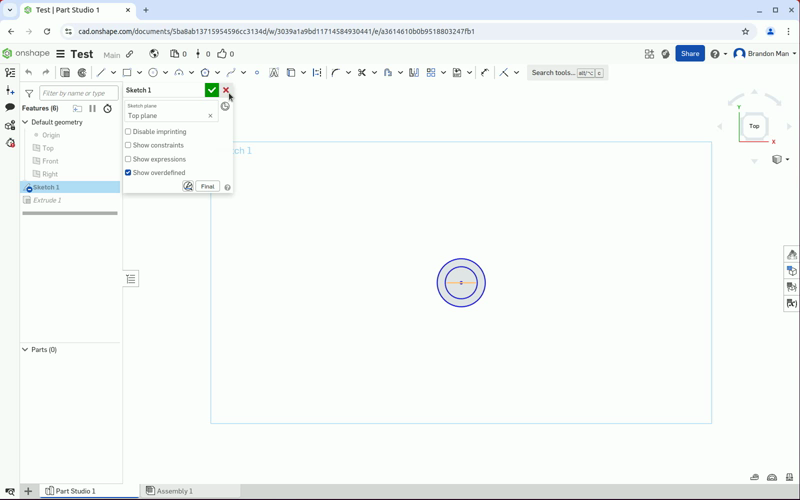
key(shift+s)
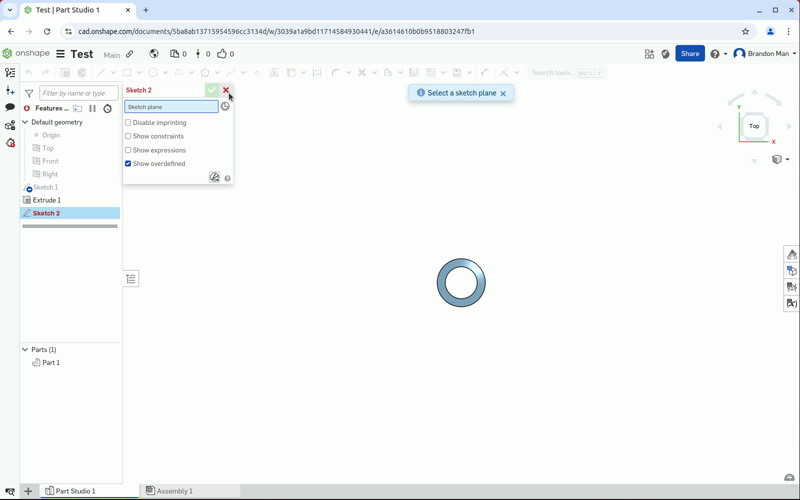
mouse_move(73, 150)
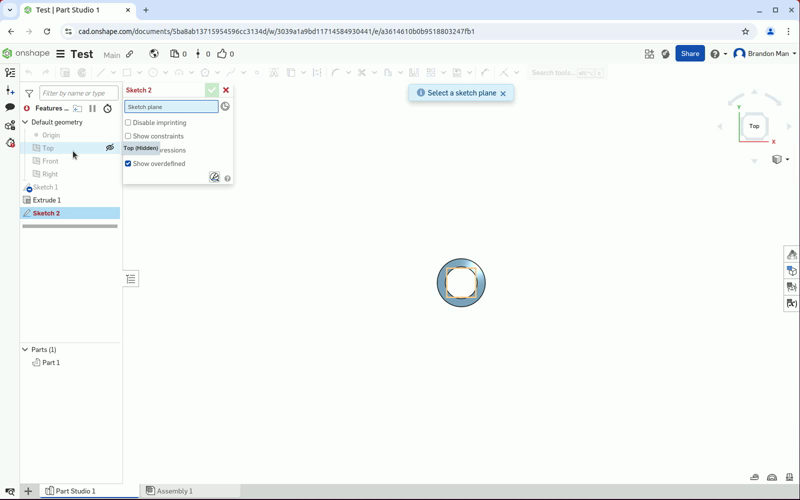
click(73, 150)
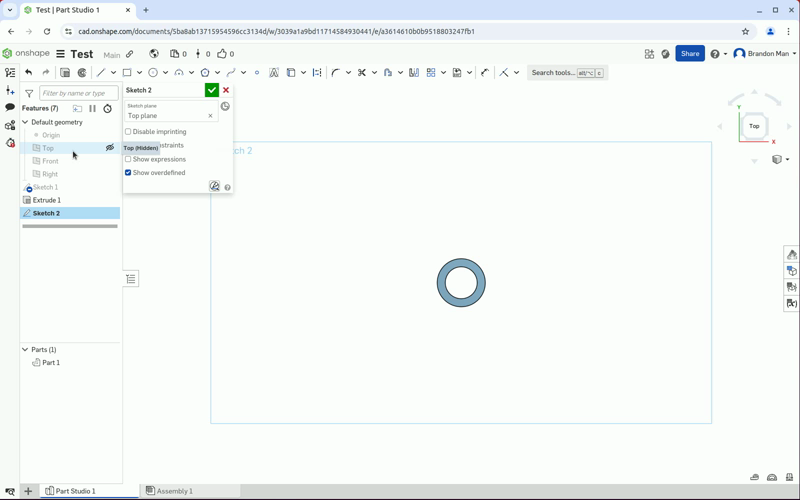
mouse_move(73, 352)
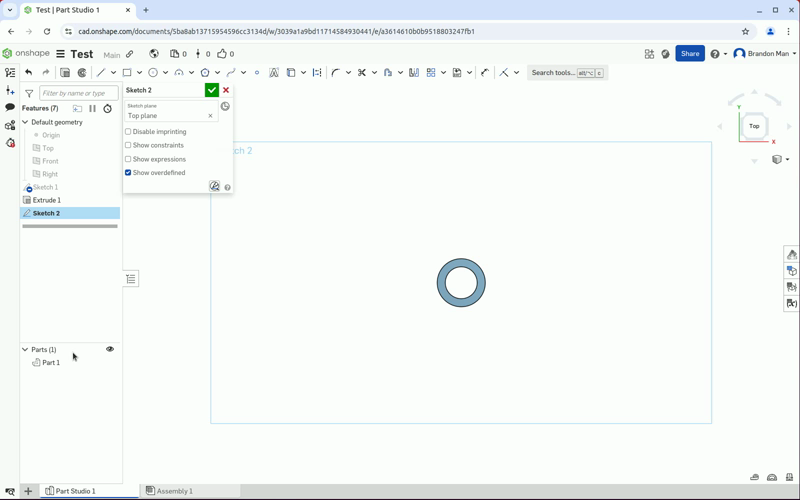
key(y)
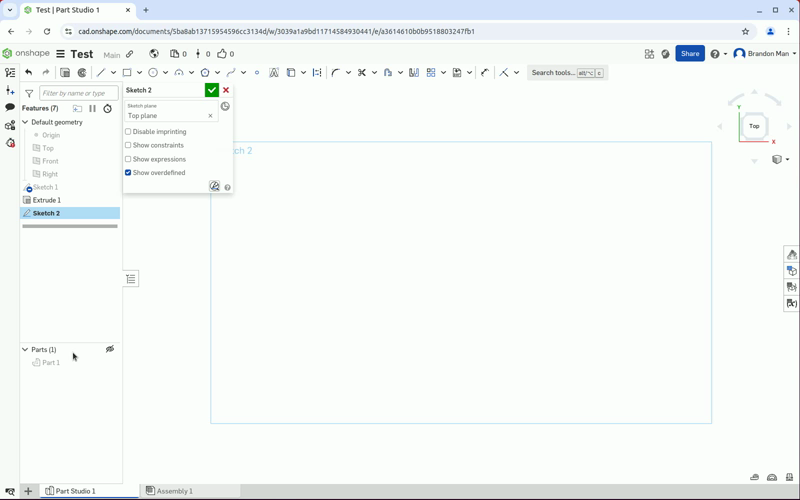
key(c)
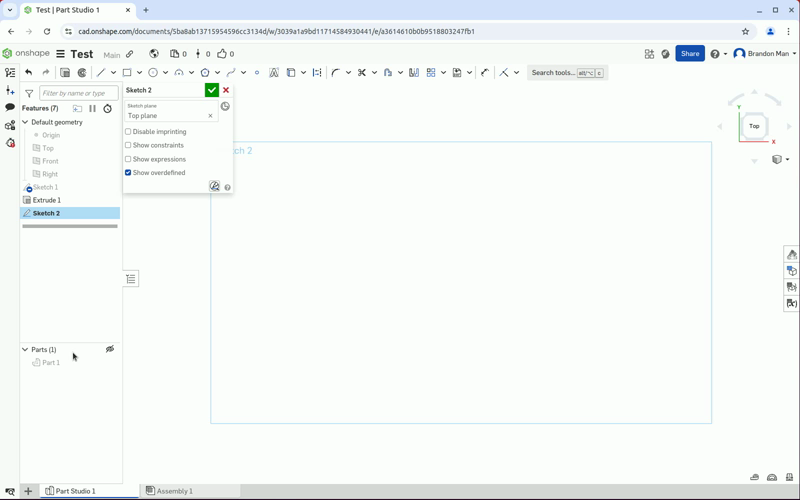
key_down(shift)
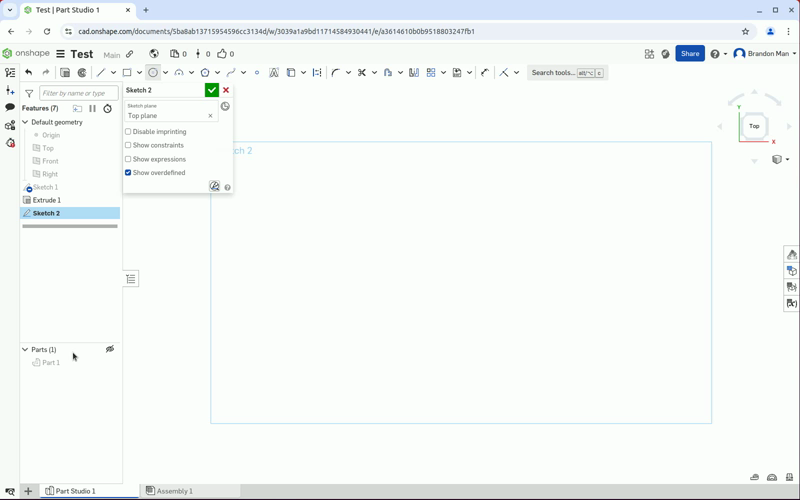
mouse_move(461, 282)
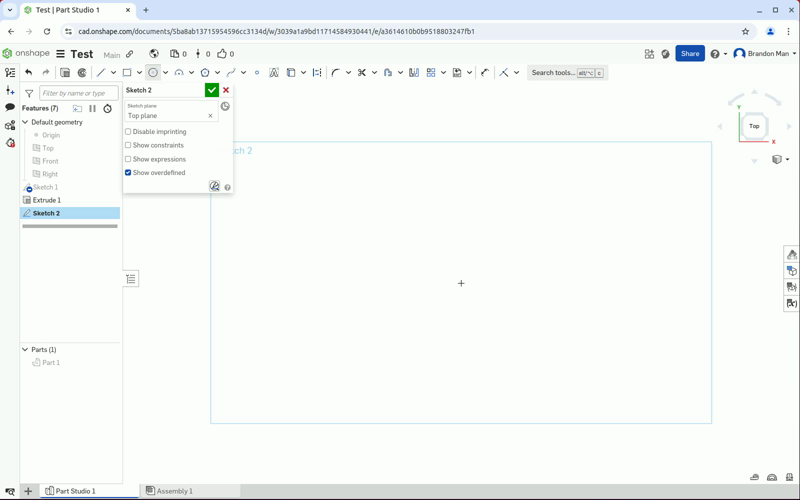
click(461, 282)
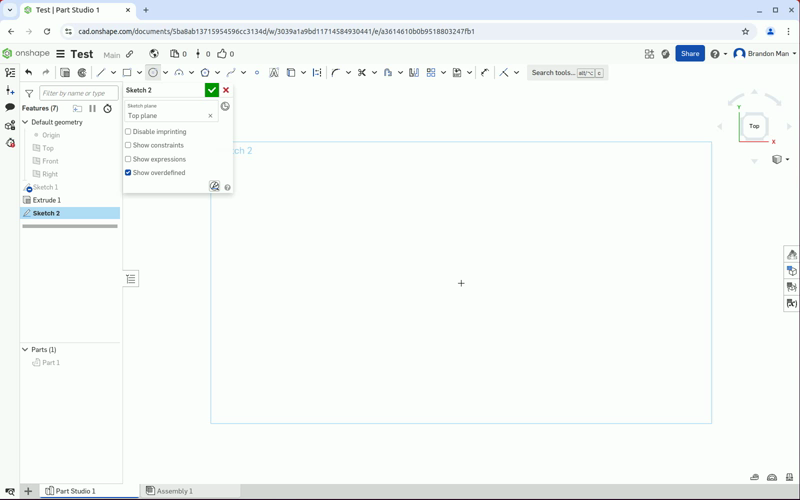
key_up(shift)
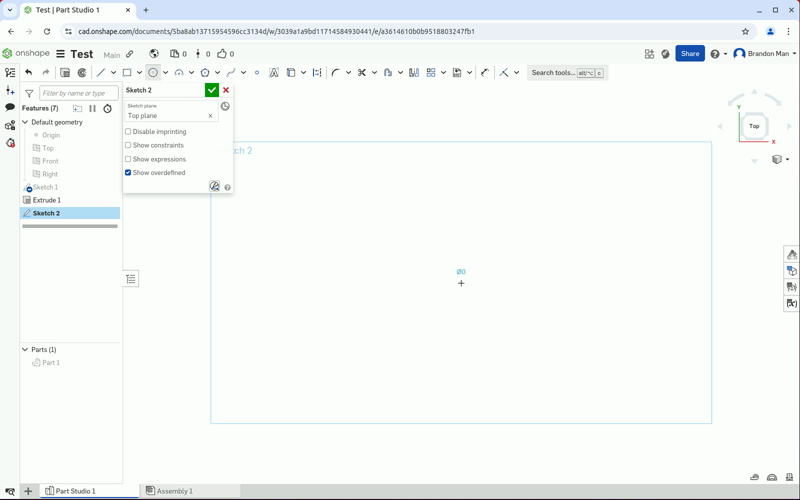
mouse_move(477, 282)
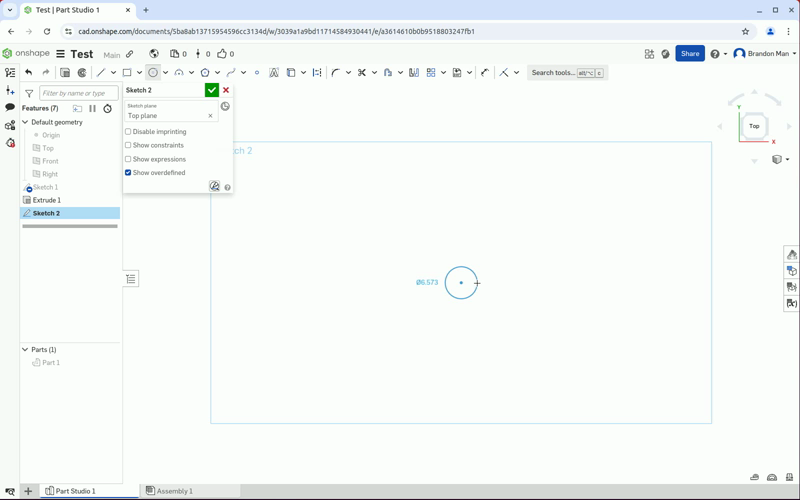
click(477, 282)
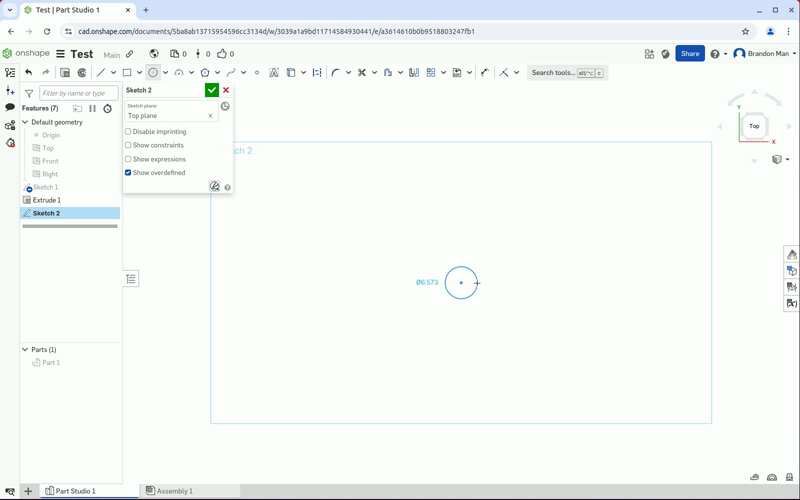
key(esc)
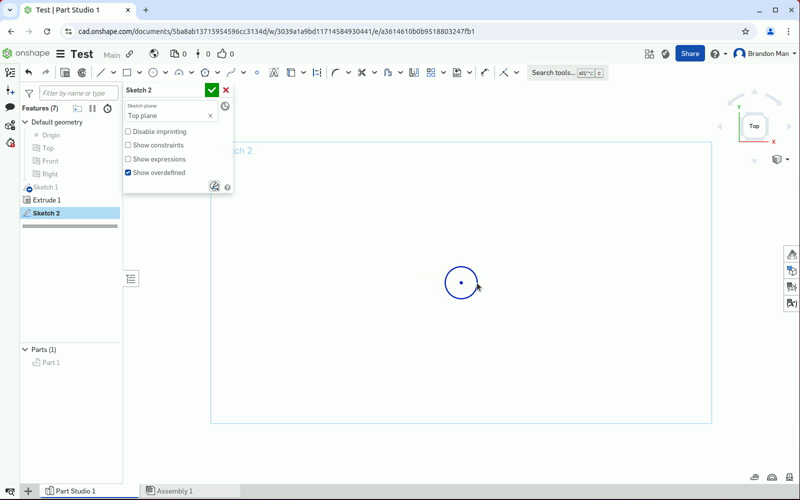
key(c)
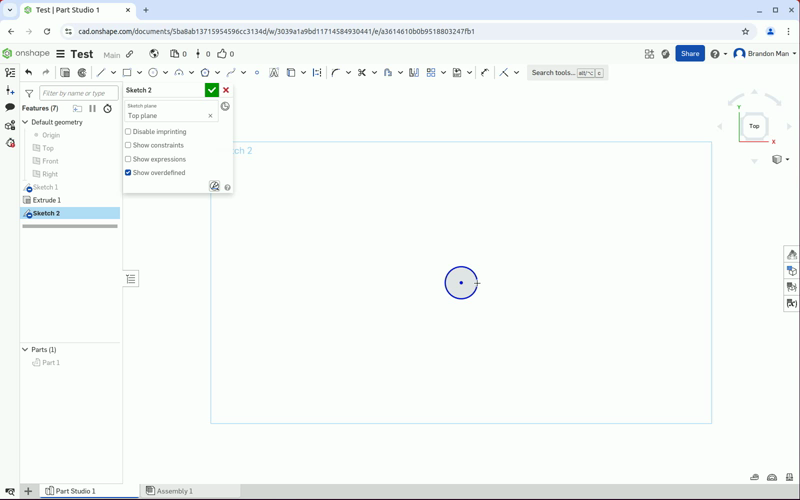
key_down(shift)
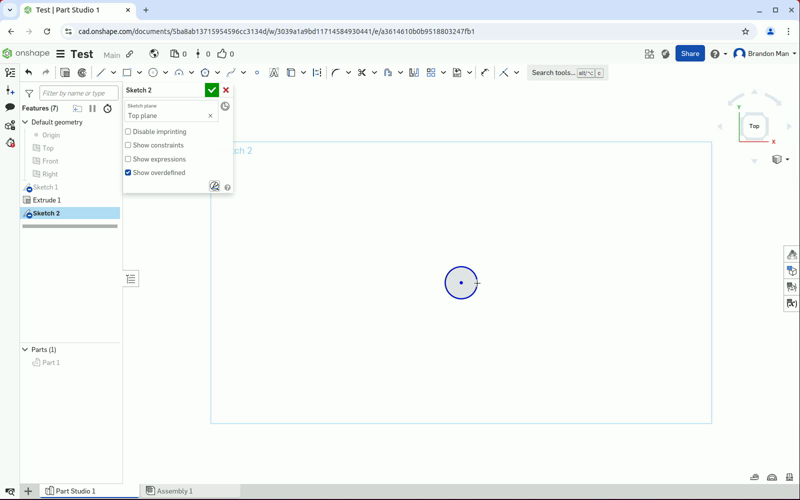
mouse_move(461, 282)
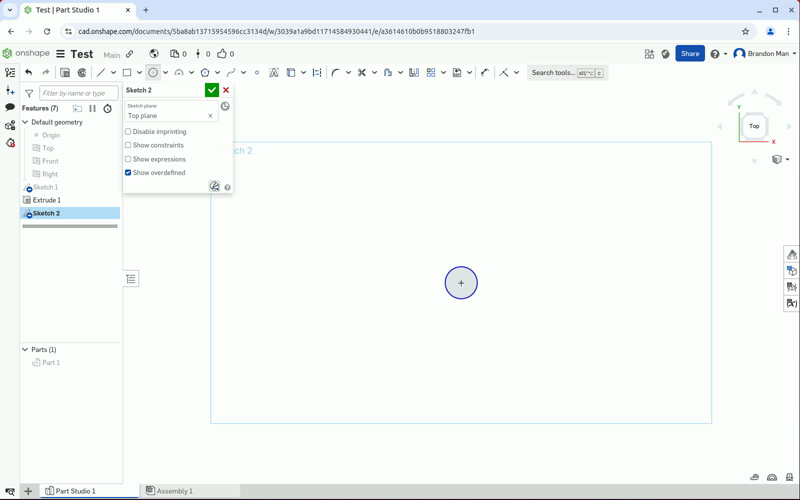
click(461, 282)
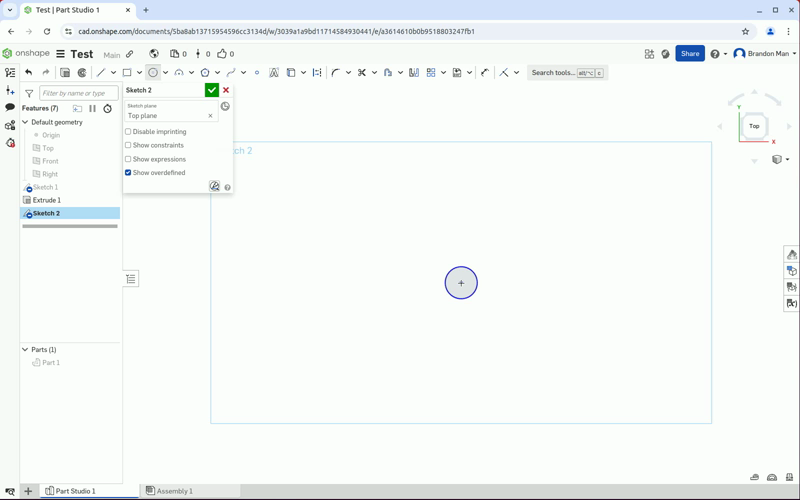
key_up(shift)
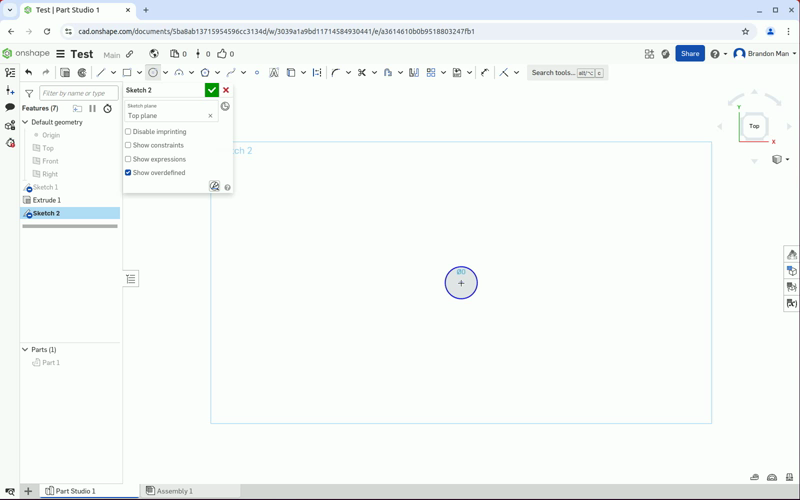
mouse_move(467, 282)
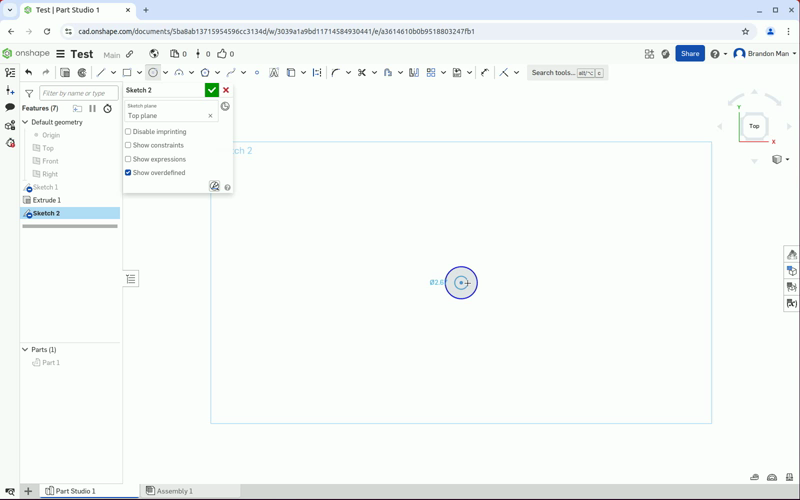
click(467, 282)
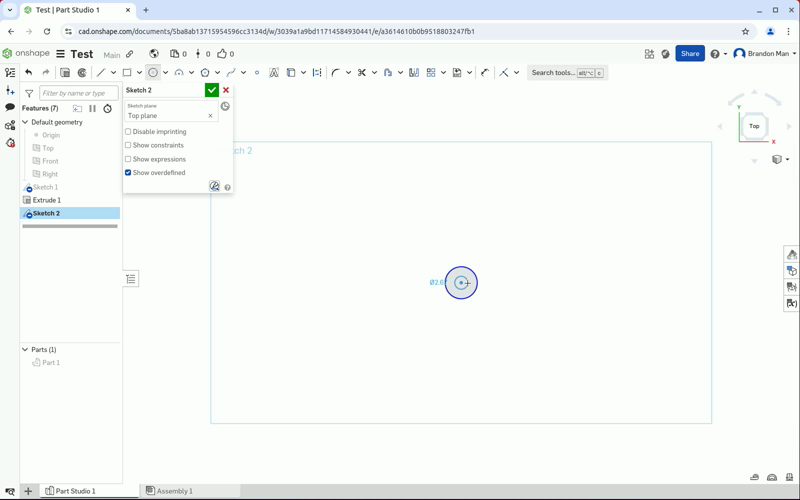
key(esc)
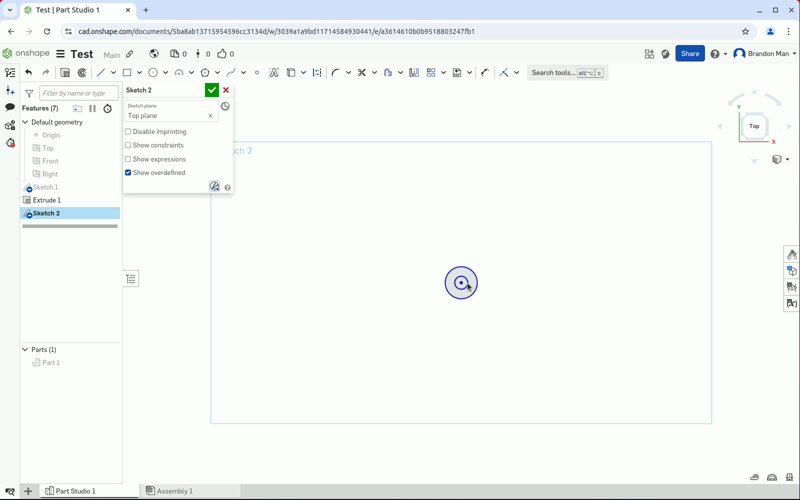
mouse_move(459, 297)
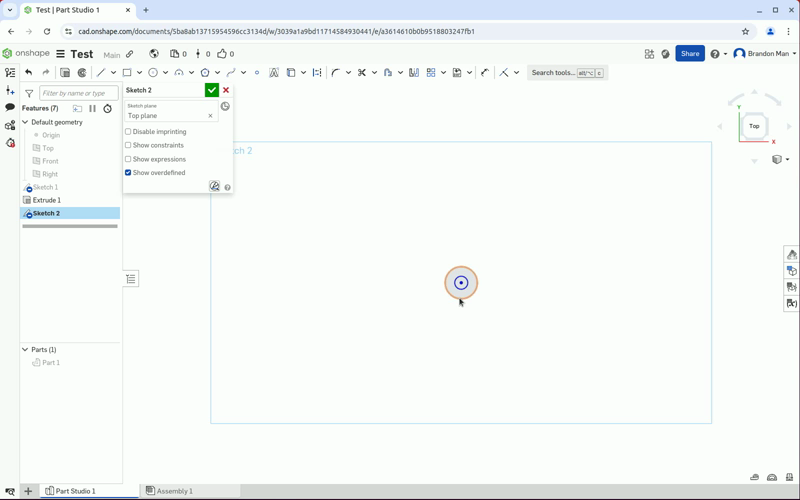
scroll(6)
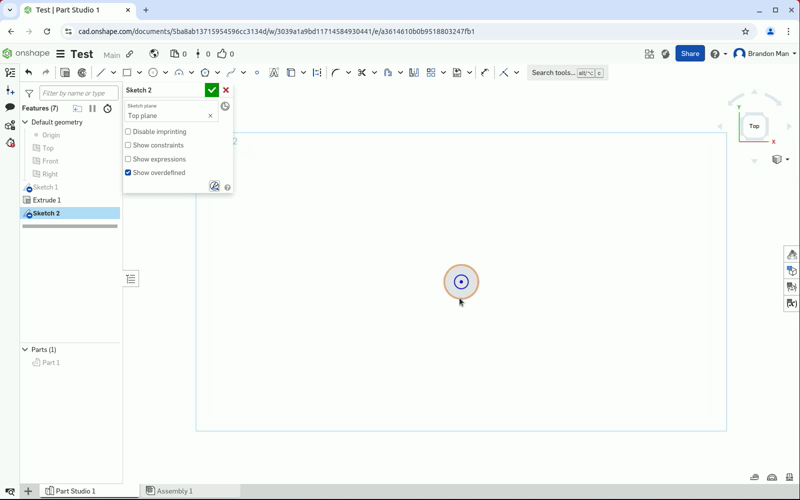
scroll(6)
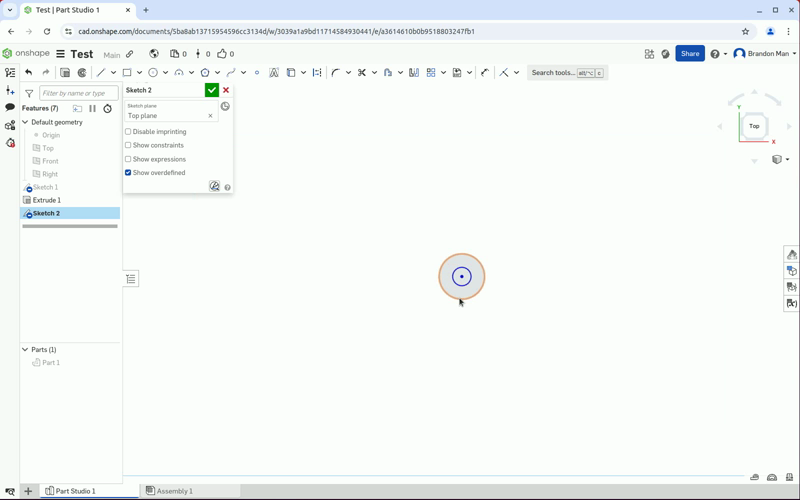
scroll(6)
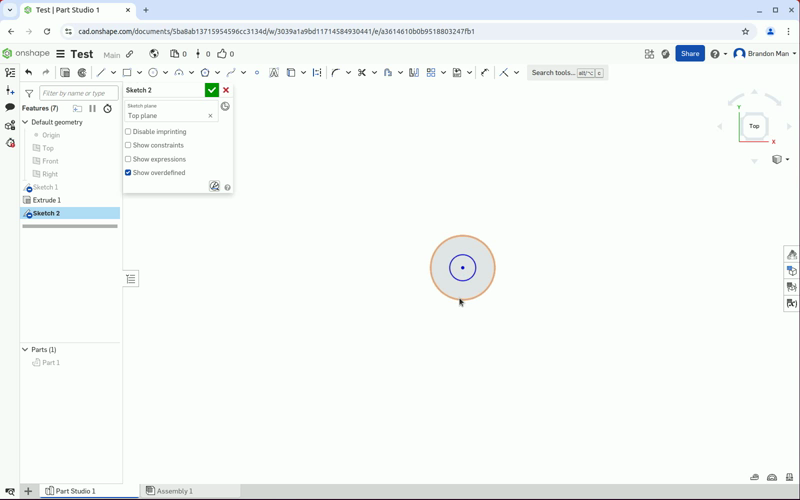
scroll(6)
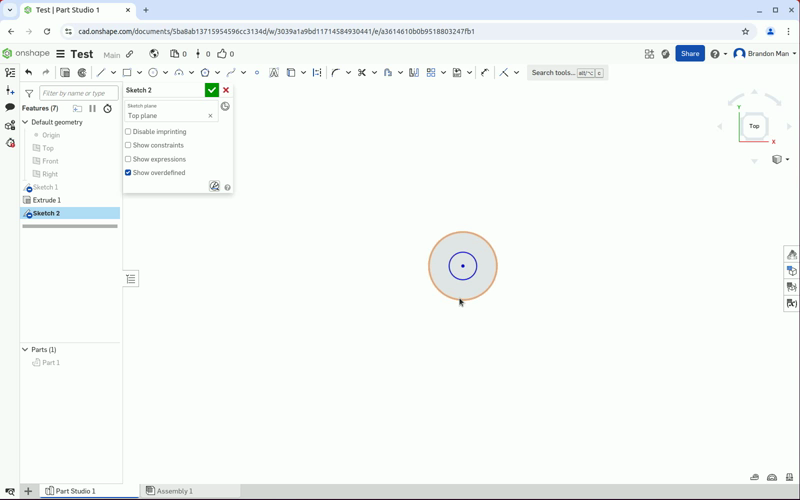
scroll(6)
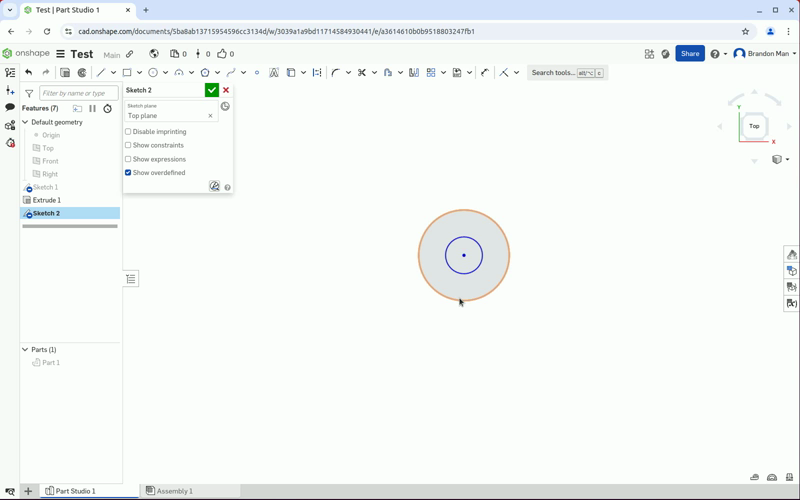
scroll(6)
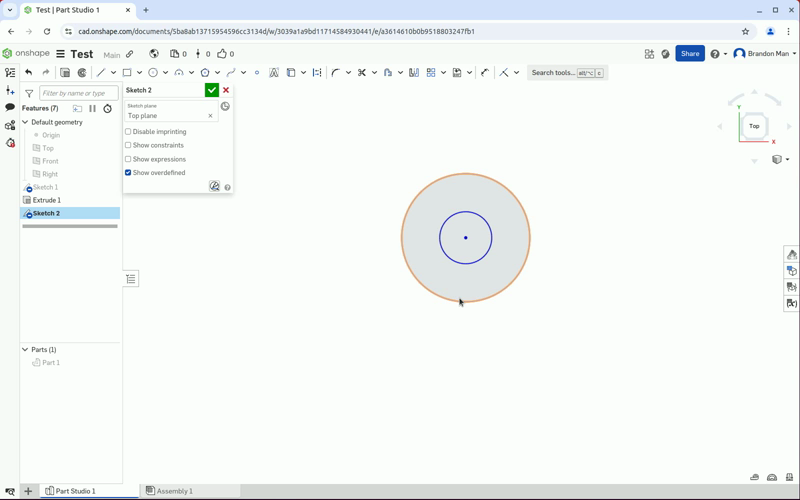
scroll(6)
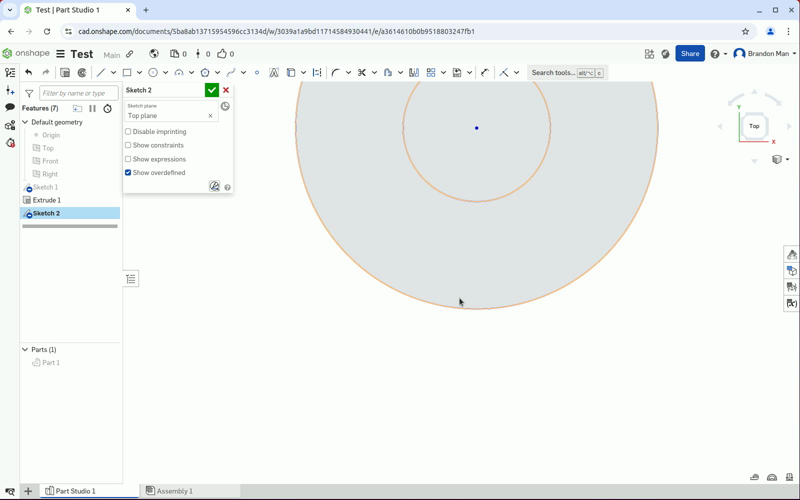
click(459, 297)
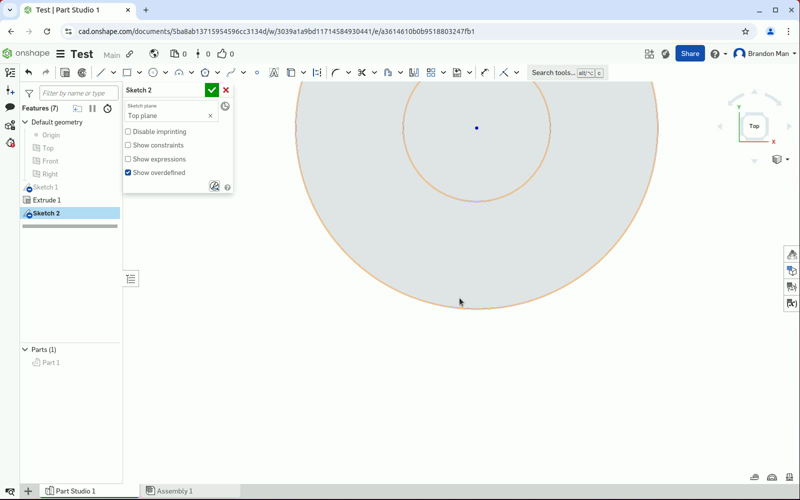
scroll(-6)
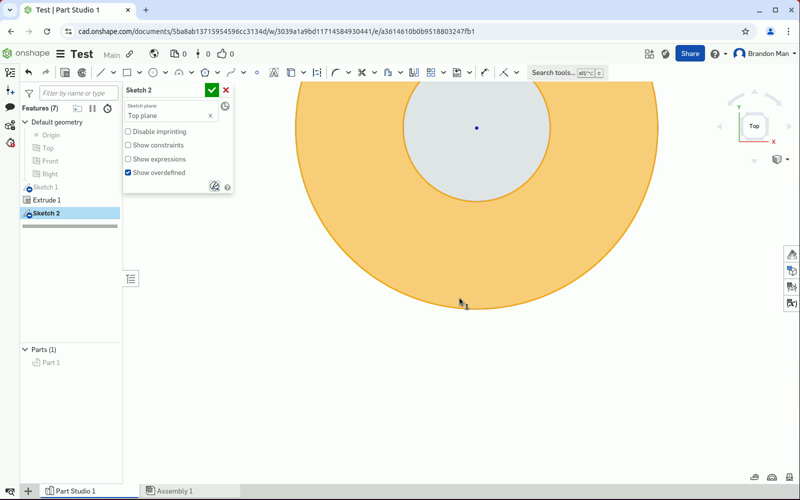
scroll(-6)
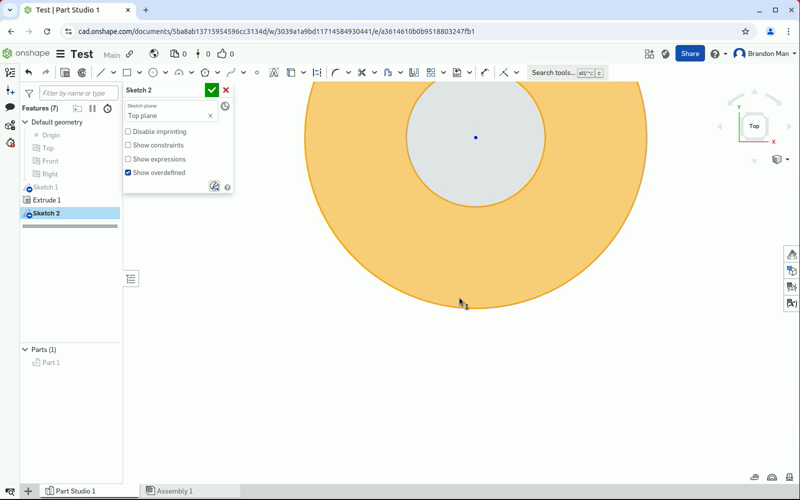
scroll(-6)
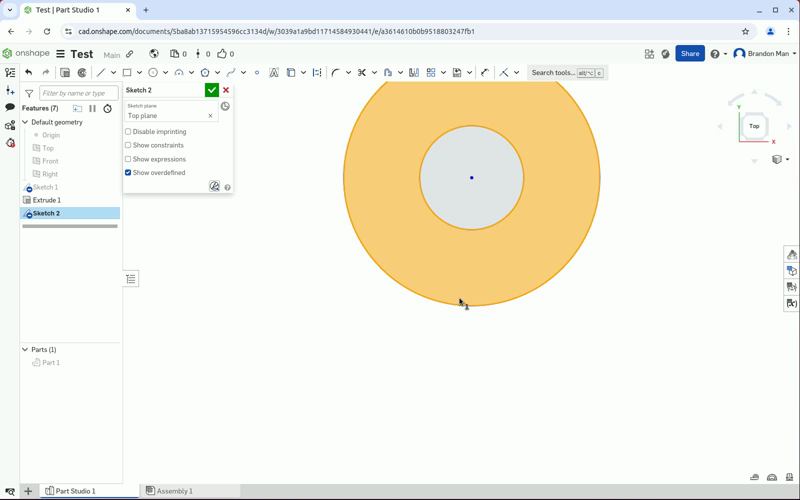
scroll(-6)
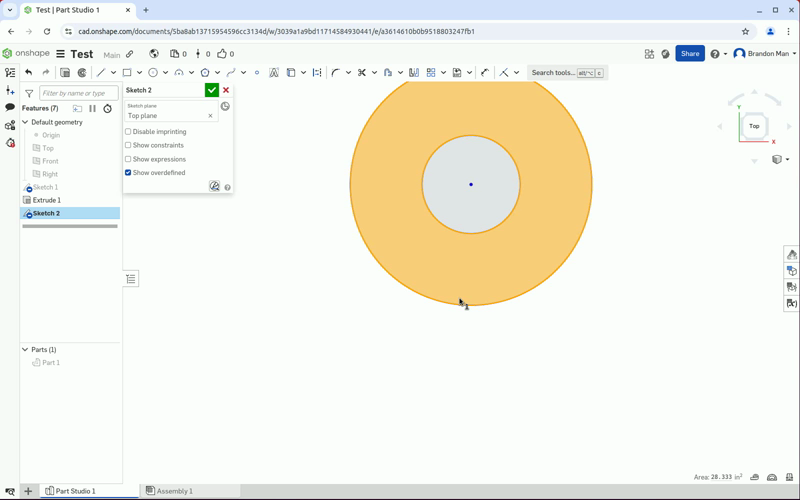
scroll(-6)
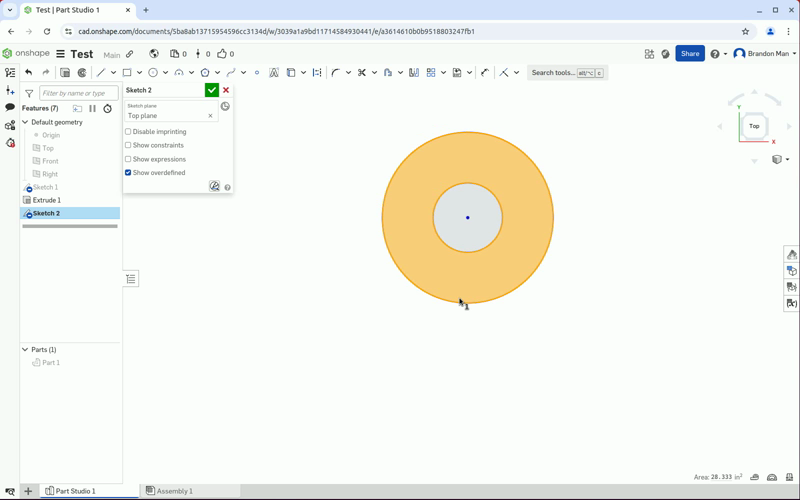
scroll(-6)
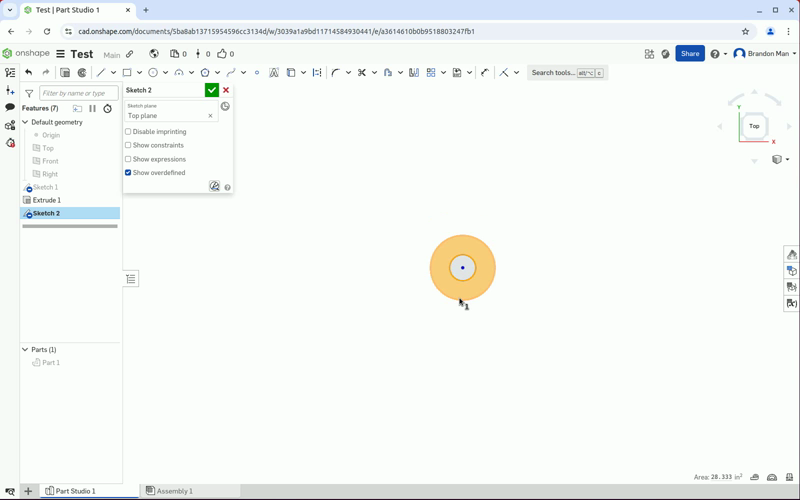
scroll(-6)
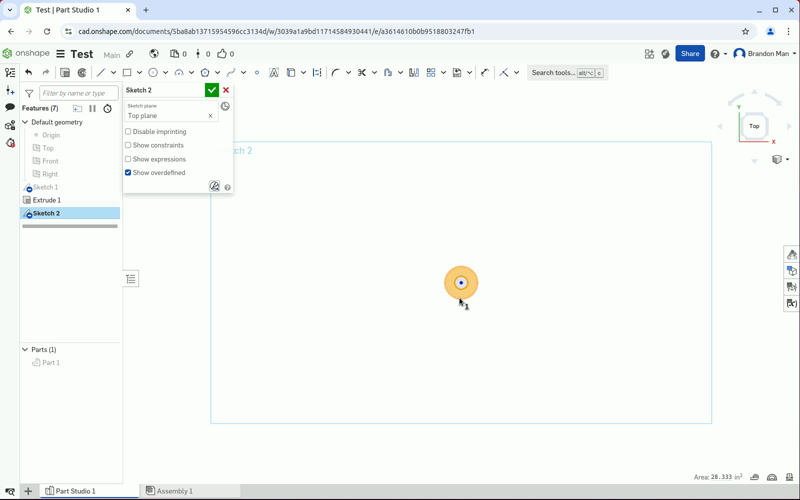
mouse_move(73, 352)
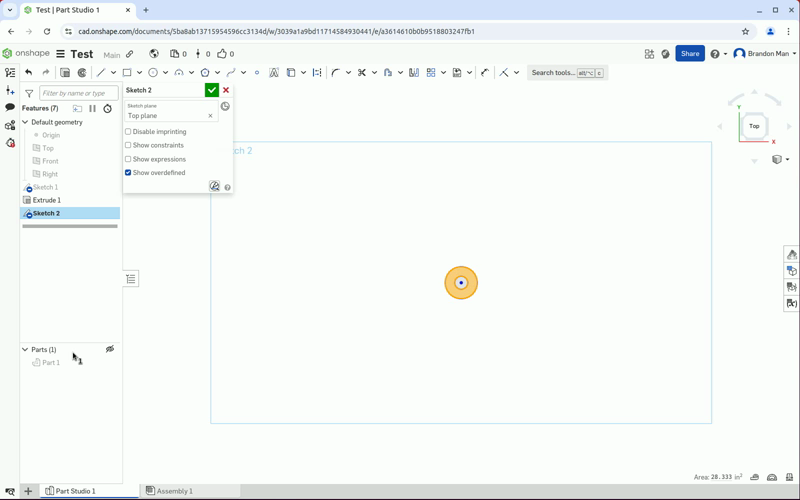
key(shift+y)
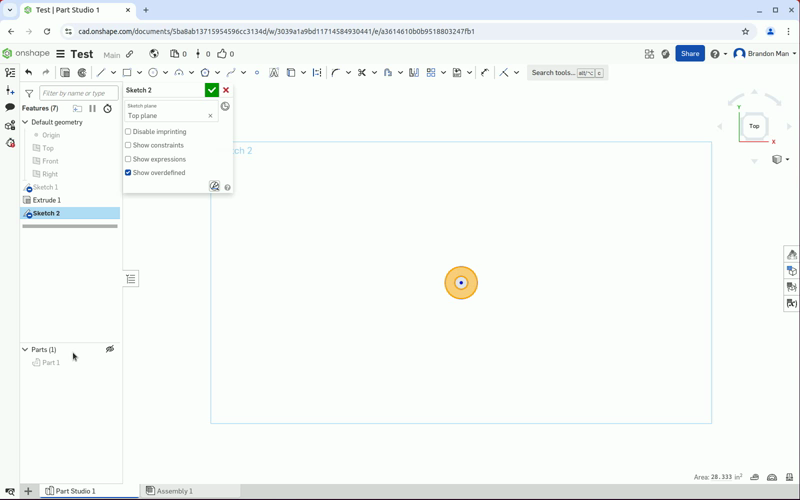
key(shift+e)
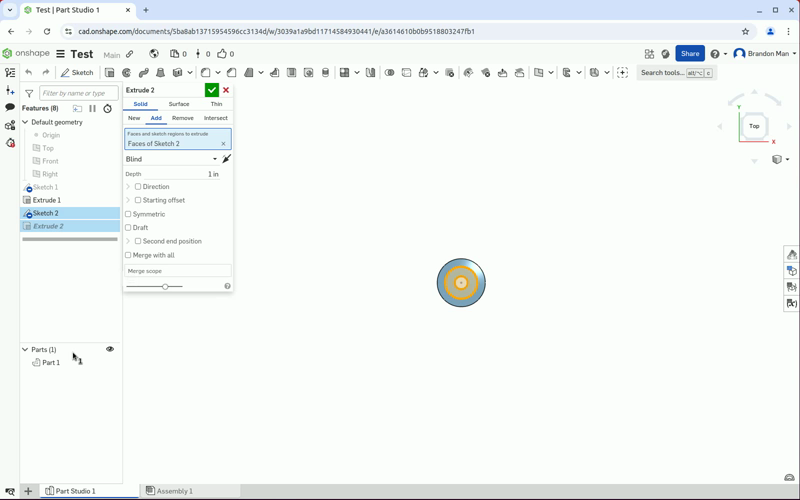
mouse_move(143, 106)
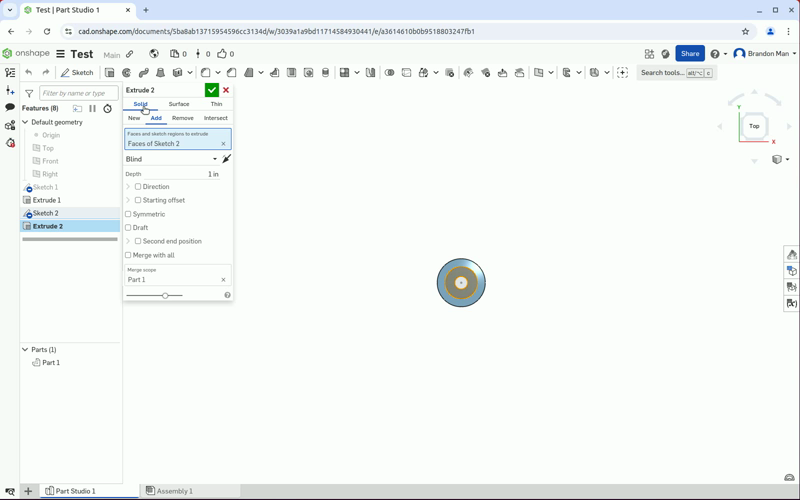
click(143, 106)
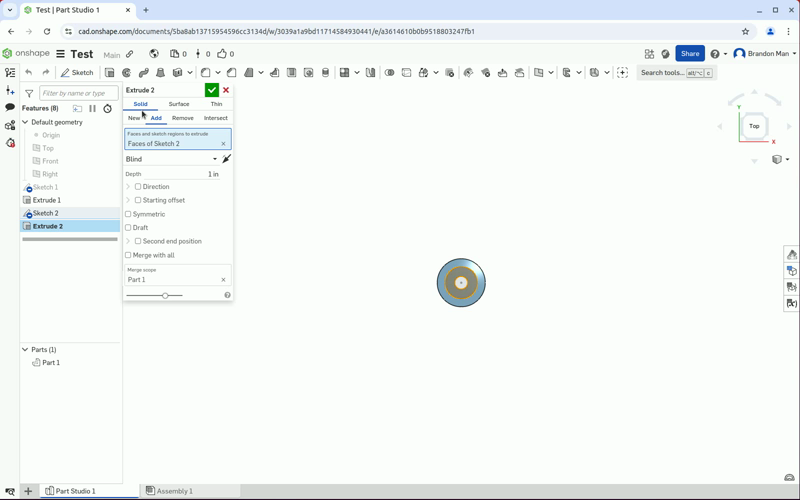
mouse_move(137, 120)
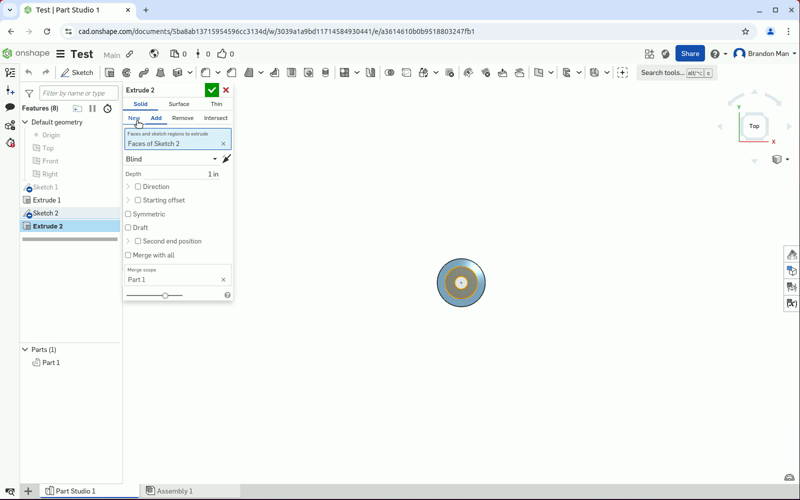
click(137, 120)
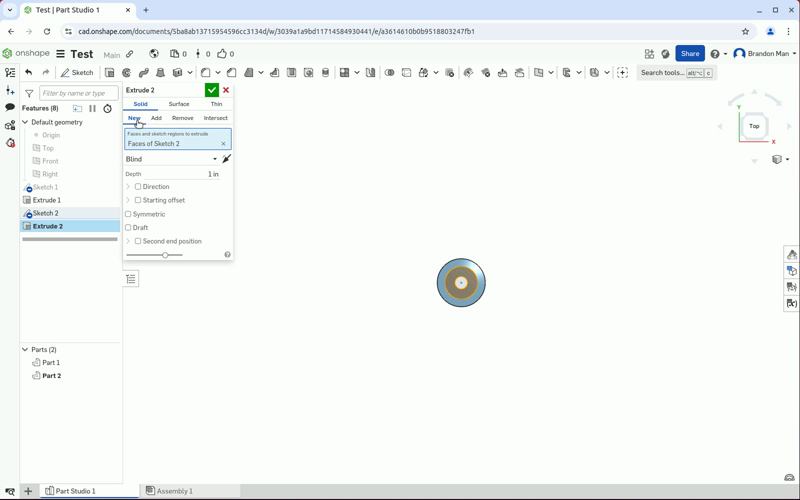
key(tab, 4)
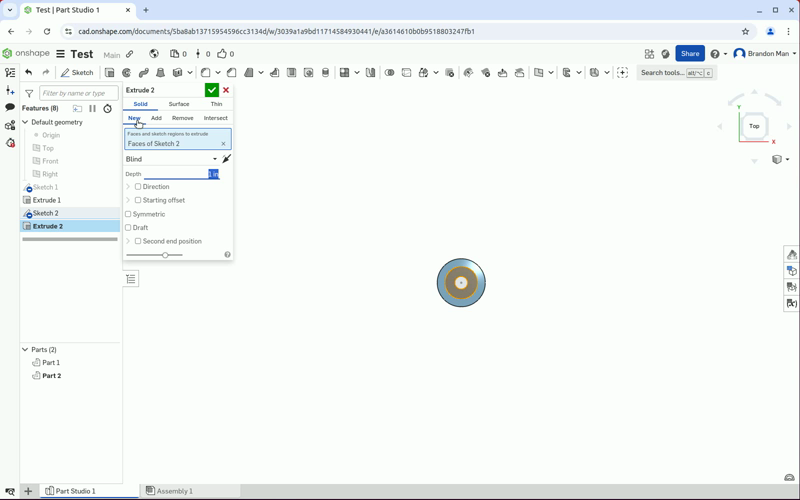
text(12.517)
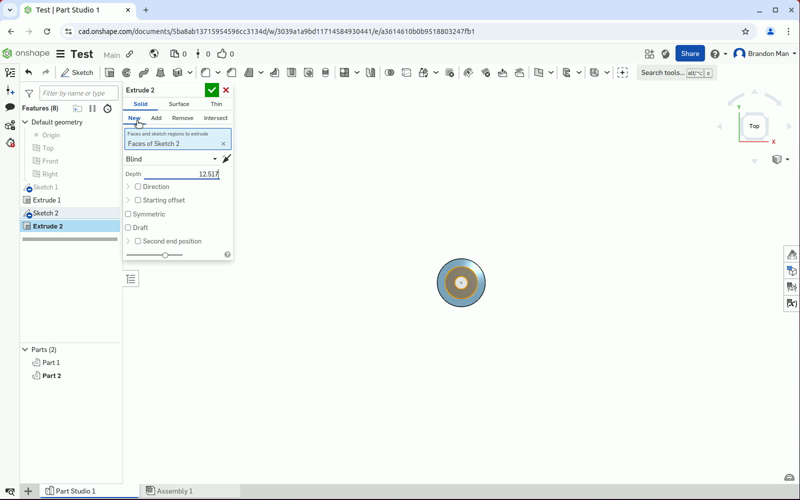
key(enter)
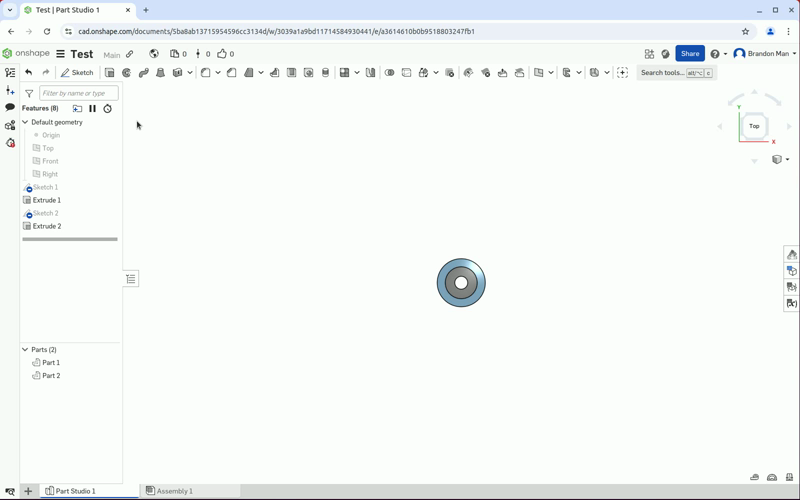
key(shift+h)
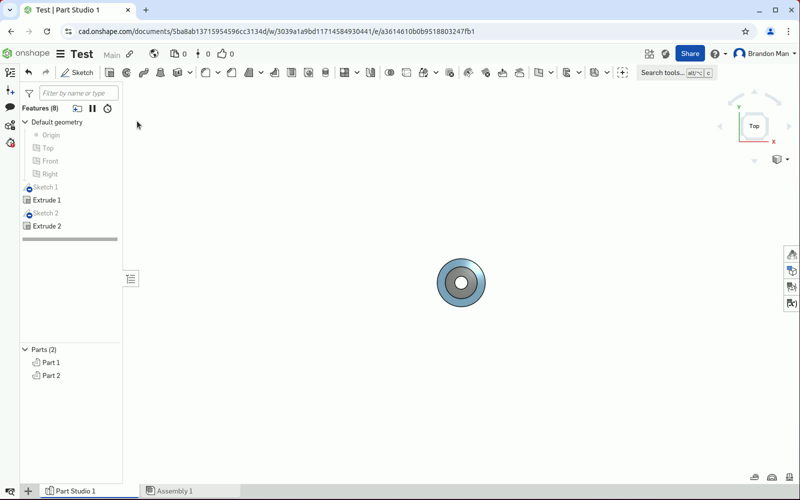
key(shift+h)
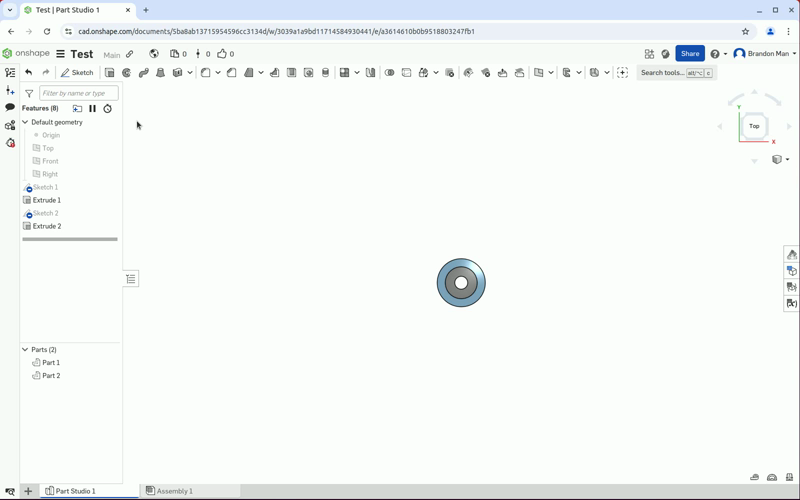
mouse_move(73, 189)
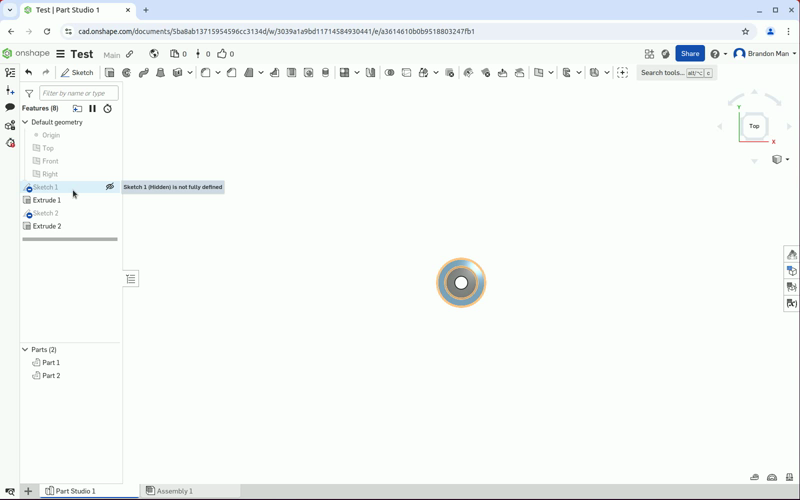
click(73, 189)
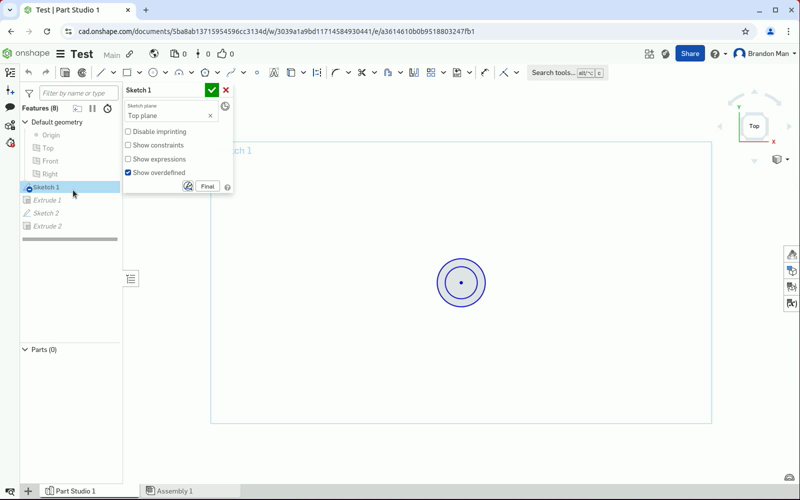
mouse_move(229, 92)
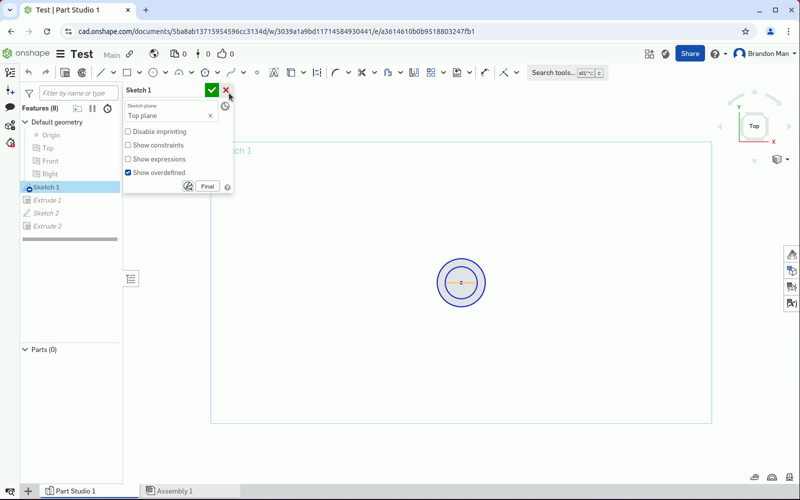
click(229, 92)
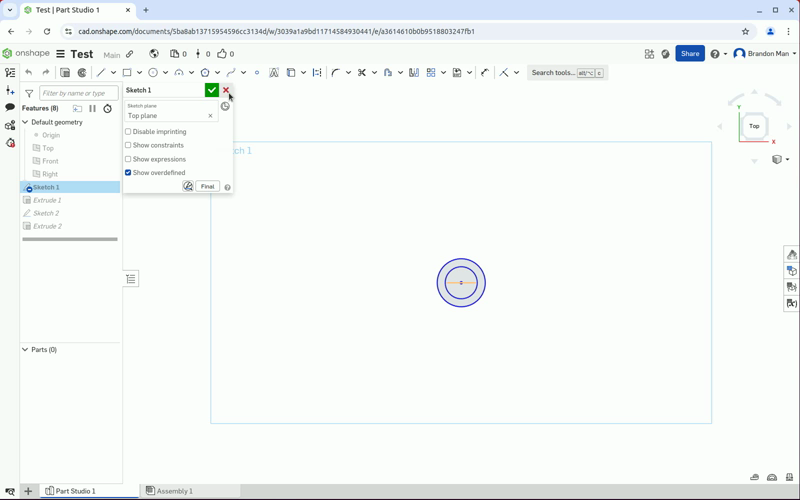
key(shift+s)
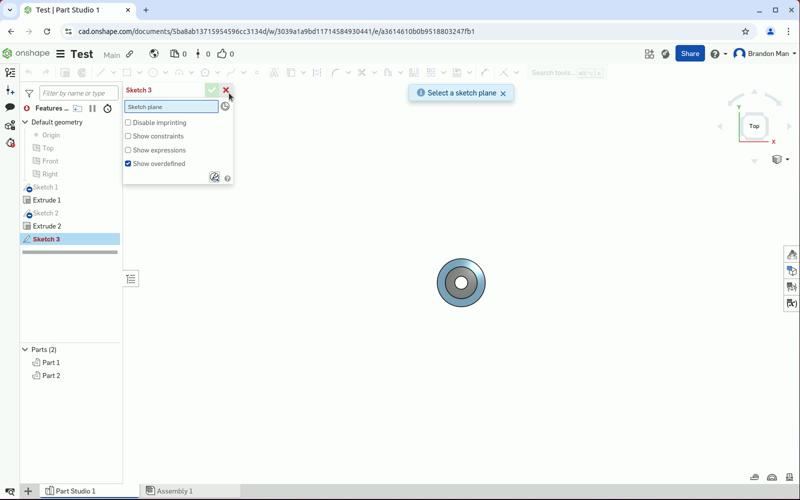
mouse_move(73, 150)
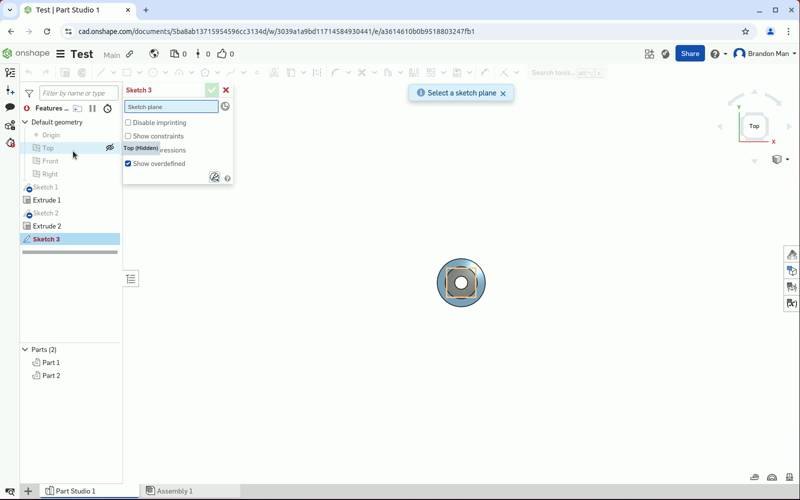
click(73, 150)
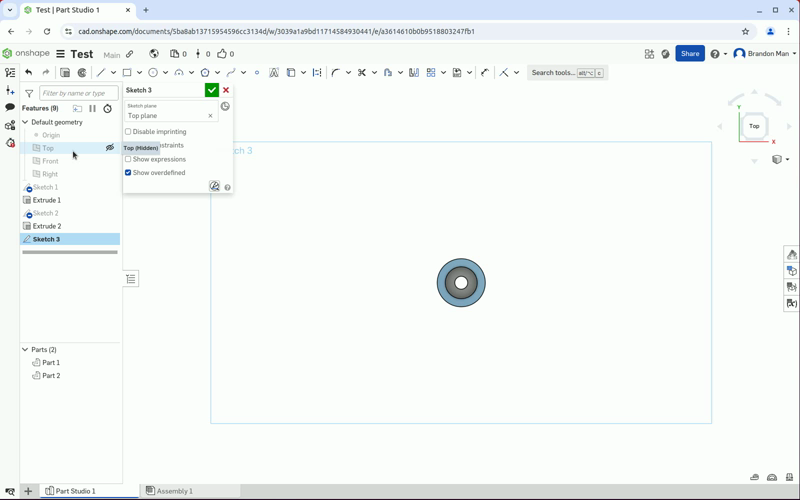
mouse_move(73, 352)
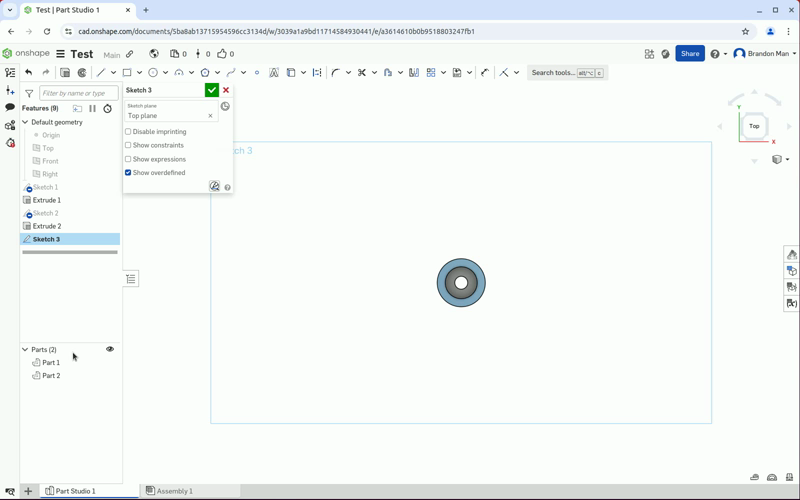
key(y)
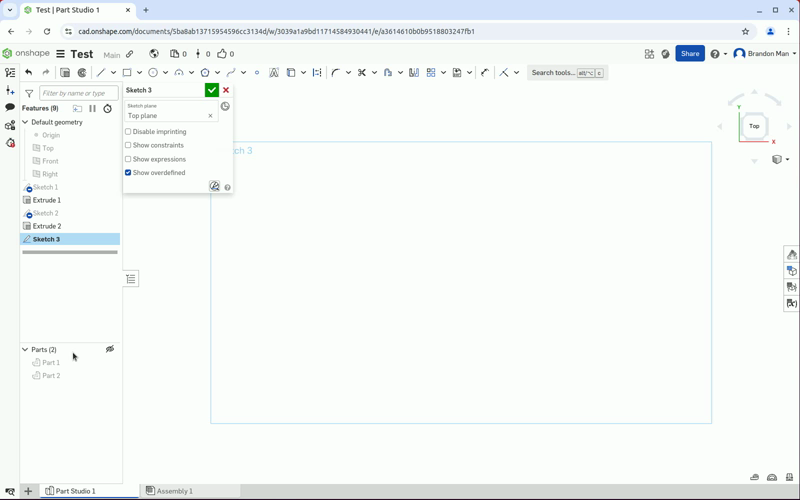
key(l)
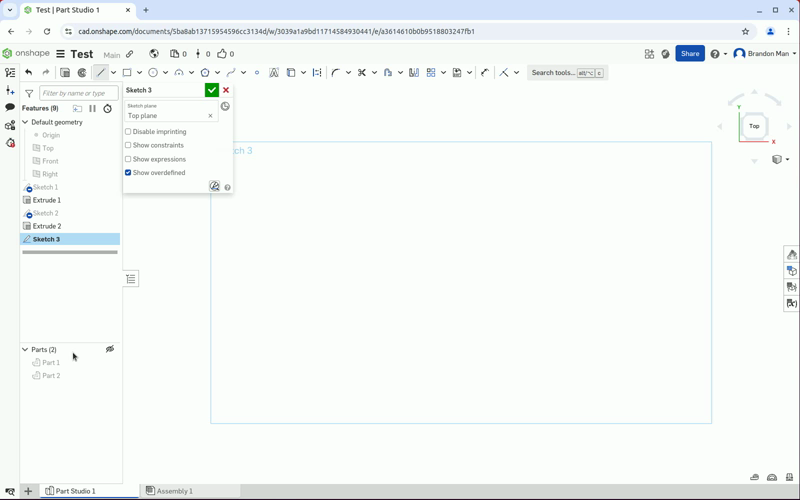
key_down(shift)
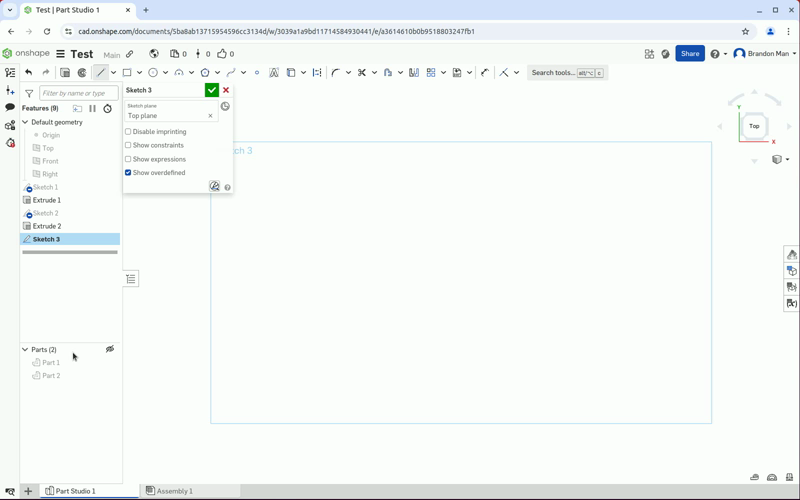
mouse_move(460, 306)
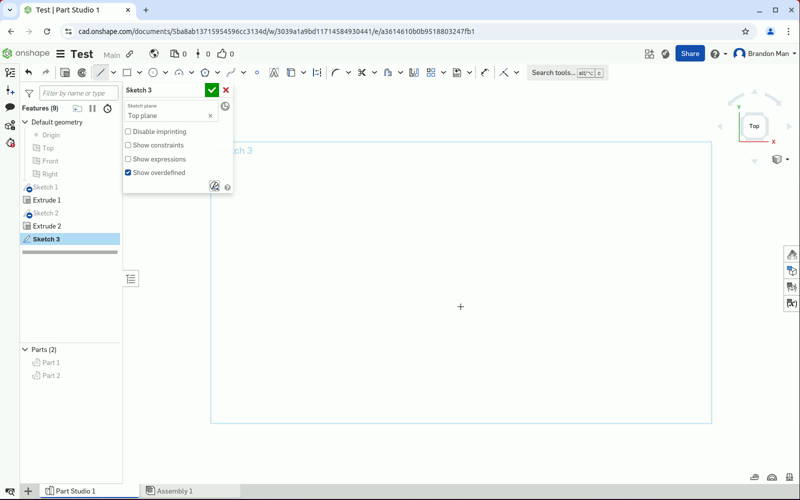
click(460, 306)
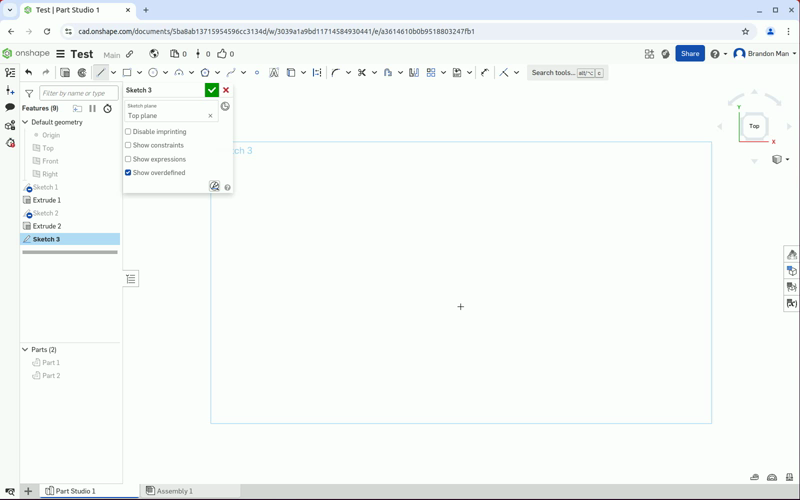
key_up(shift)
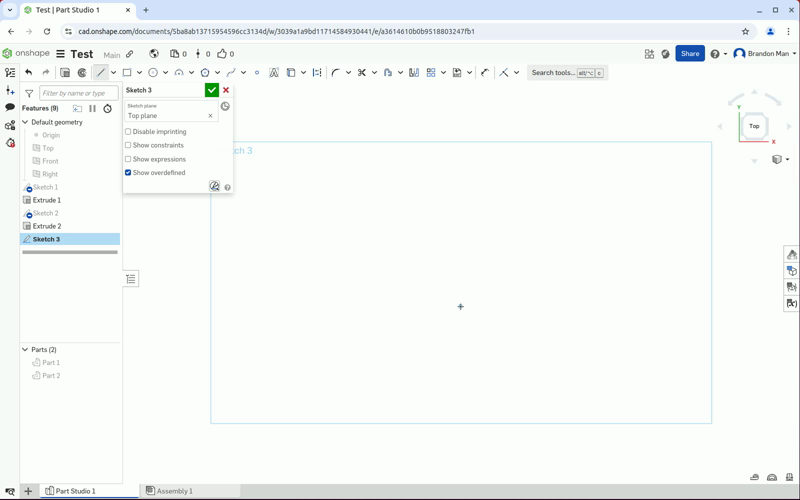
key_down(shift)
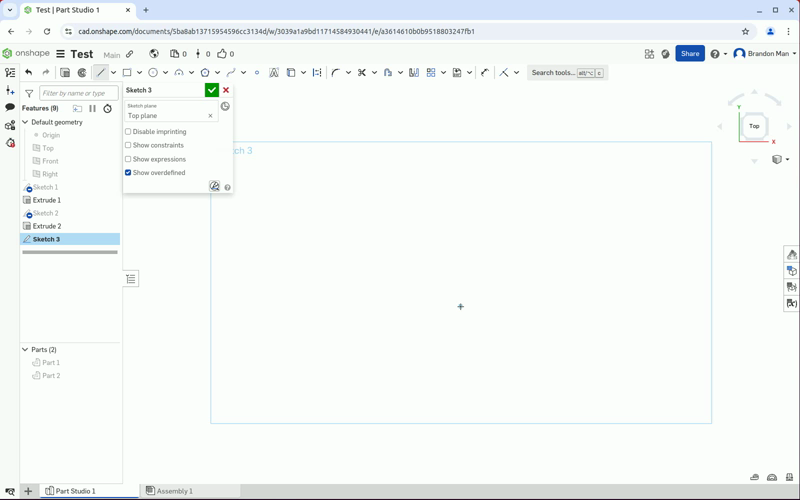
mouse_move(490, 306)
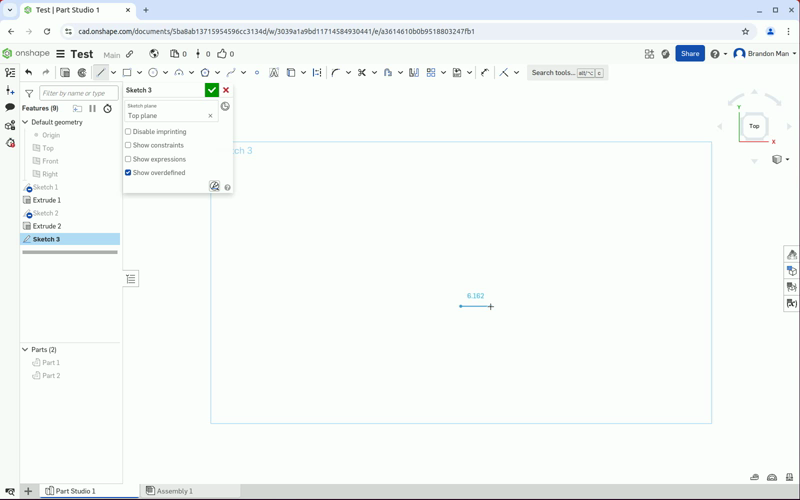
mouse_move(487, 318)
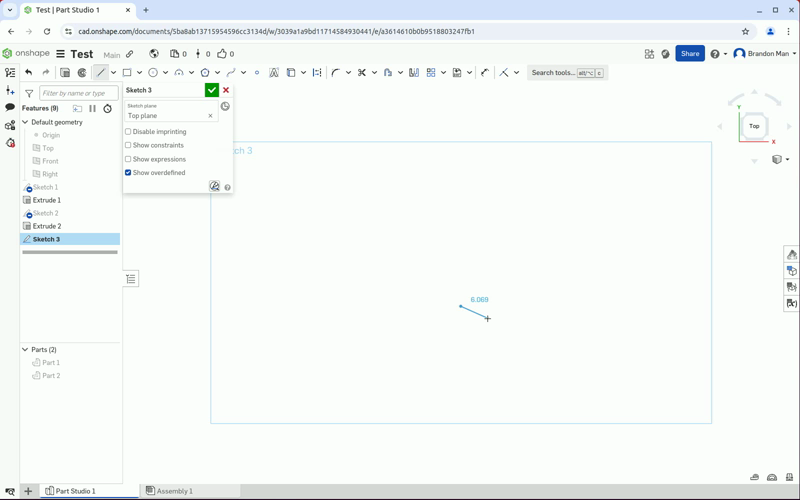
click(487, 318)
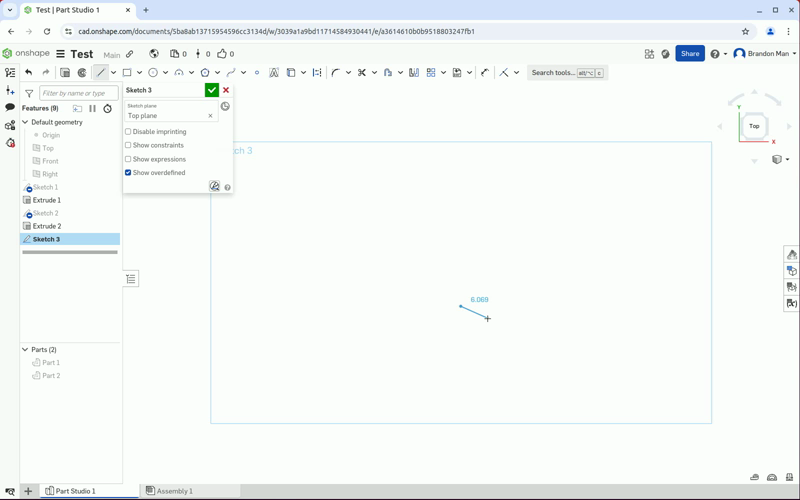
key_up(shift)
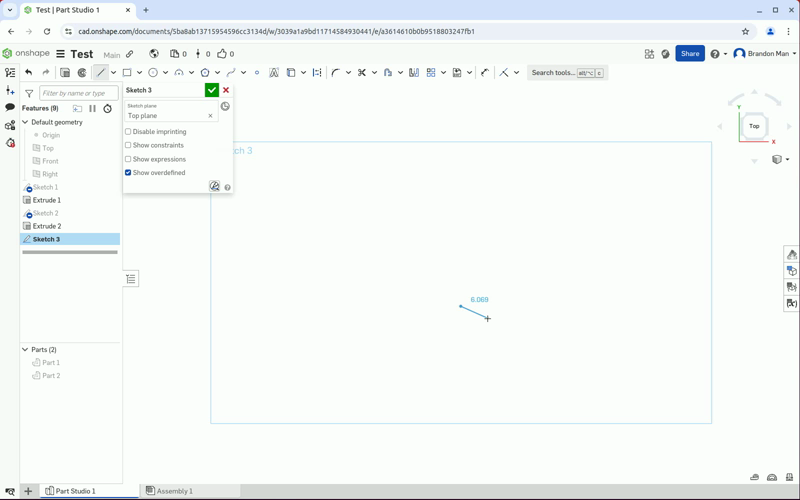
key_down(shift)
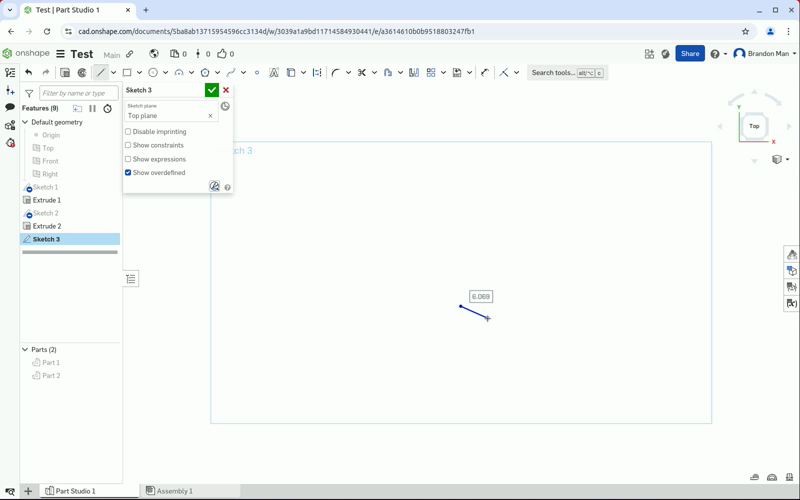
mouse_move(487, 247)
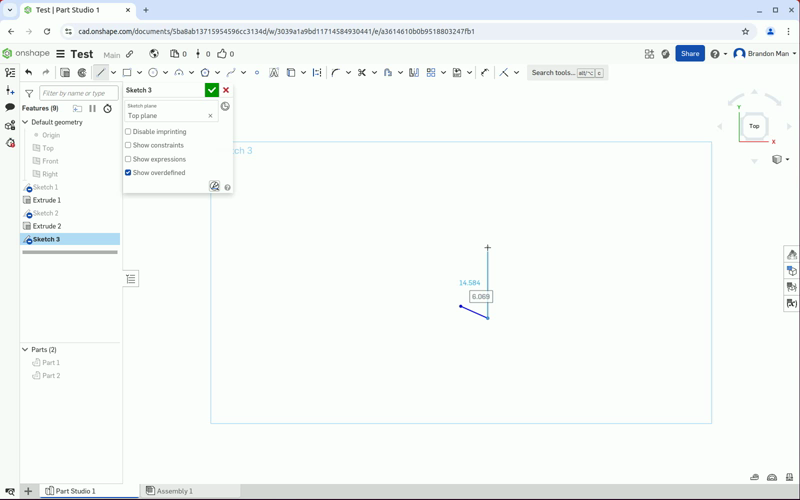
click(487, 247)
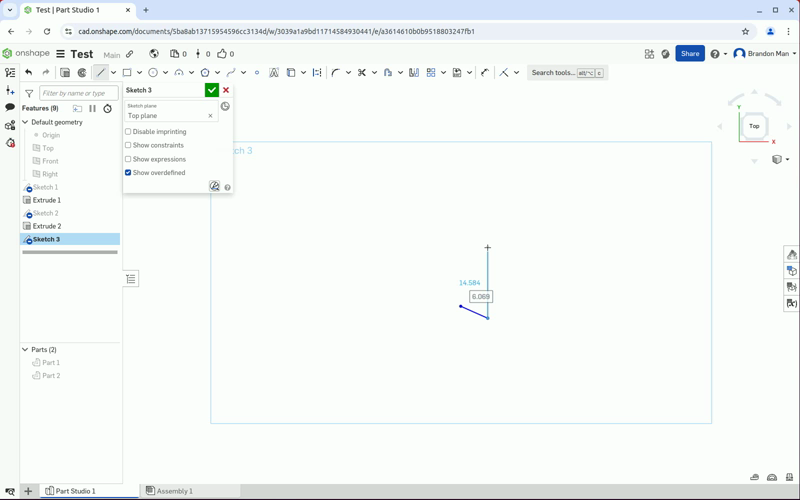
key_up(shift)
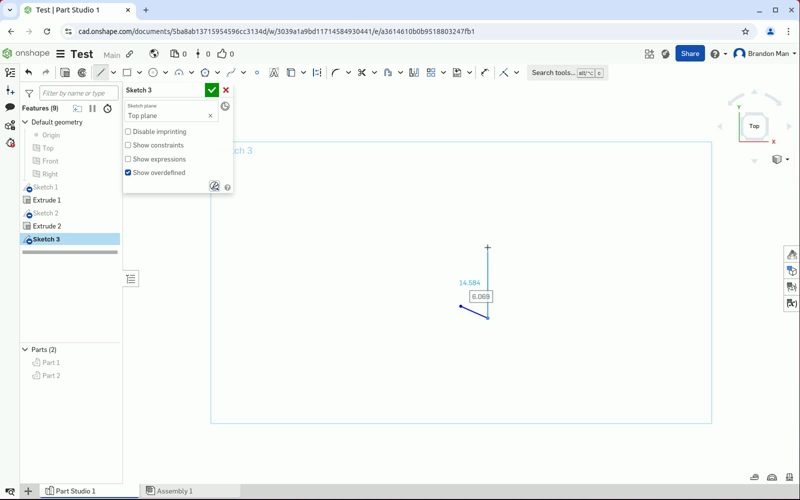
key_down(shift)
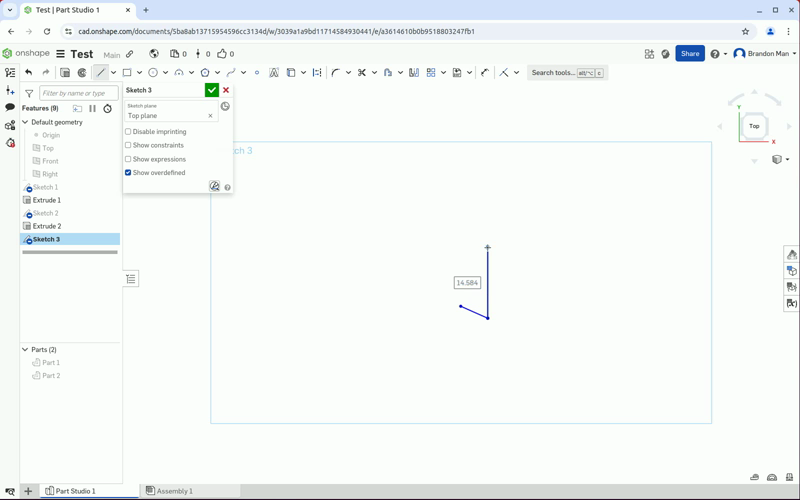
mouse_move(517, 247)
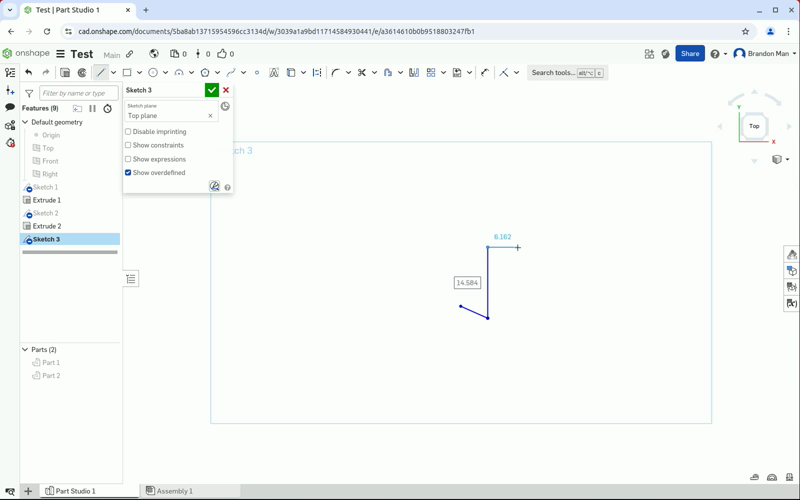
mouse_move(460, 258)
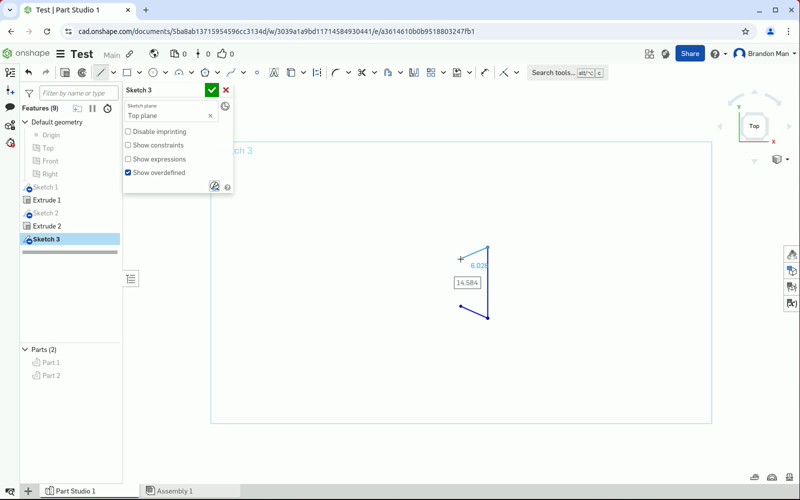
click(460, 258)
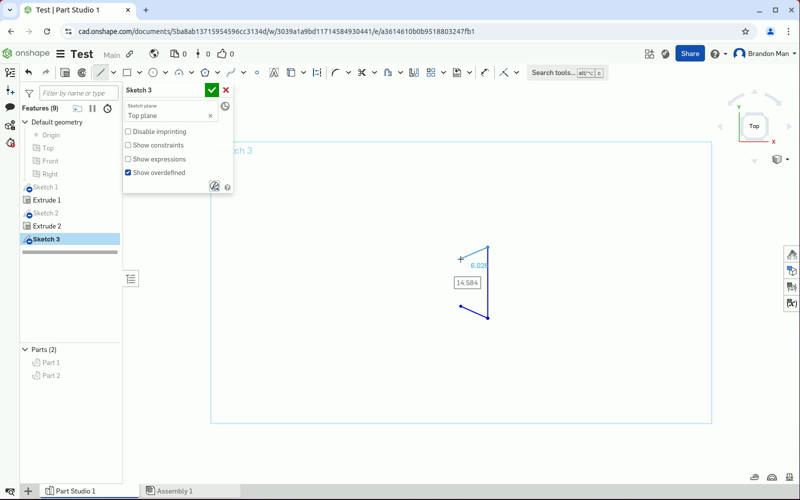
key_up(shift)
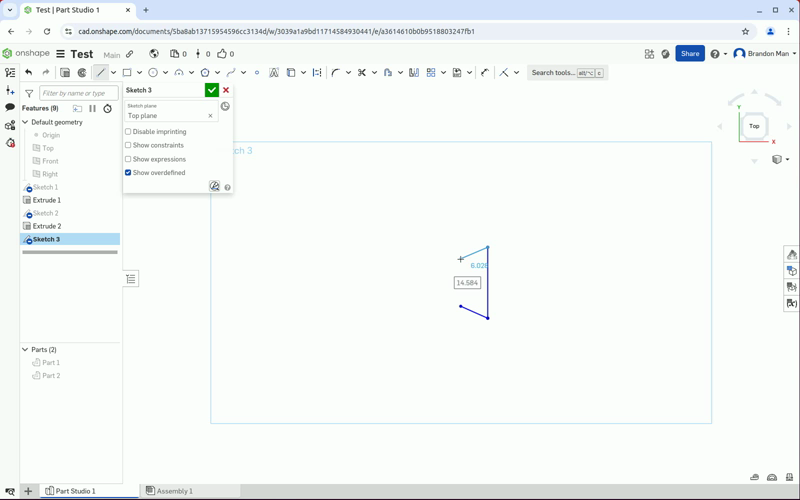
key(esc)
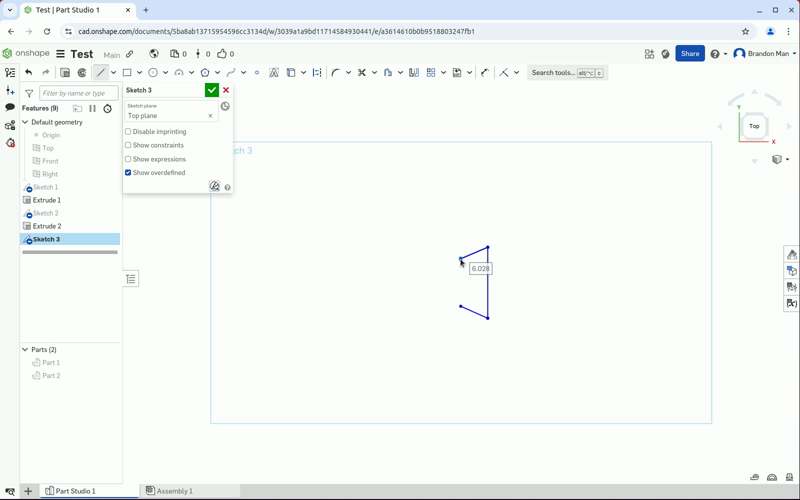
key(a)
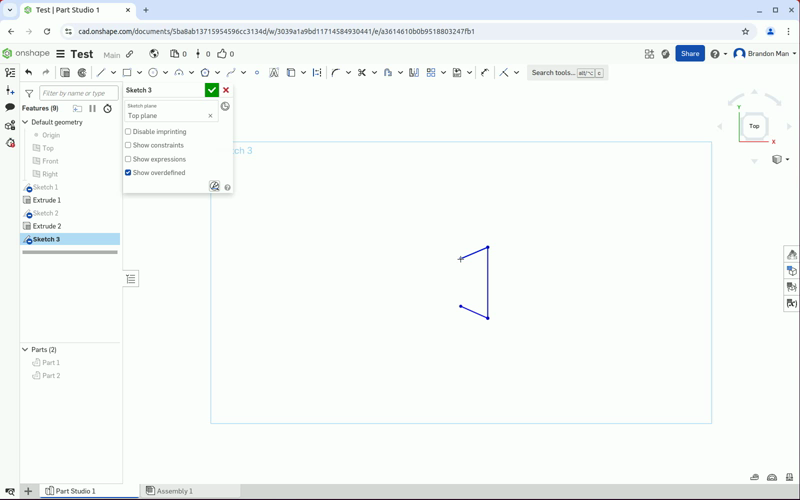
mouse_move(460, 258)
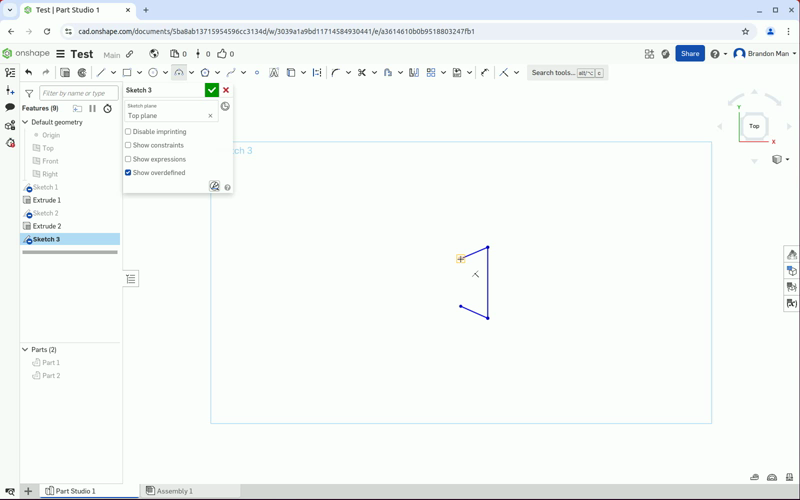
click(460, 258)
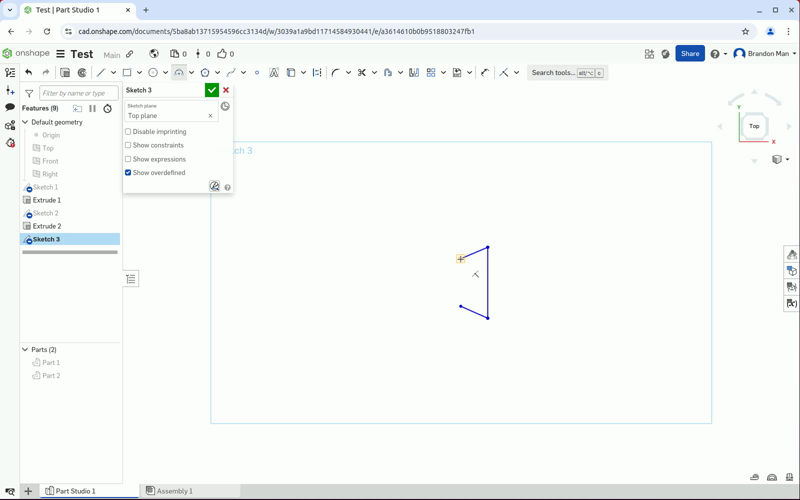
mouse_move(460, 306)
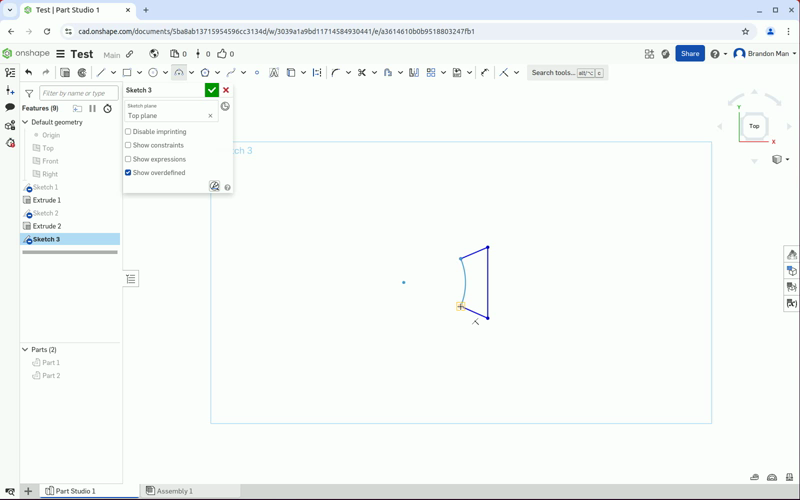
click(460, 306)
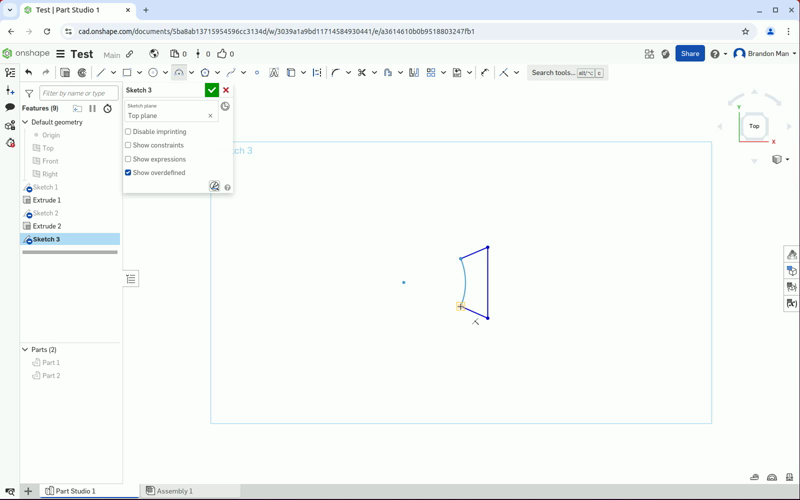
key_down(shift)
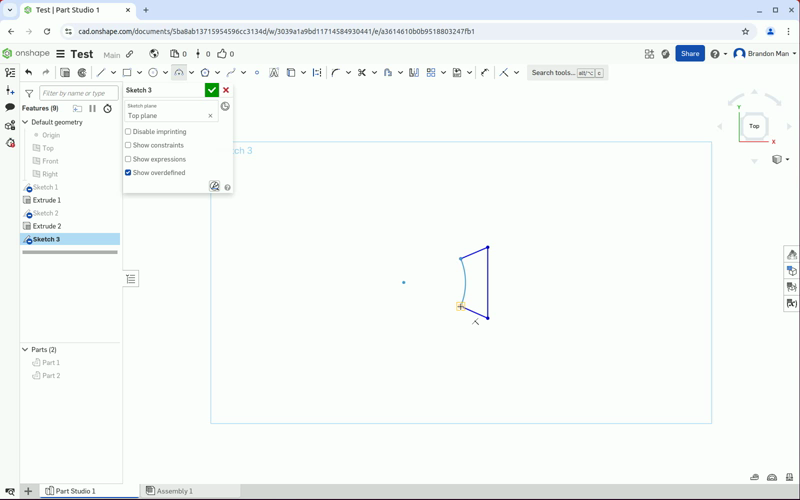
mouse_move(484, 282)
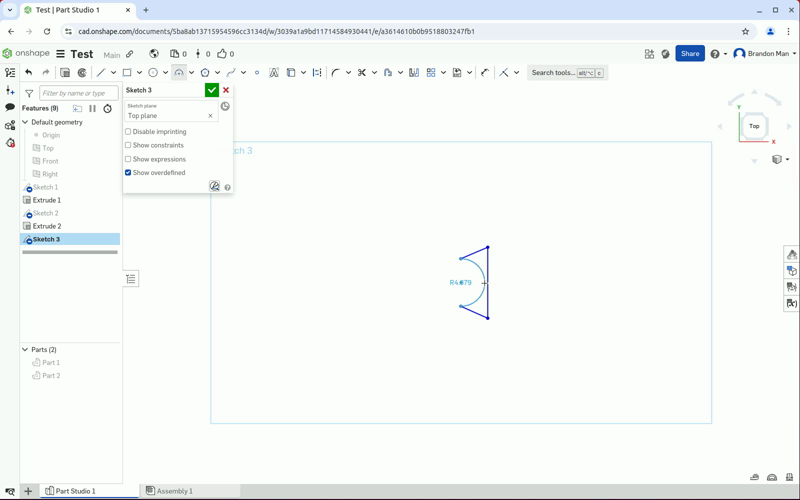
click(484, 282)
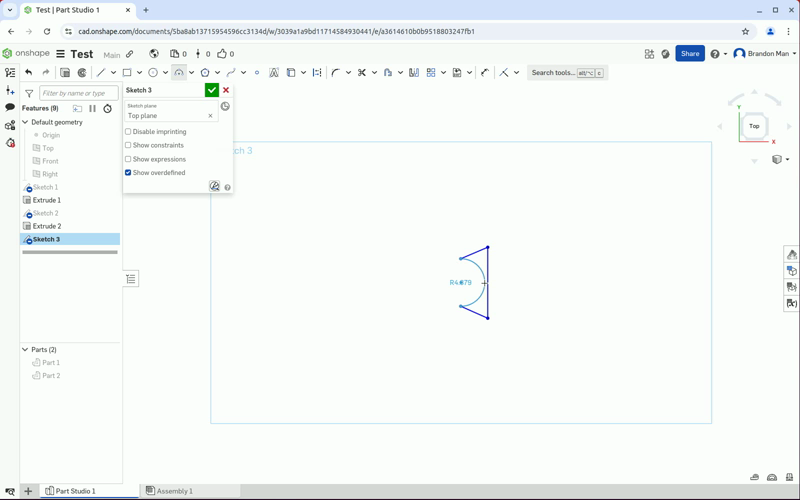
key_up(shift)
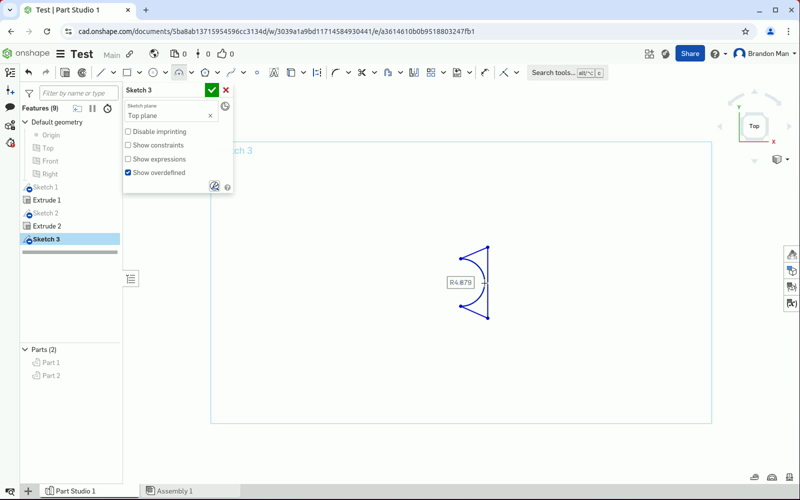
key(esc)
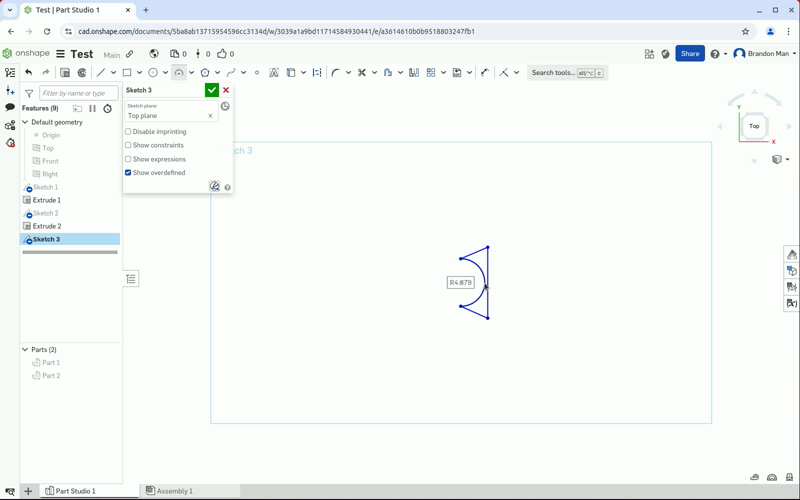
mouse_move(482, 290)
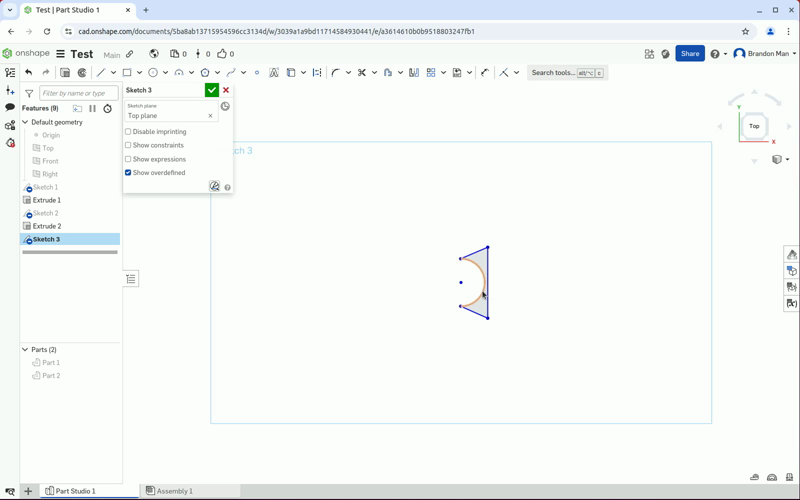
scroll(6)
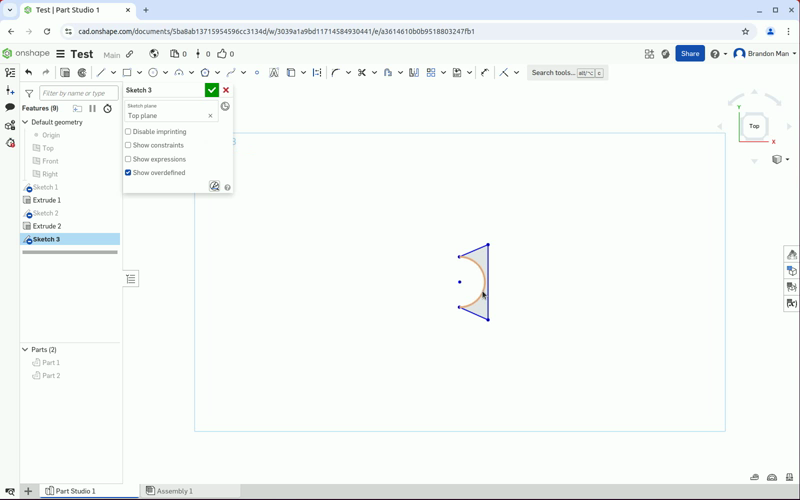
scroll(6)
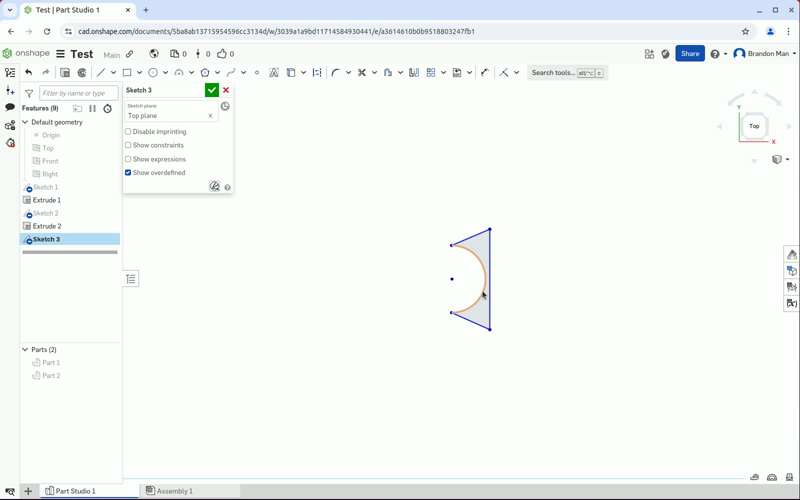
scroll(6)
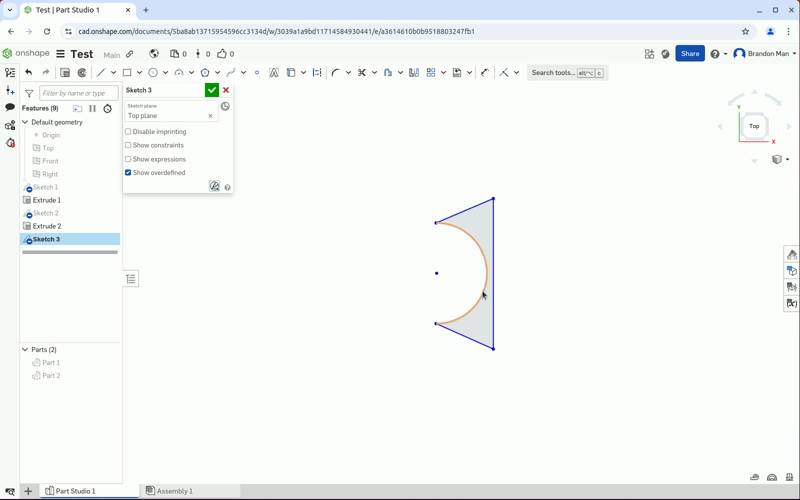
scroll(6)
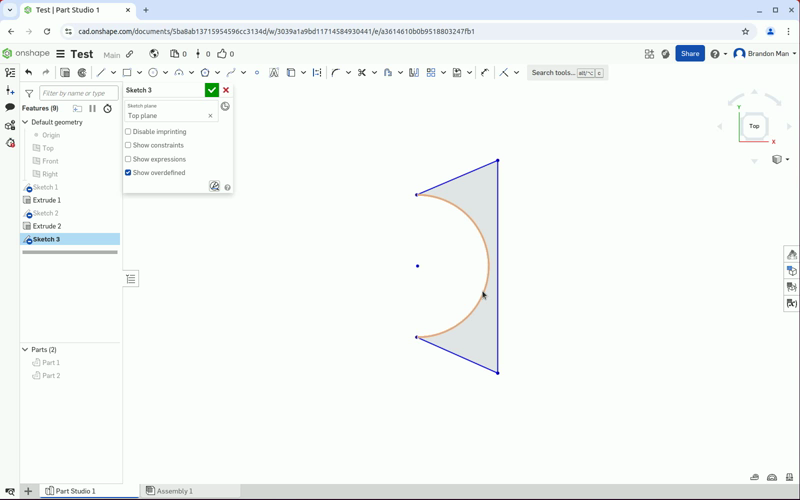
scroll(6)
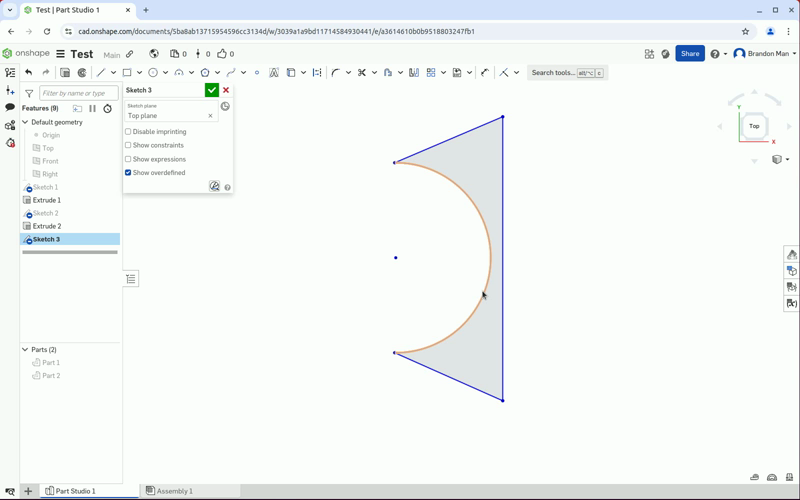
scroll(6)
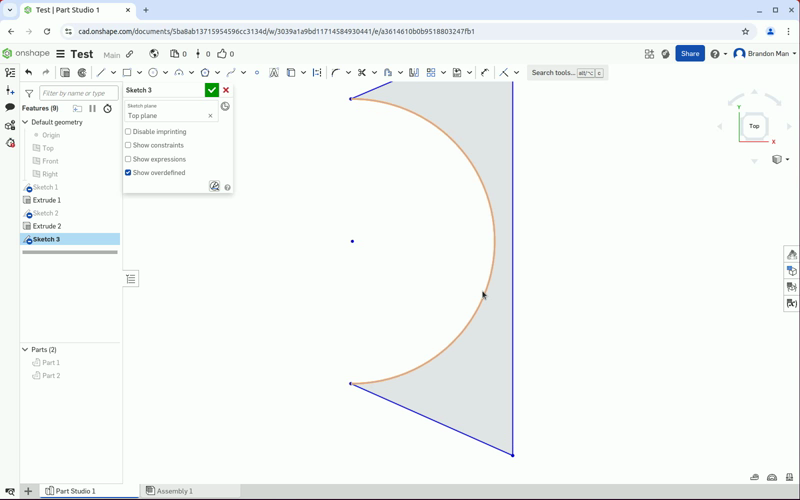
scroll(6)
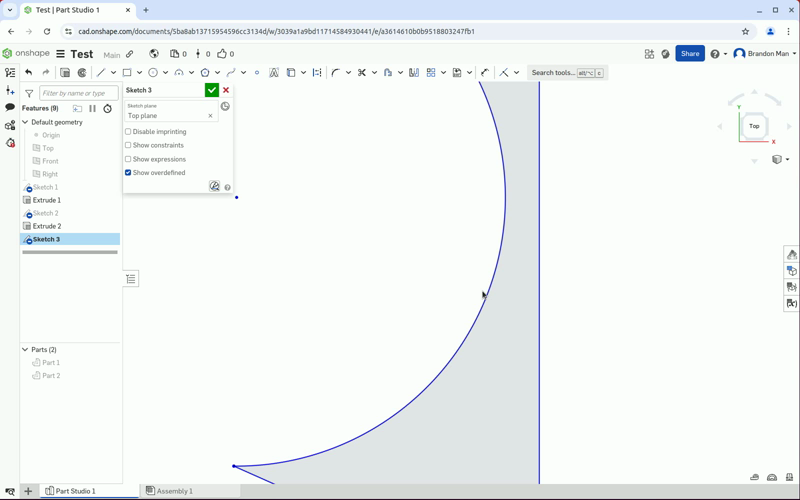
click(482, 290)
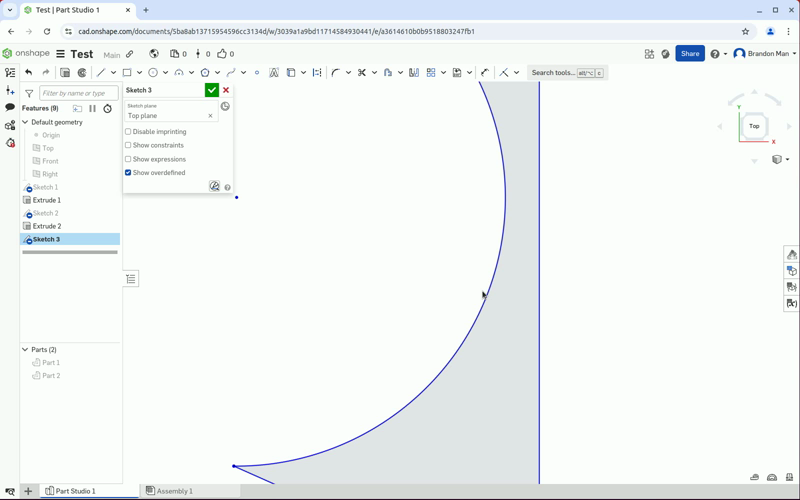
scroll(-6)
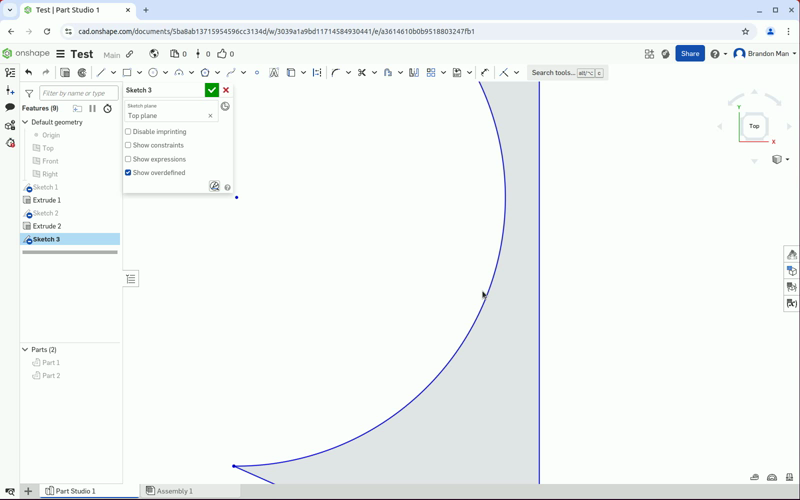
scroll(-6)
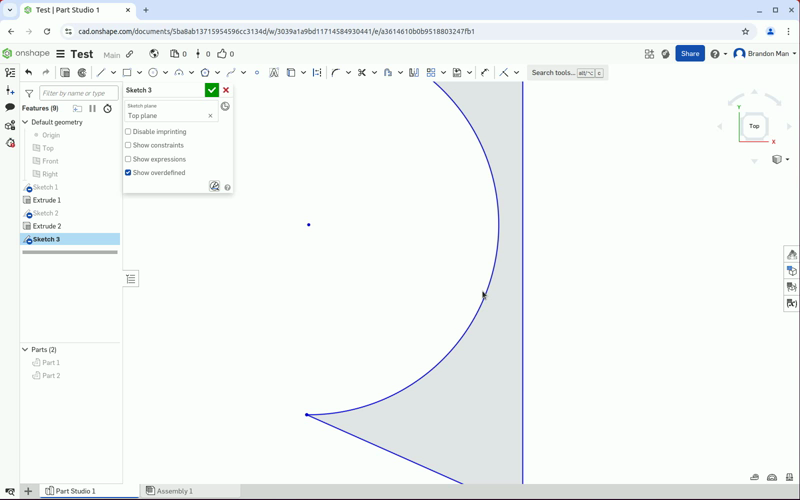
scroll(-6)
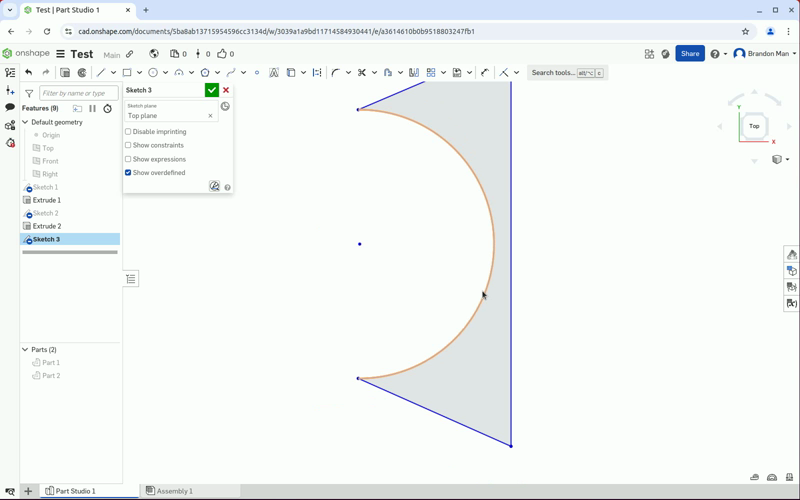
scroll(-6)
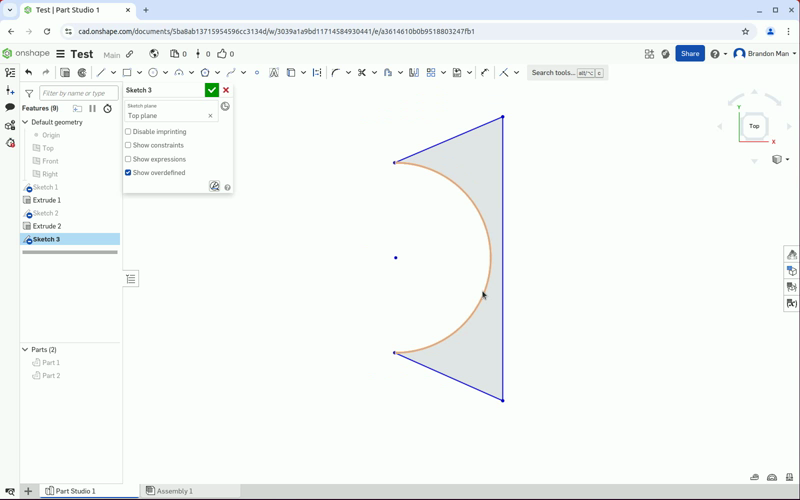
scroll(-6)
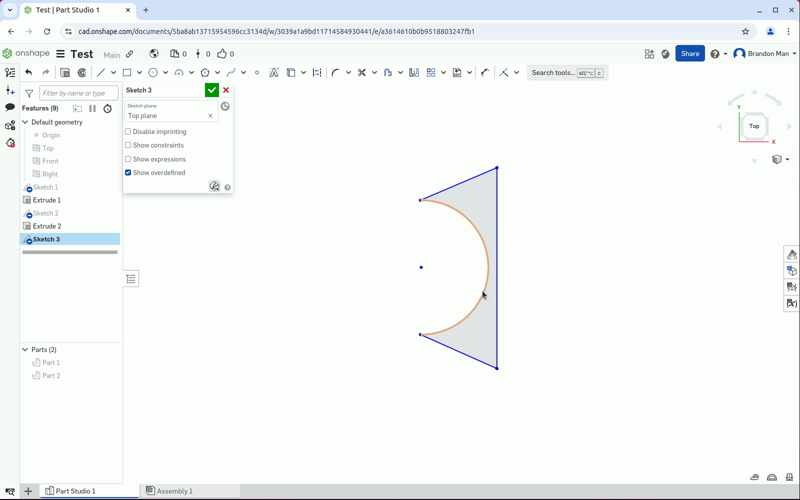
scroll(-6)
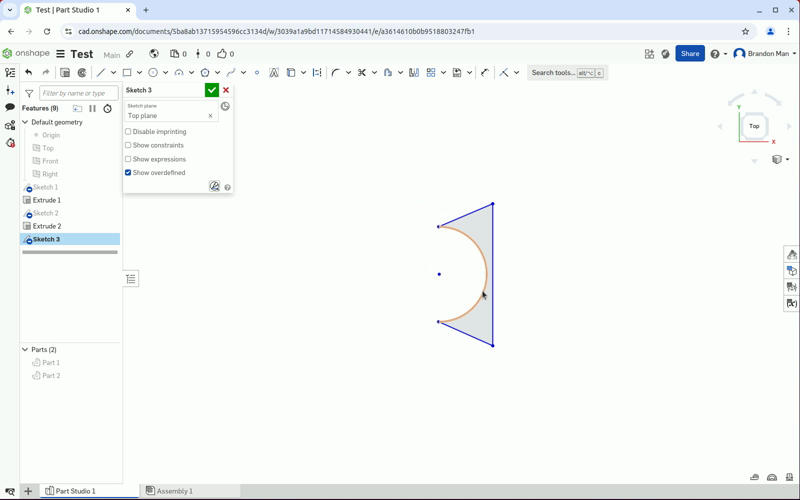
scroll(-6)
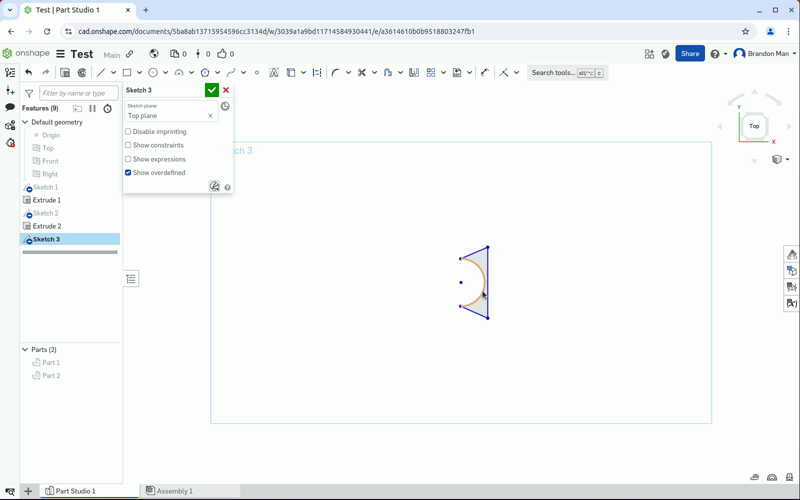
mouse_move(73, 352)
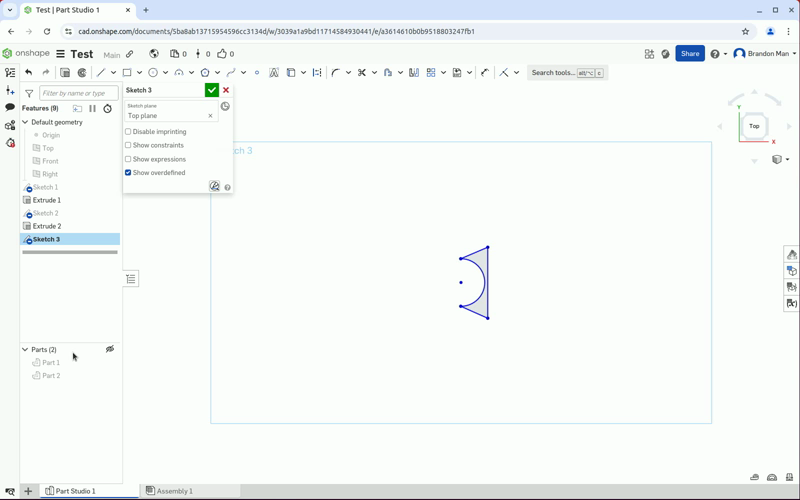
key(shift+y)
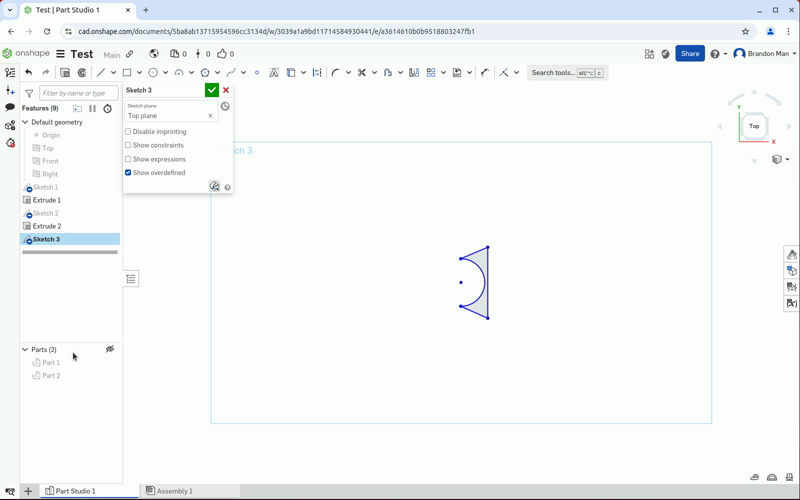
key(shift+e)
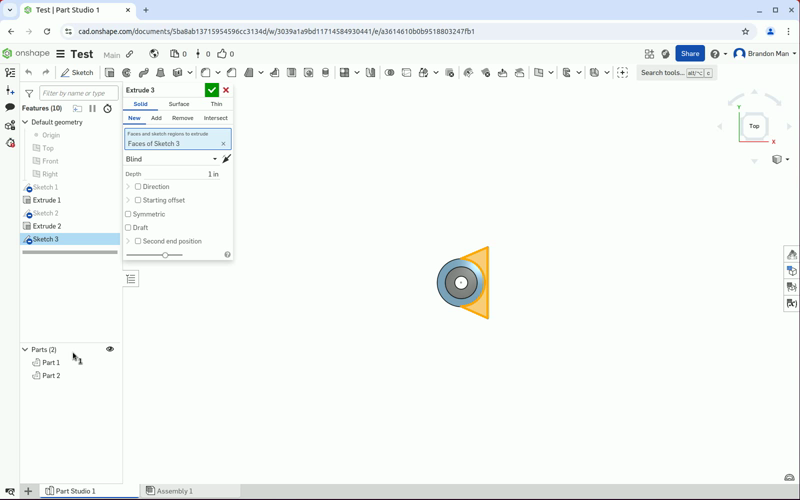
mouse_move(143, 106)
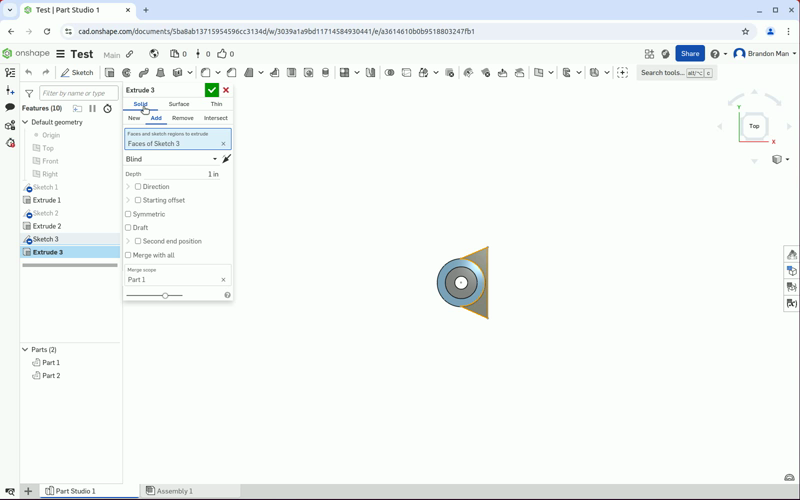
click(143, 106)
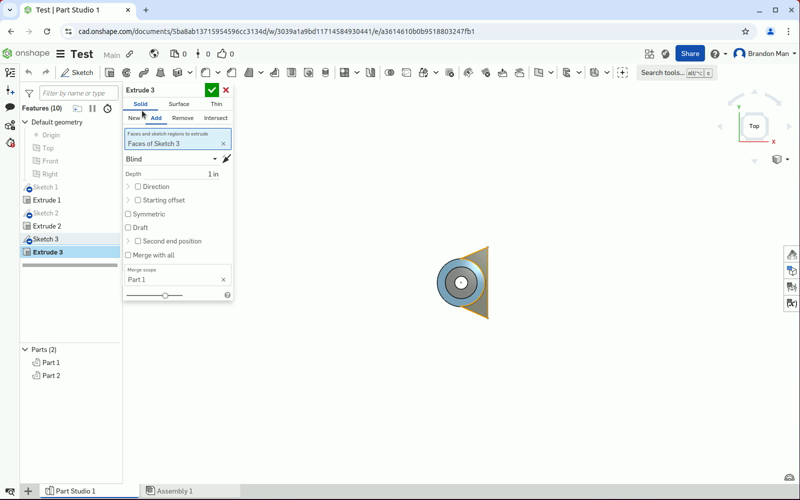
mouse_move(137, 120)
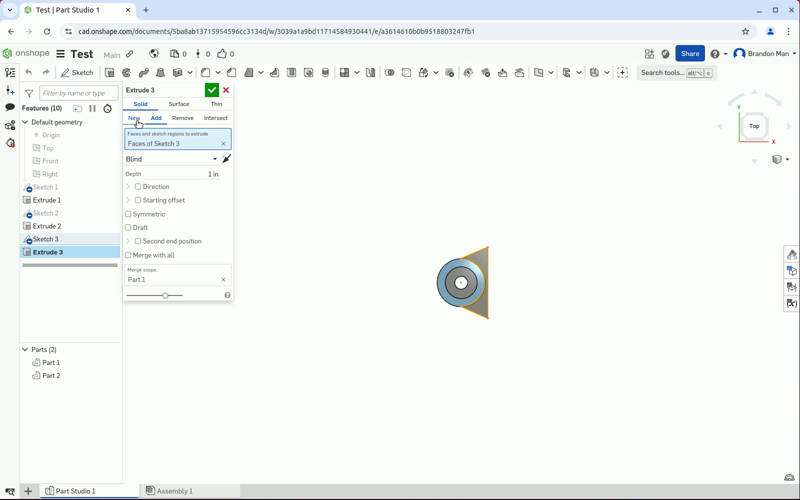
click(137, 120)
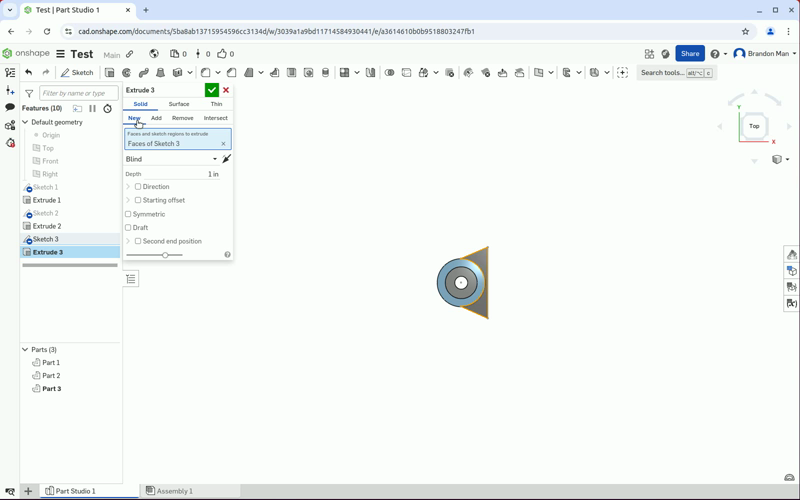
key(tab, 4)
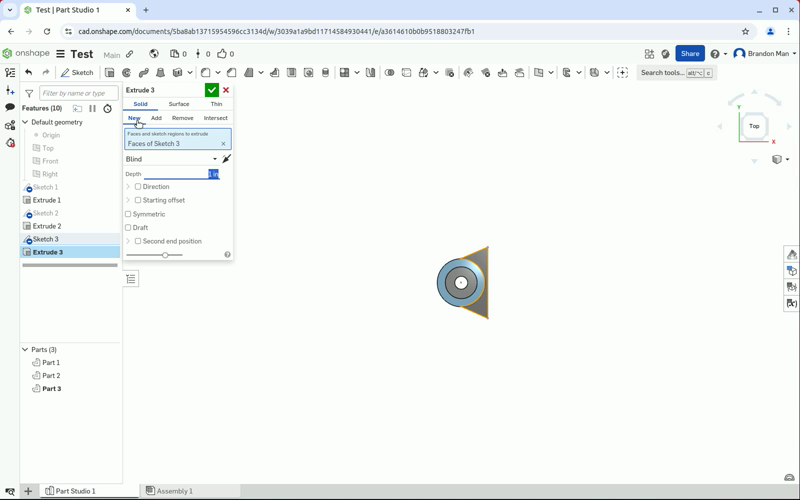
text(3.37)
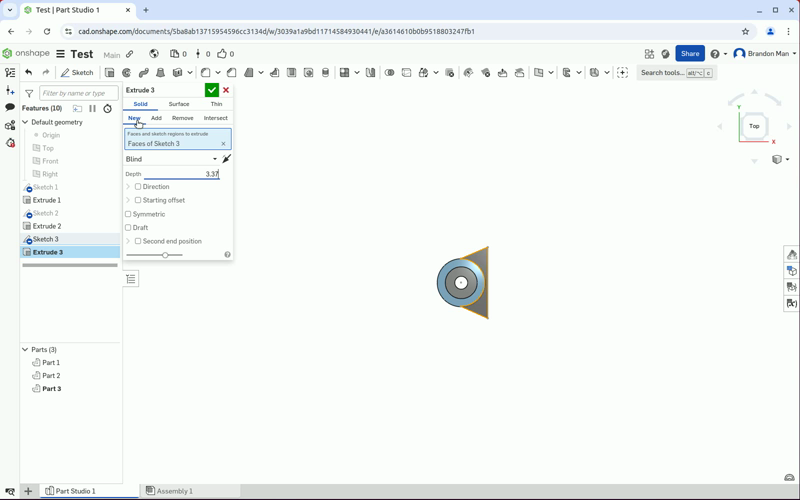
key(enter)
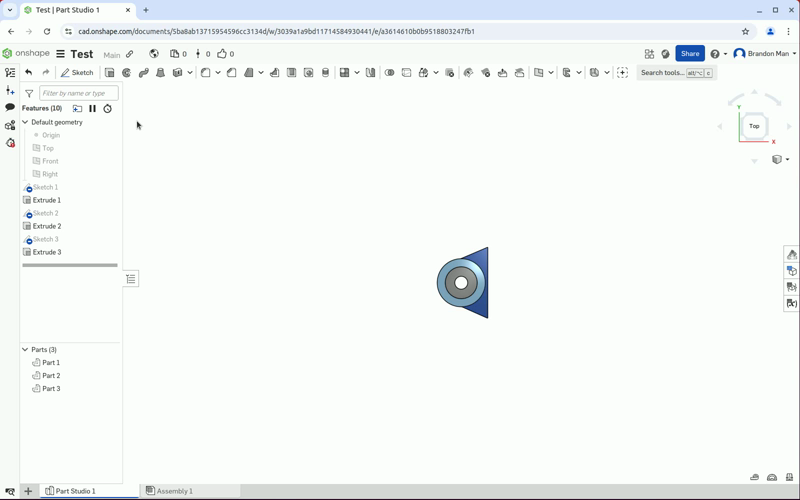
key(shift+h)
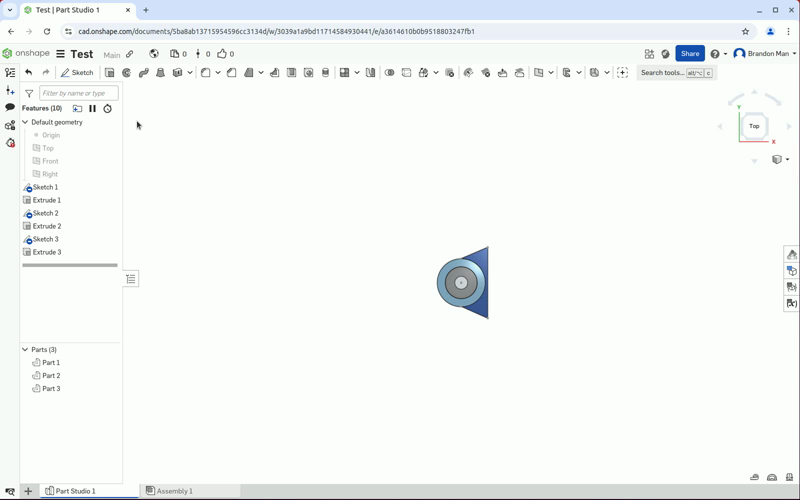
key(shift+h)
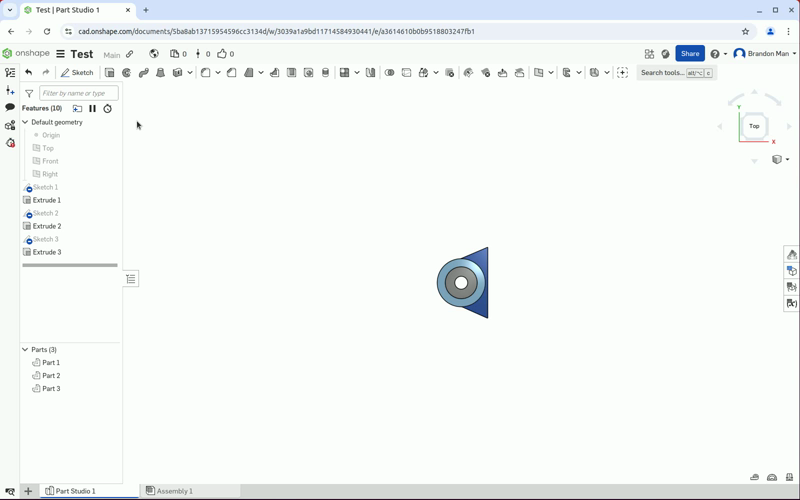
mouse_move(73, 189)
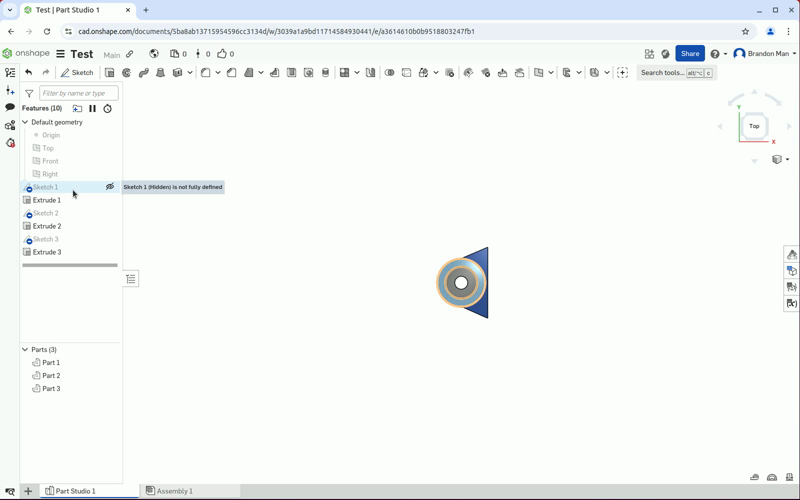
click(73, 189)
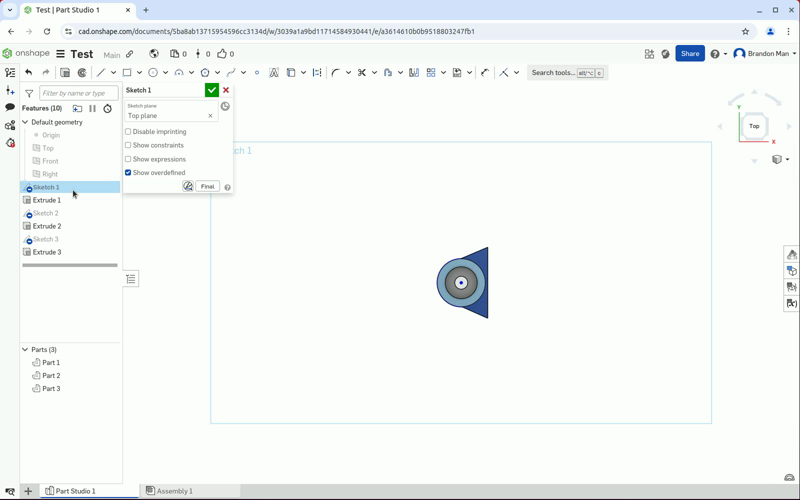
mouse_move(229, 92)
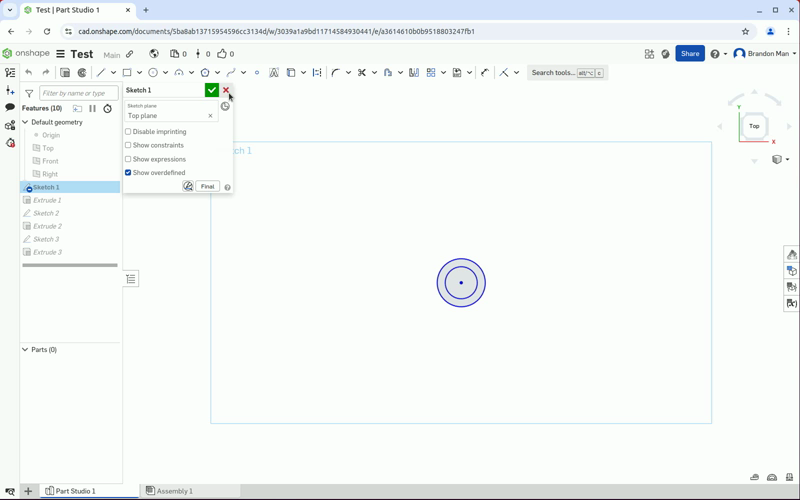
click(229, 92)
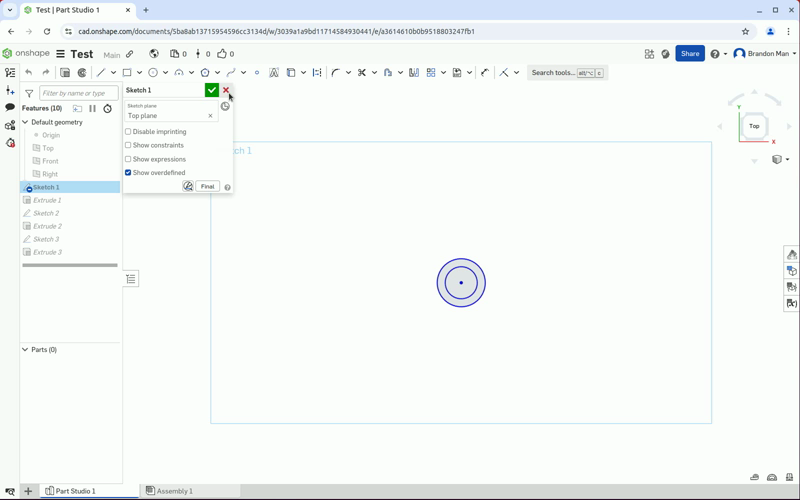
key(shift+s)
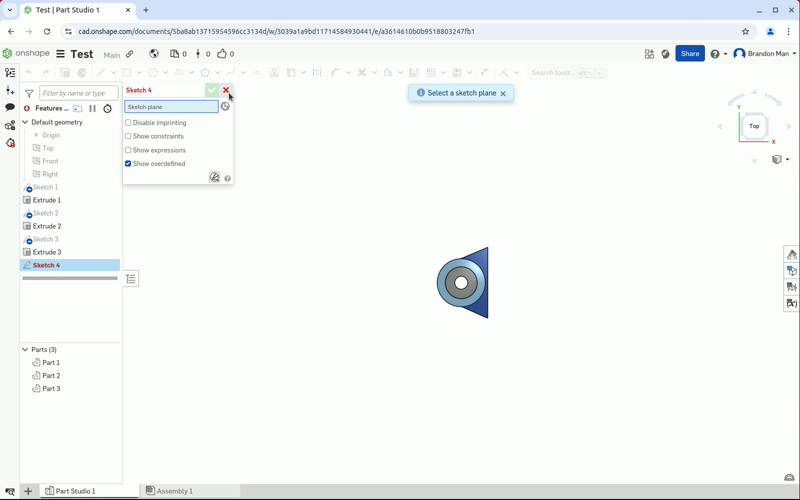
mouse_move(73, 150)
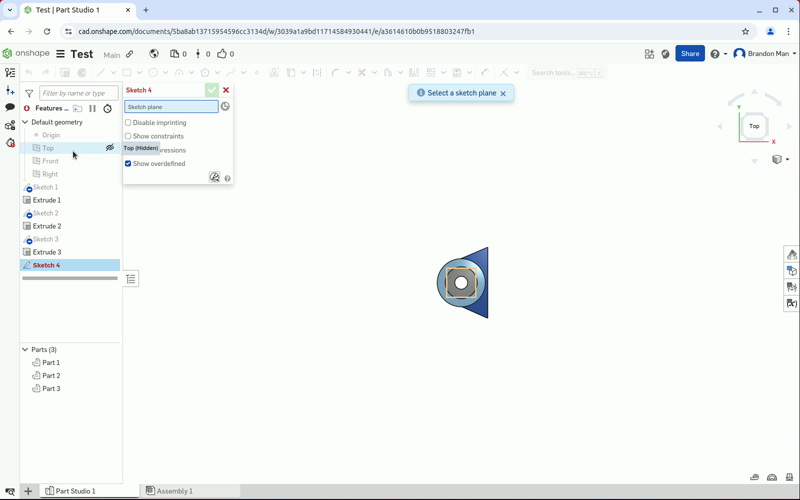
click(73, 150)
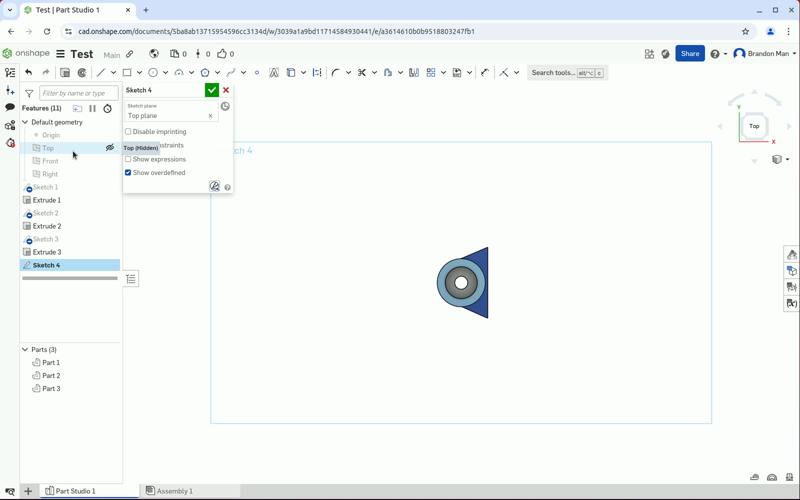
mouse_move(73, 352)
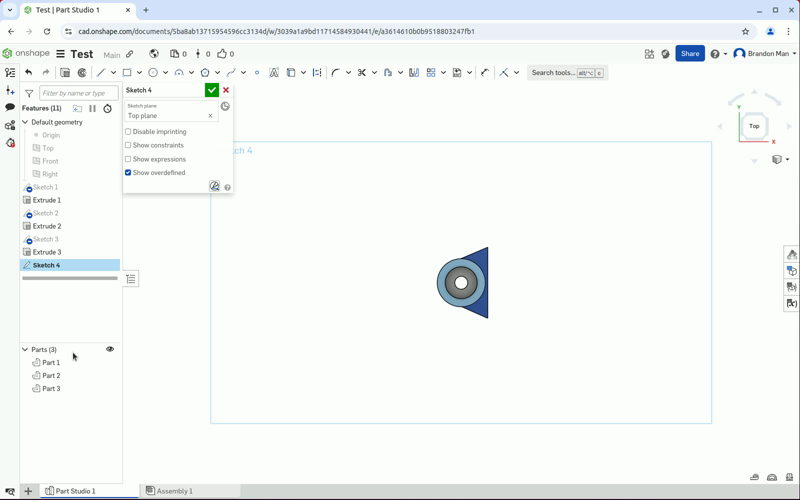
key(y)
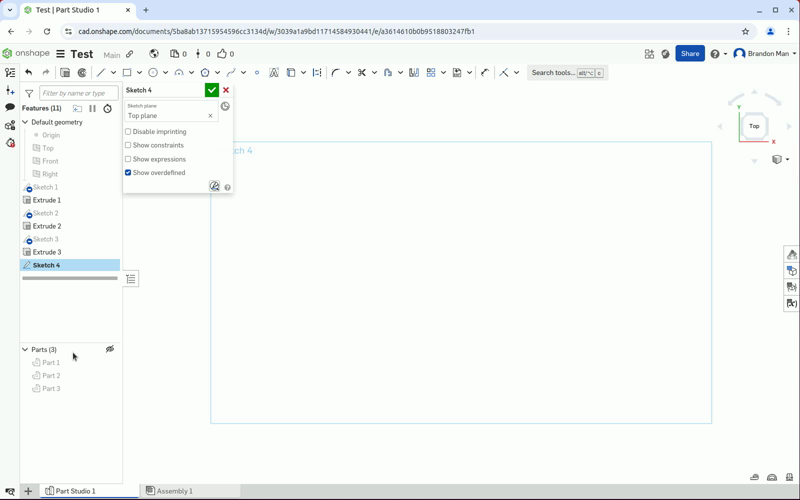
key(l)
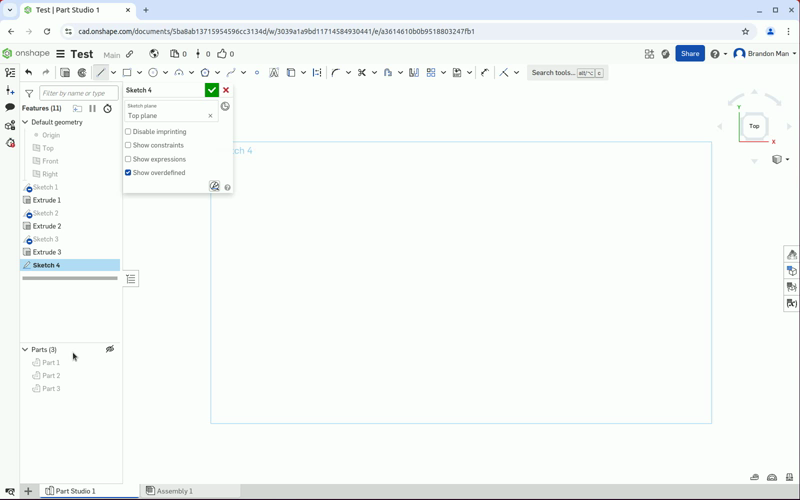
key_down(shift)
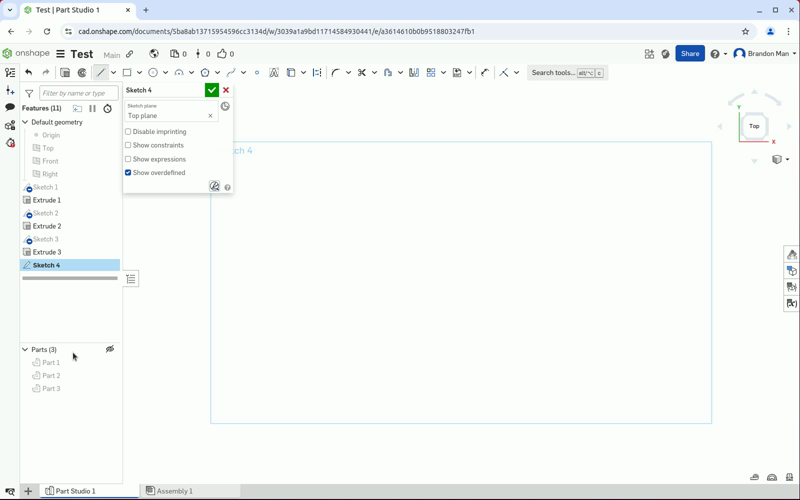
mouse_move(487, 318)
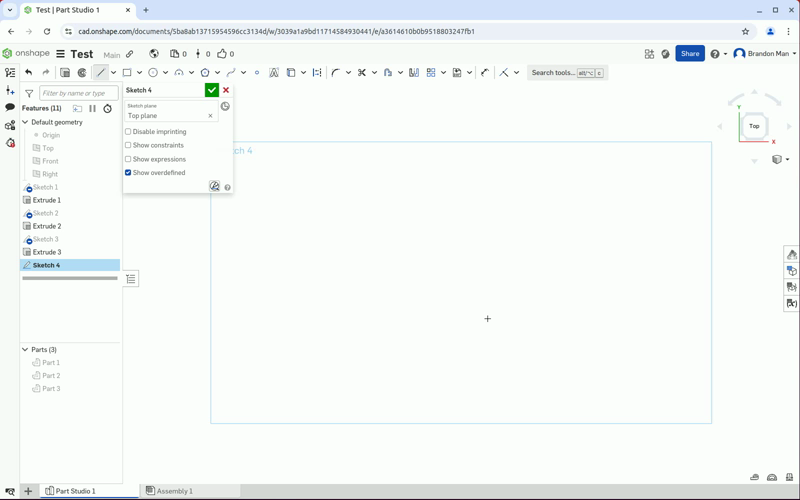
click(487, 318)
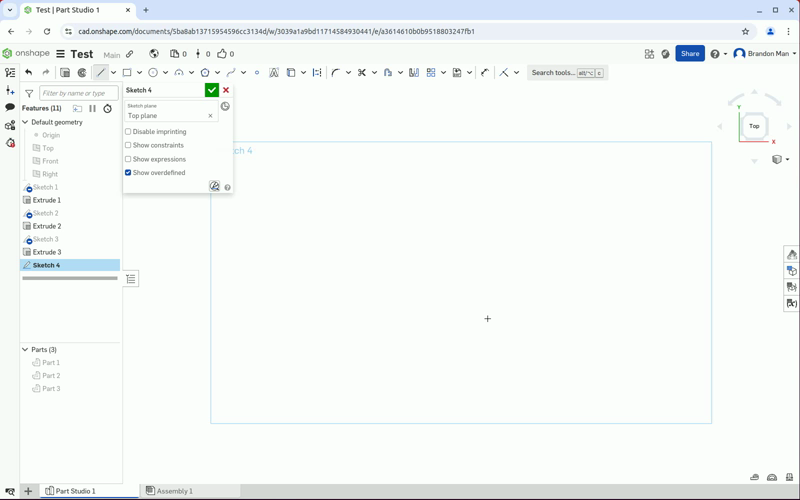
key_up(shift)
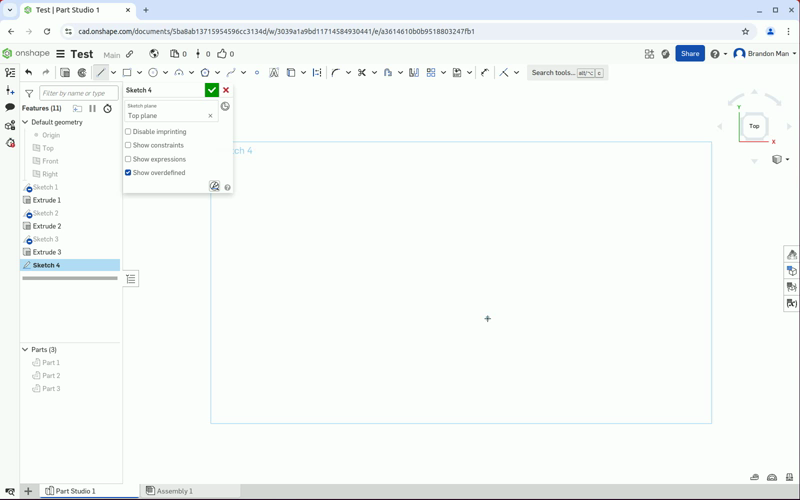
key_down(shift)
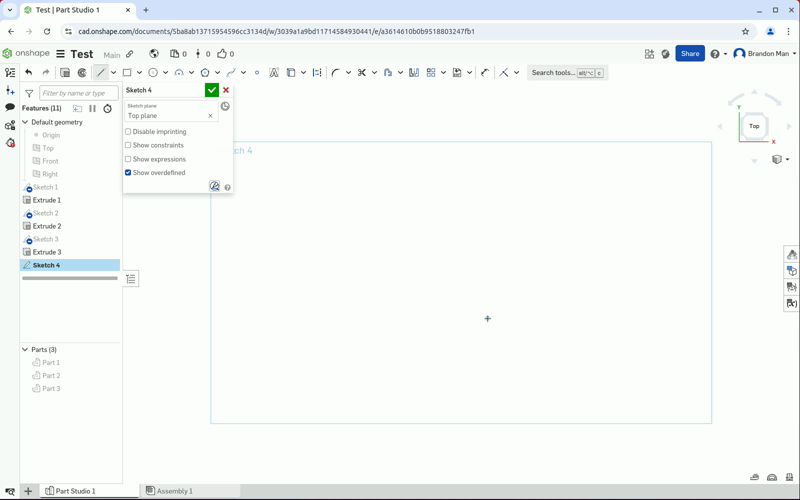
mouse_move(517, 318)
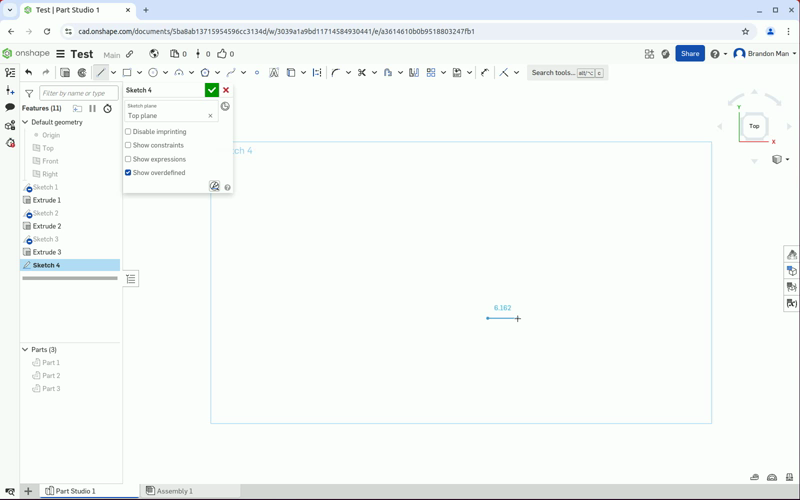
mouse_move(504, 318)
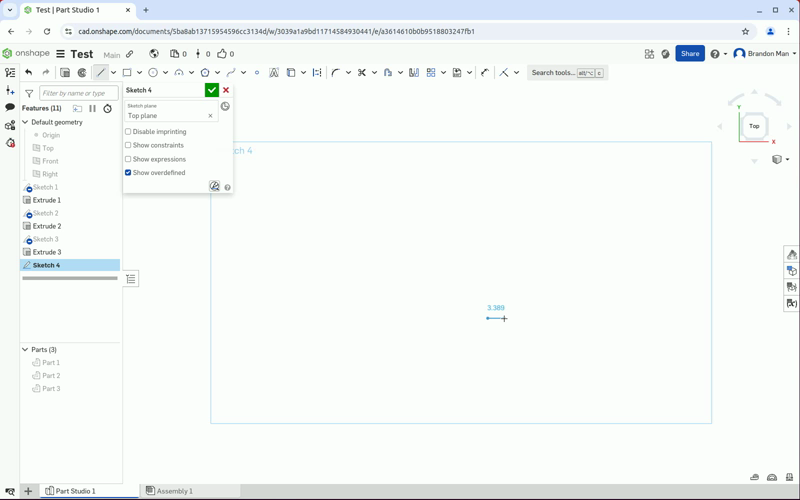
click(504, 318)
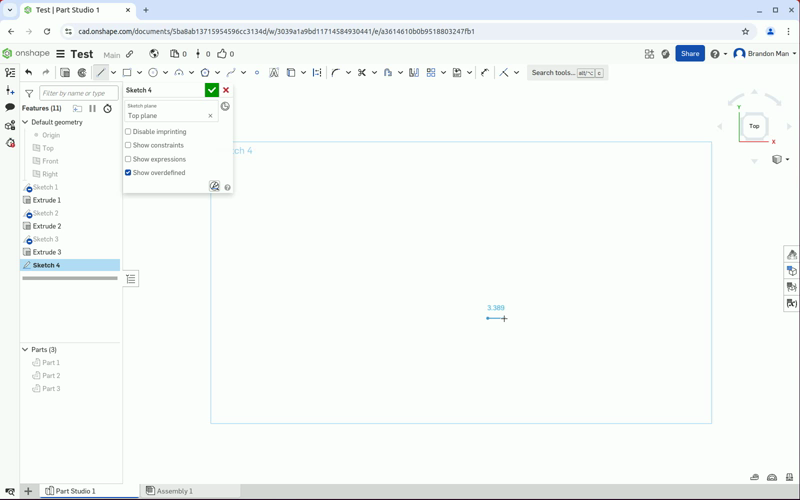
key_up(shift)
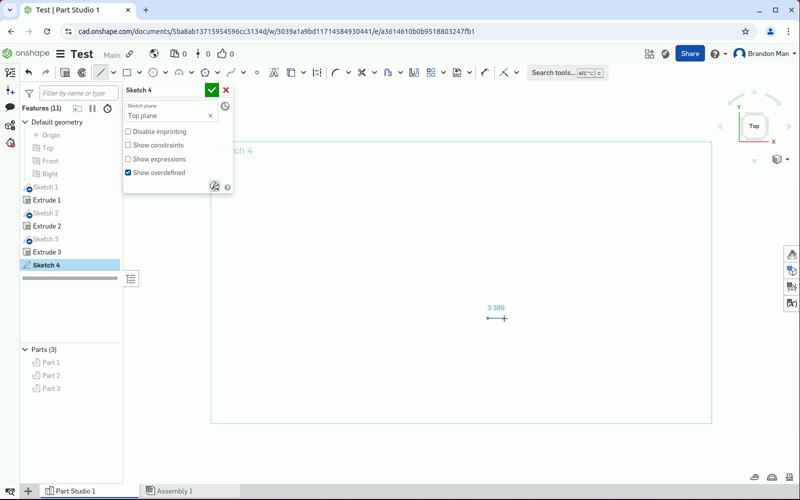
key_down(shift)
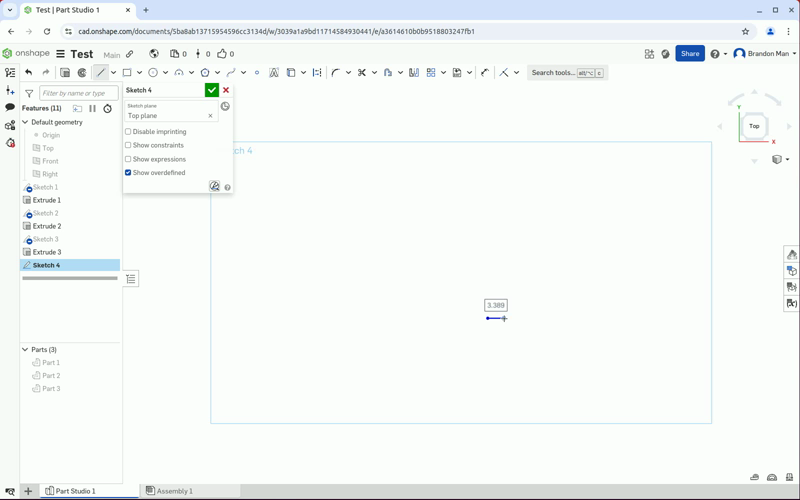
mouse_move(504, 247)
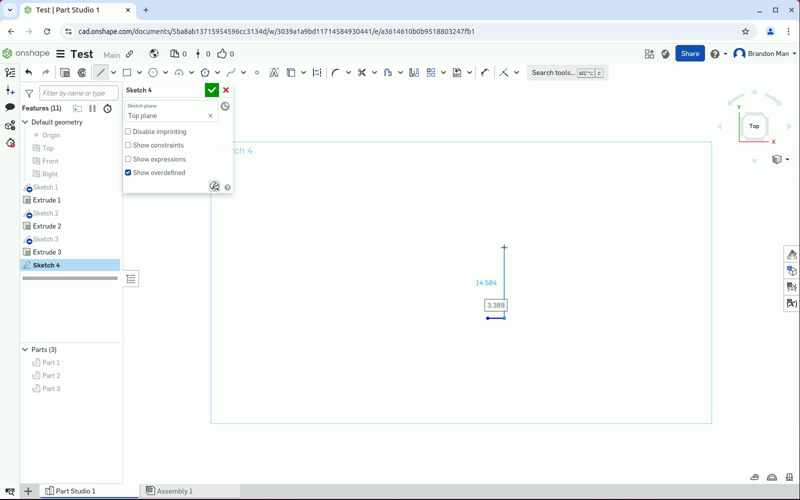
click(504, 247)
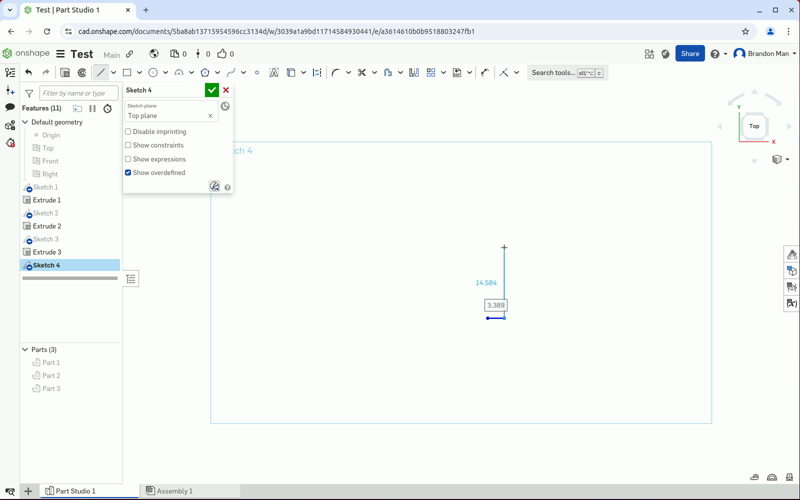
key_up(shift)
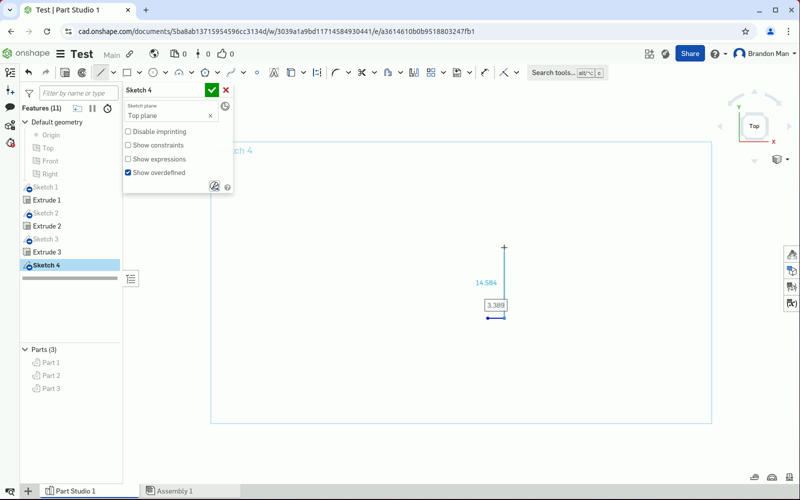
key_down(shift)
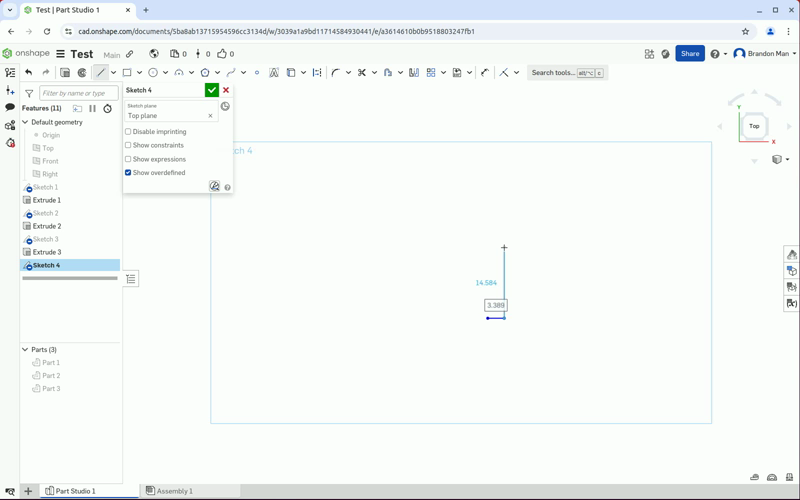
mouse_move(534, 247)
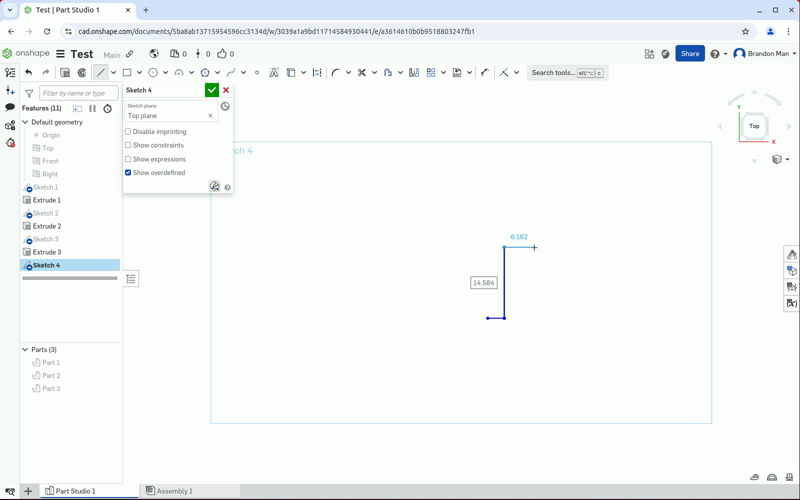
mouse_move(487, 247)
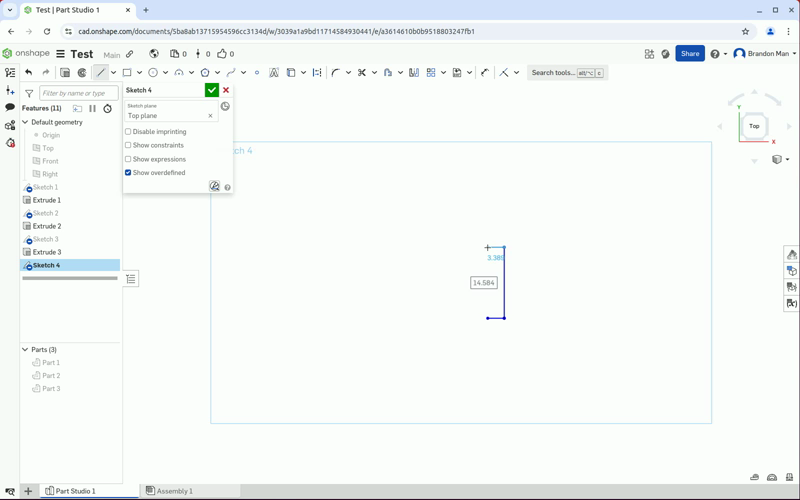
click(487, 247)
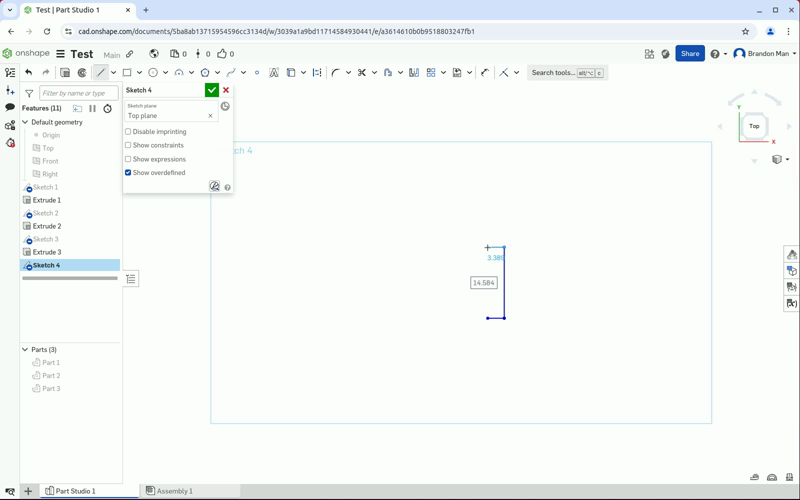
key_up(shift)
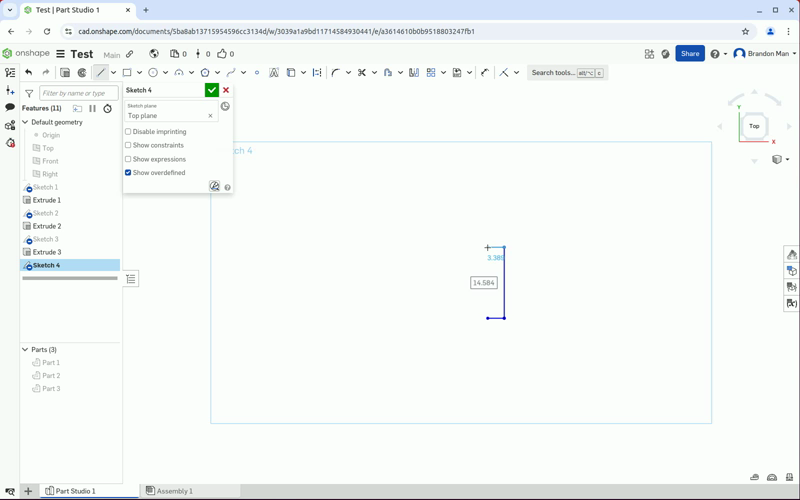
key_down(shift)
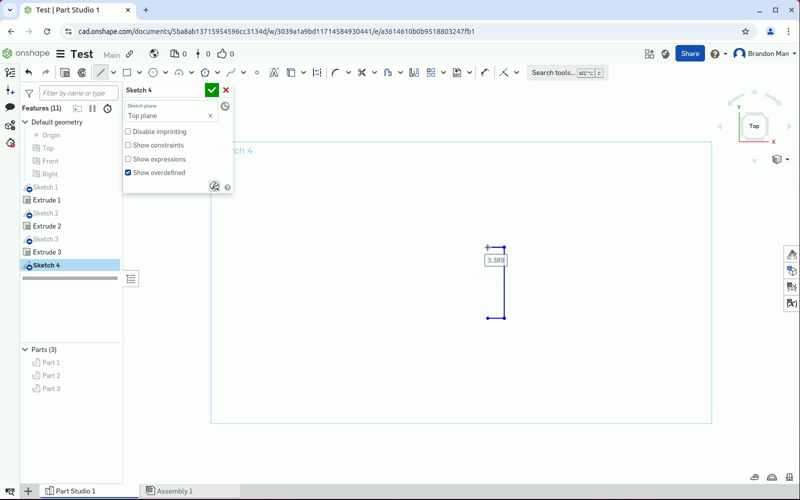
mouse_move(487, 318)
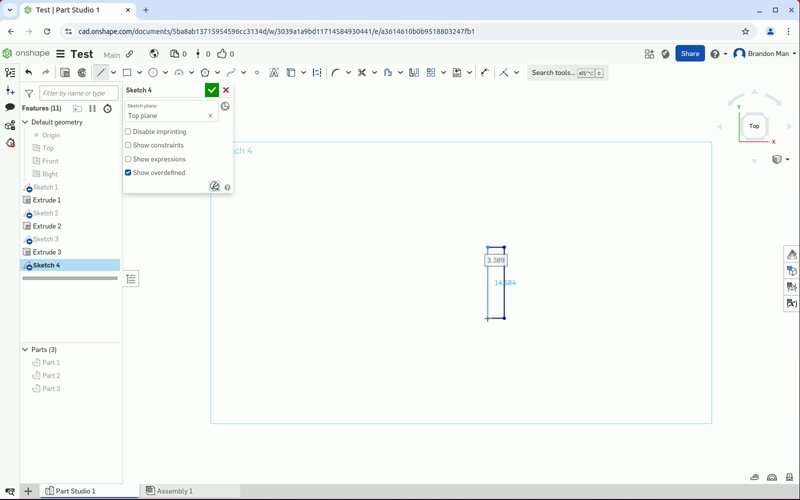
key_up(shift)
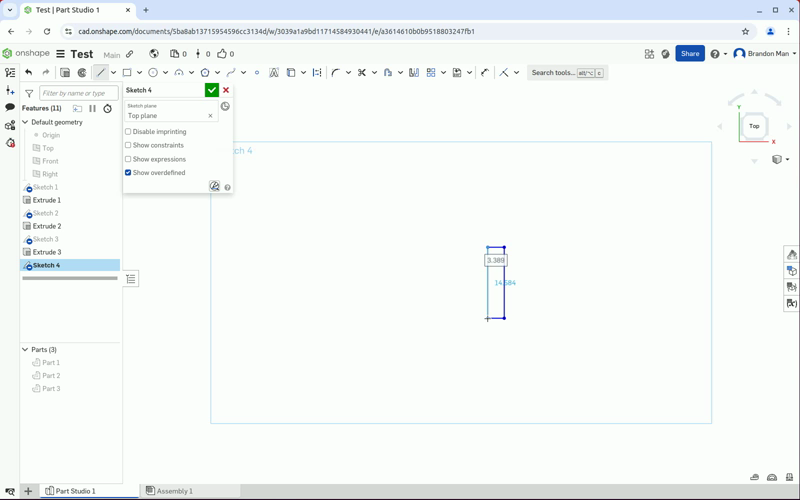
click(487, 318)
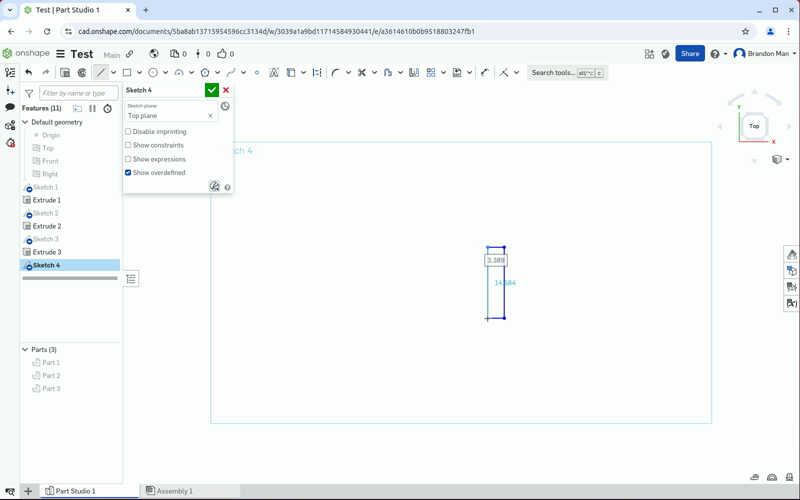
key(esc)
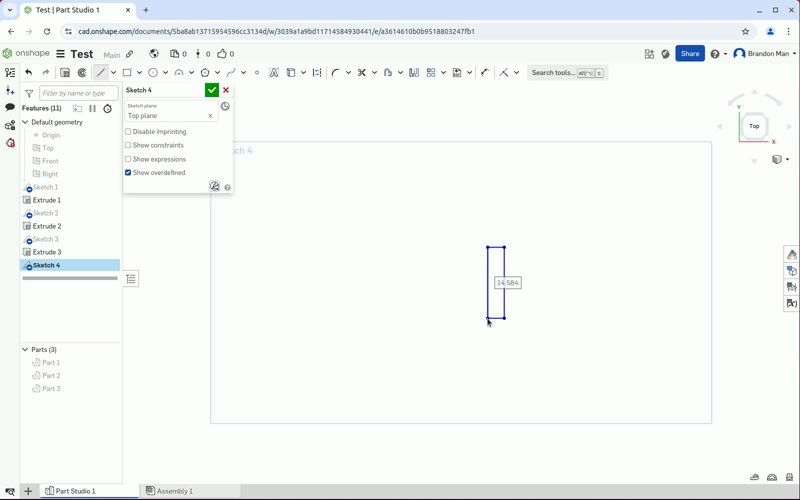
mouse_move(493, 281)
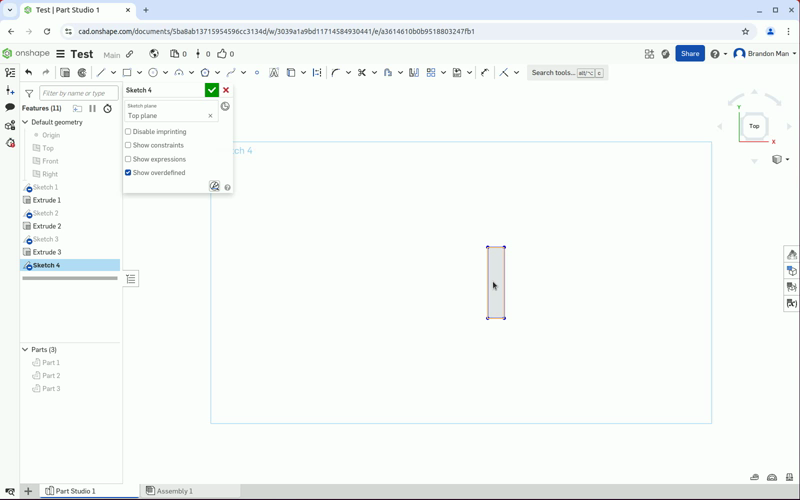
scroll(6)
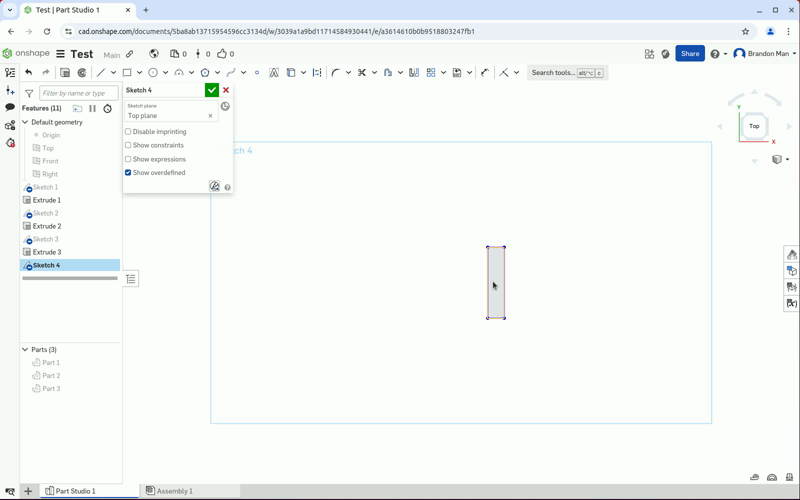
scroll(6)
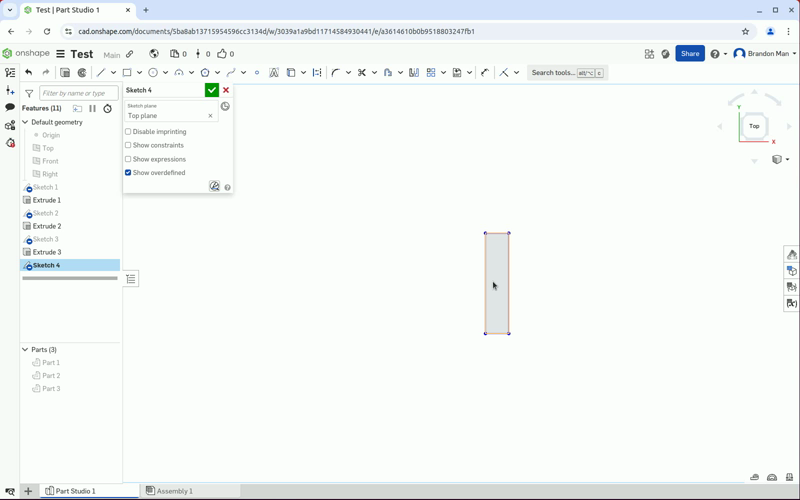
scroll(6)
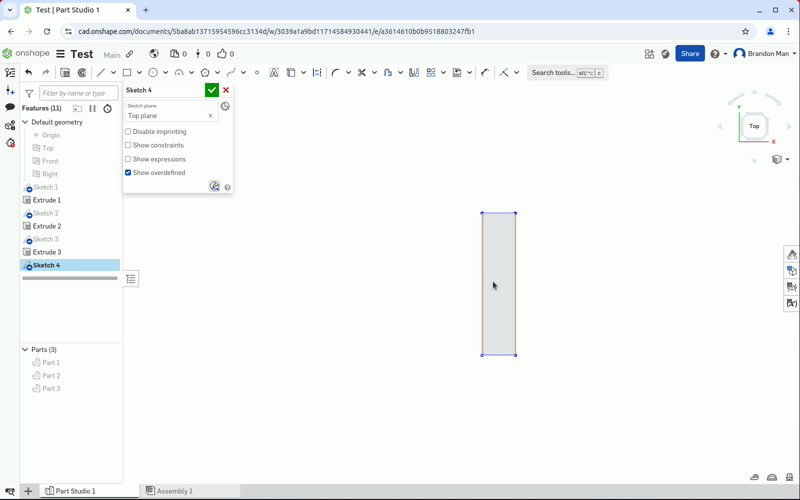
scroll(6)
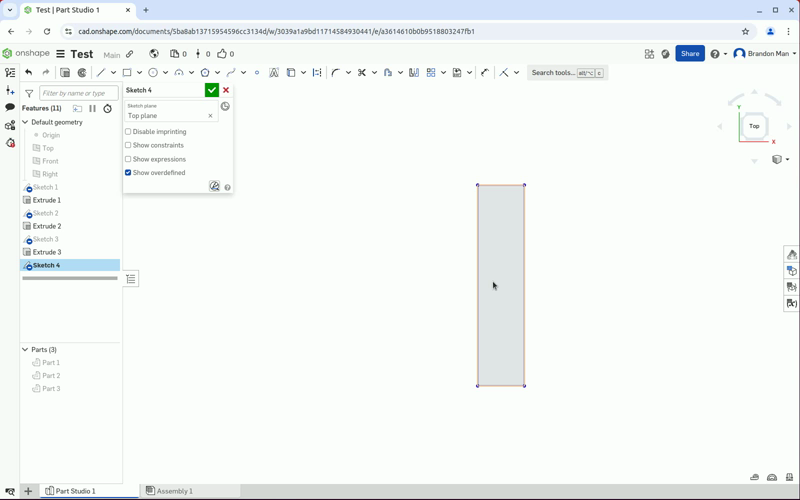
scroll(6)
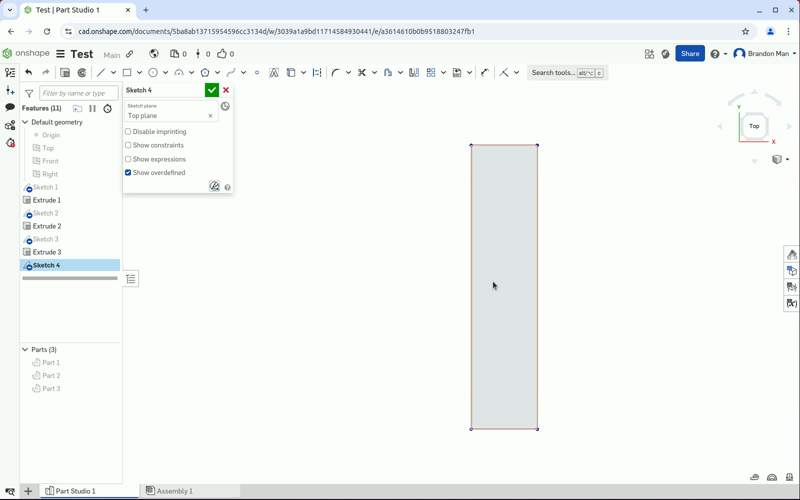
scroll(6)
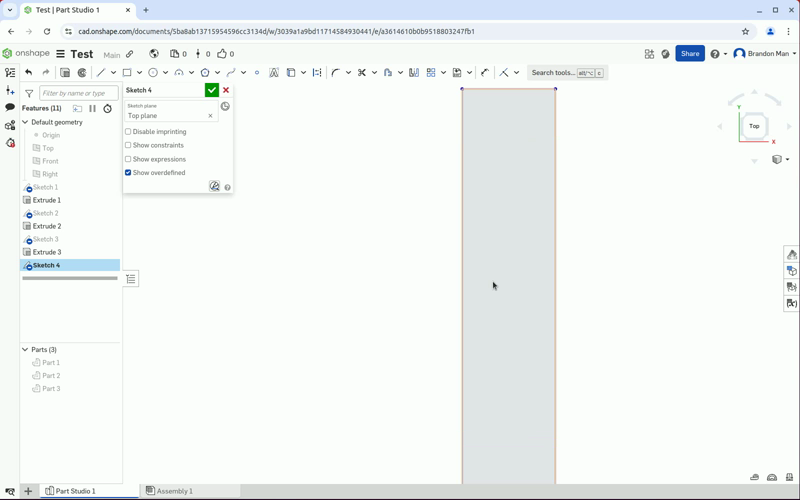
scroll(6)
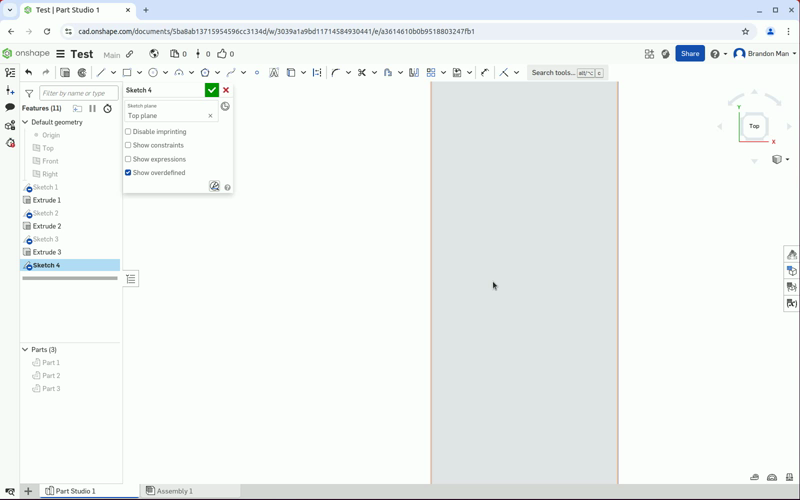
click(493, 281)
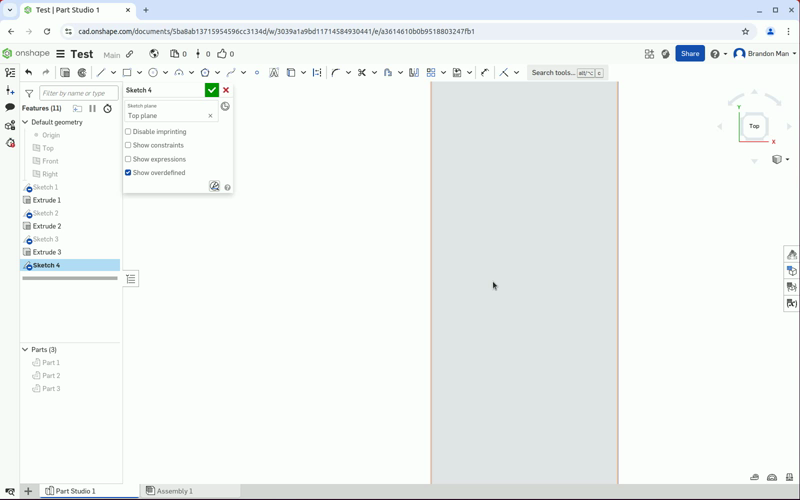
scroll(-6)
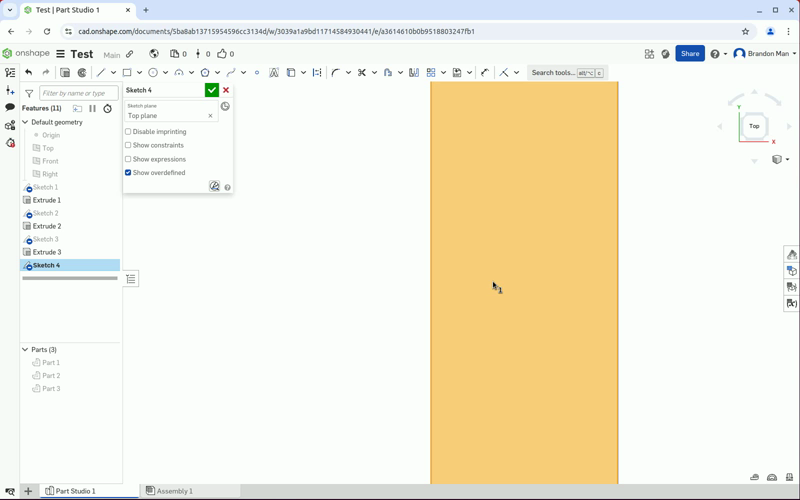
scroll(-6)
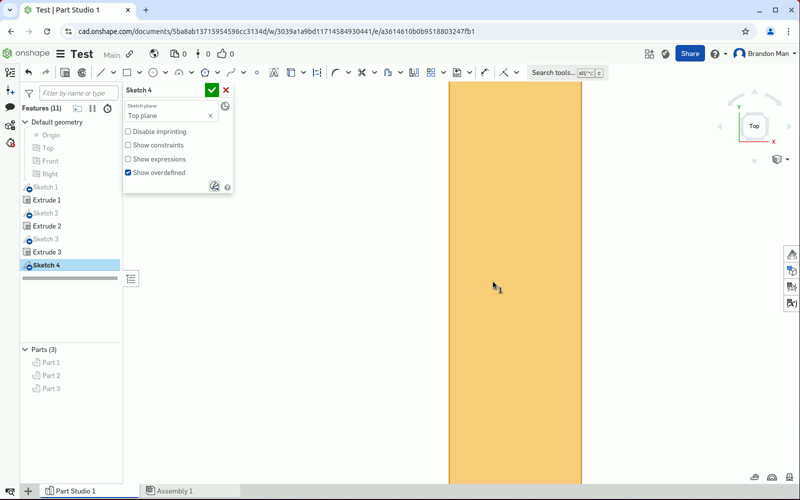
scroll(-6)
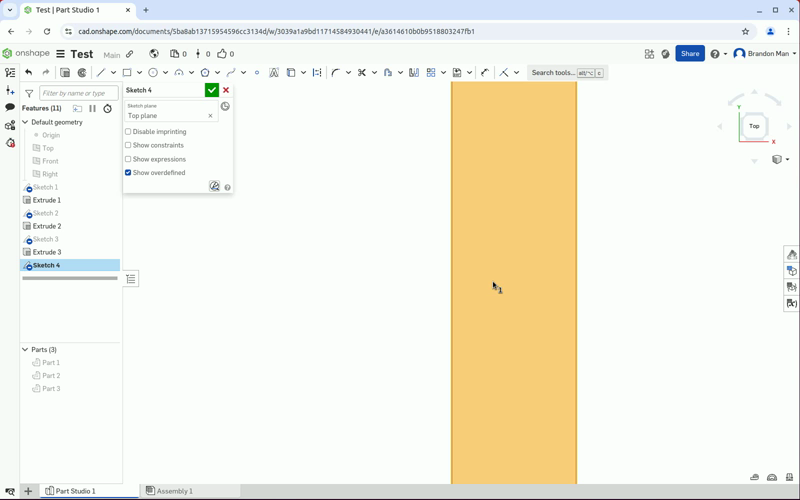
scroll(-6)
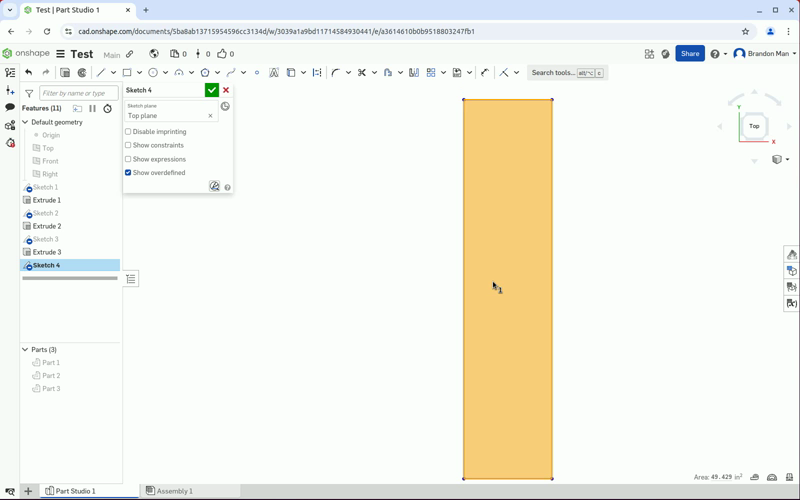
scroll(-6)
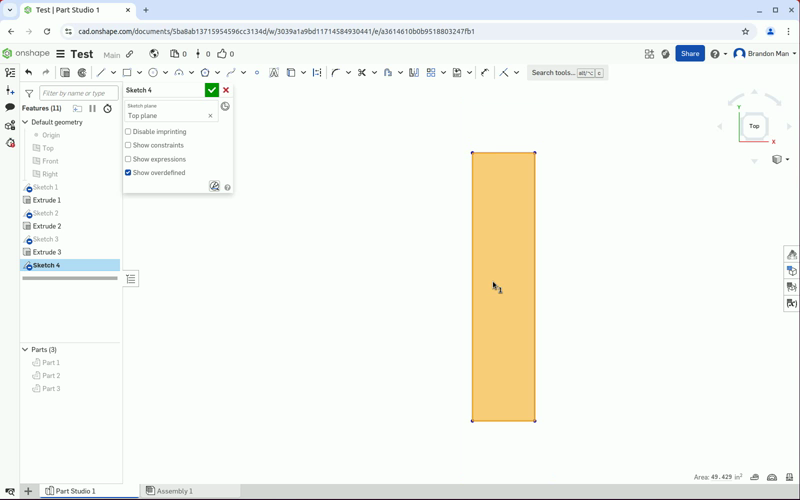
scroll(-6)
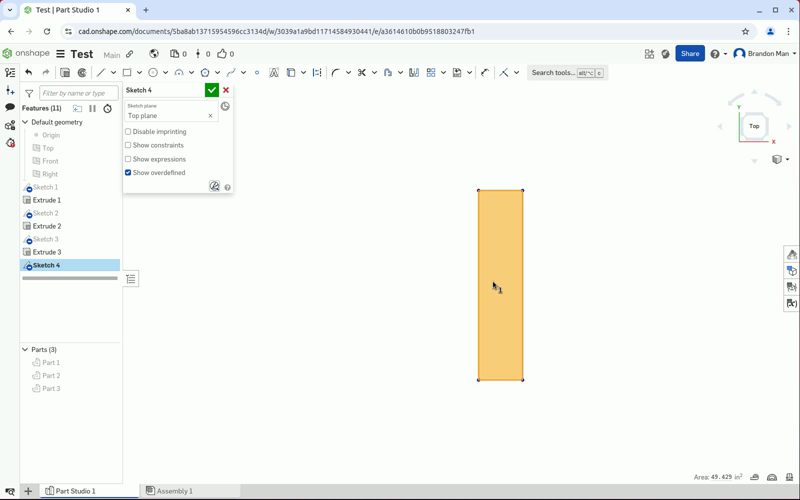
scroll(-6)
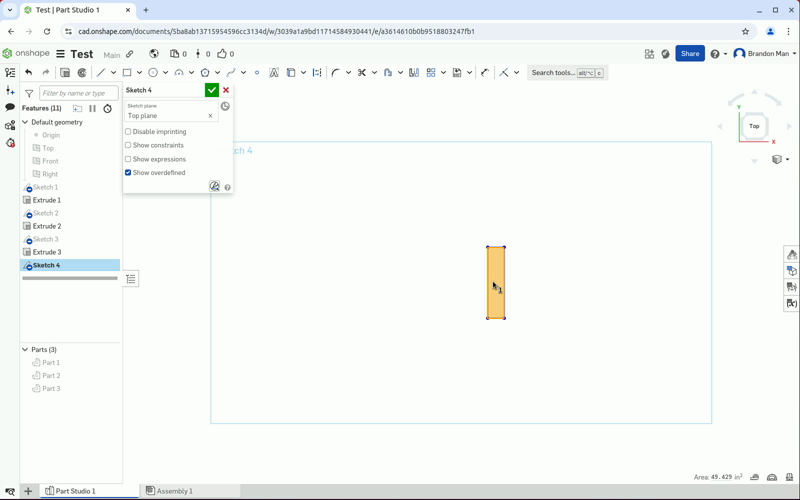
mouse_move(73, 352)
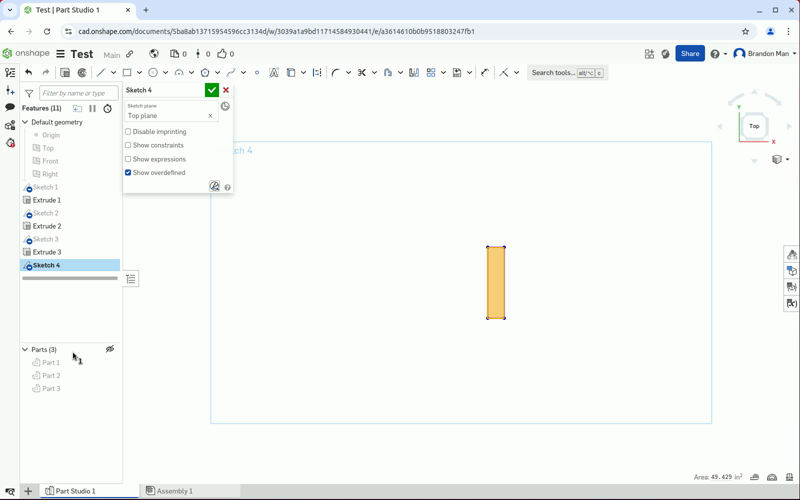
key(shift+y)
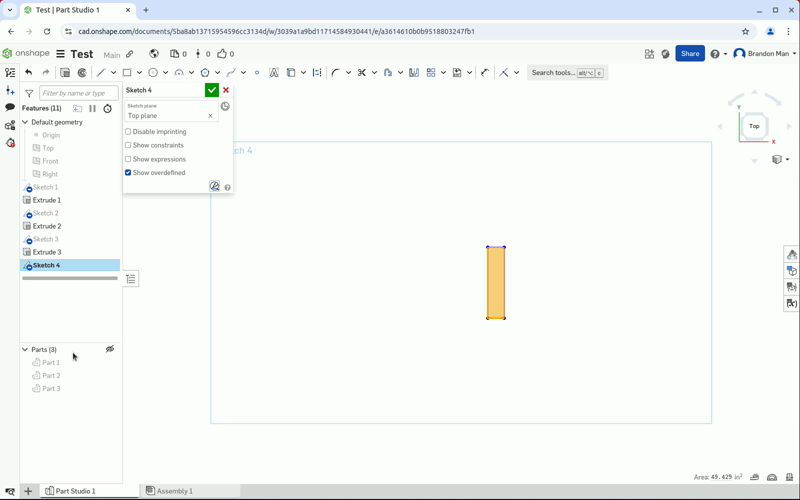
key(shift+e)
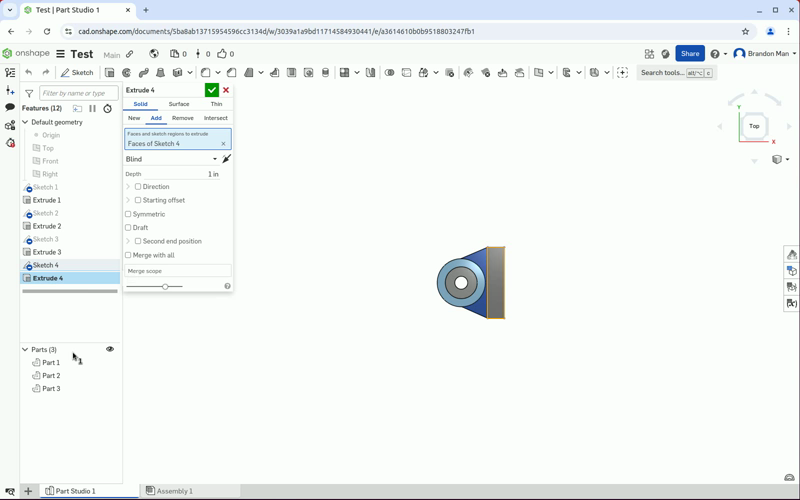
mouse_move(143, 106)
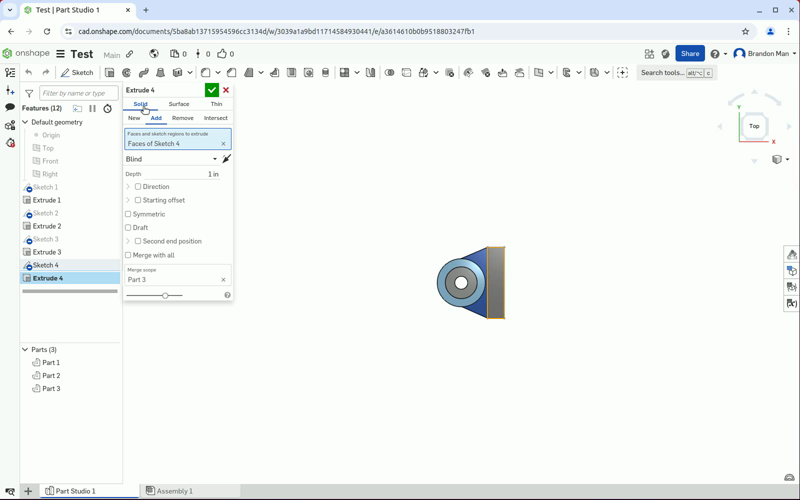
click(143, 106)
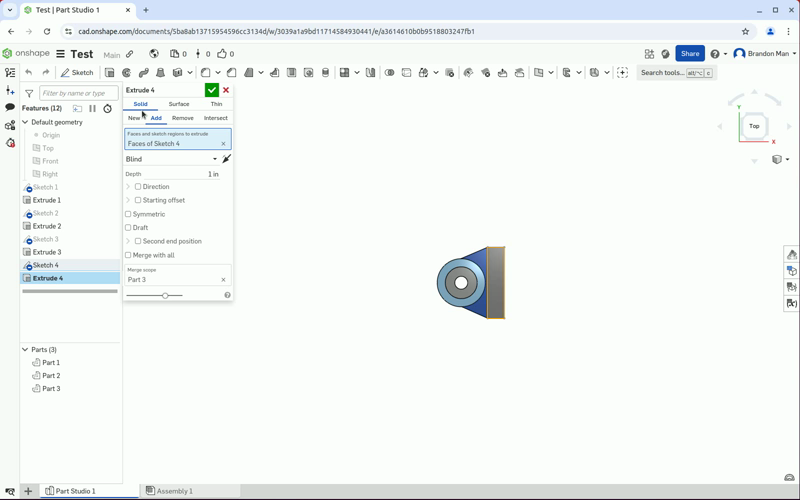
mouse_move(137, 120)
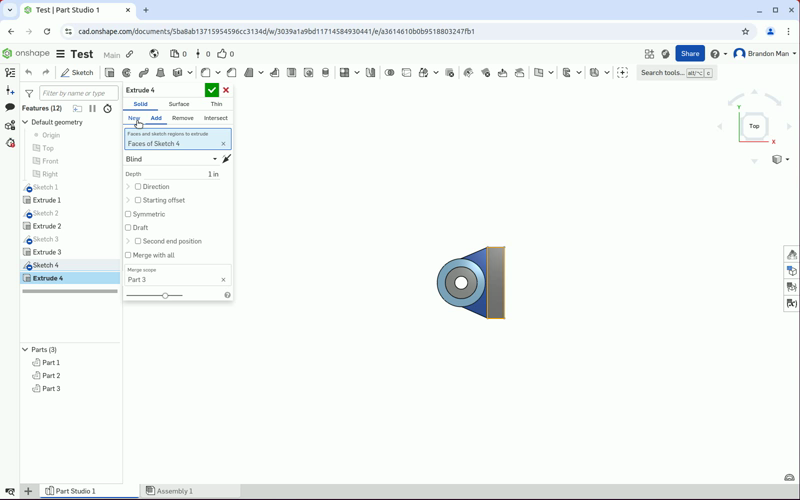
click(137, 120)
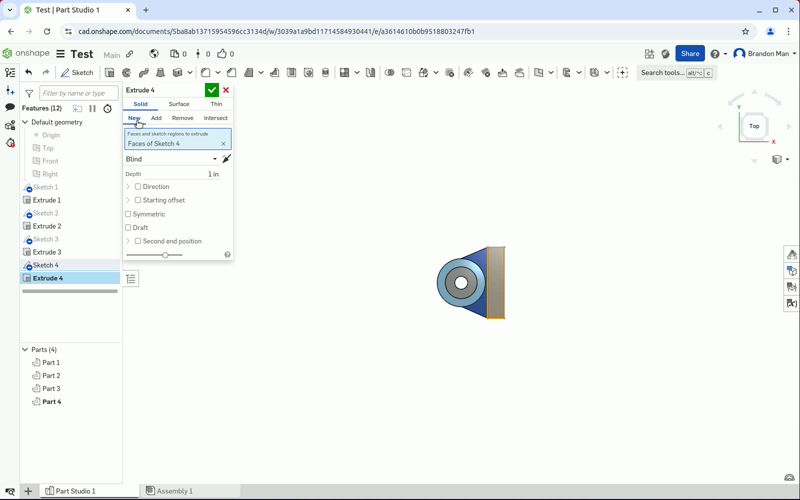
key(tab, 4)
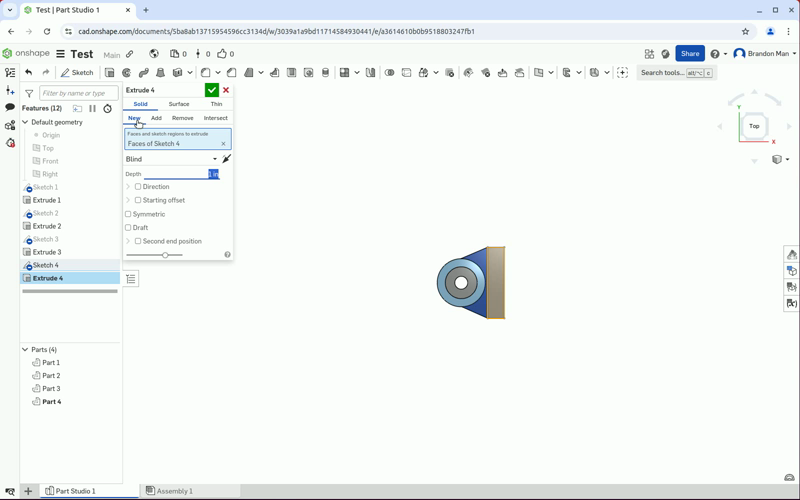
text(3.37)
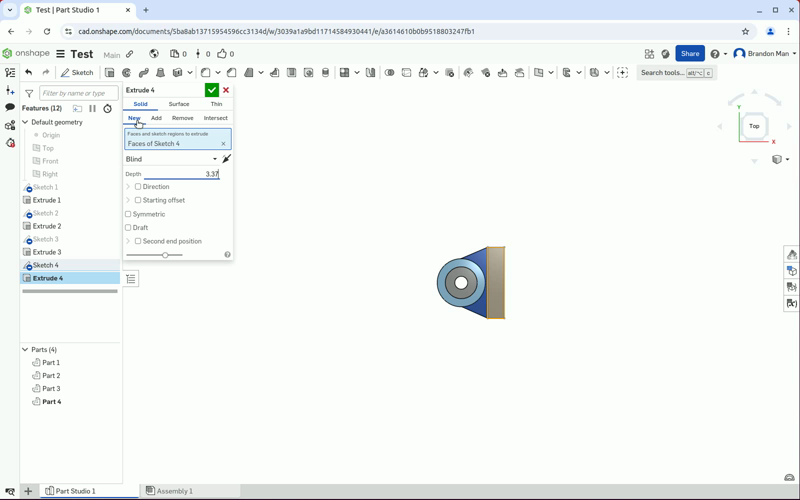
key(enter)
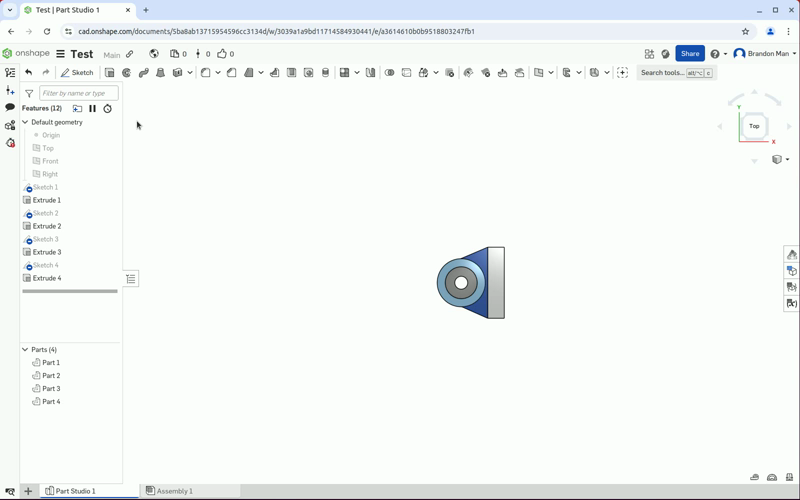
key(shift+h)
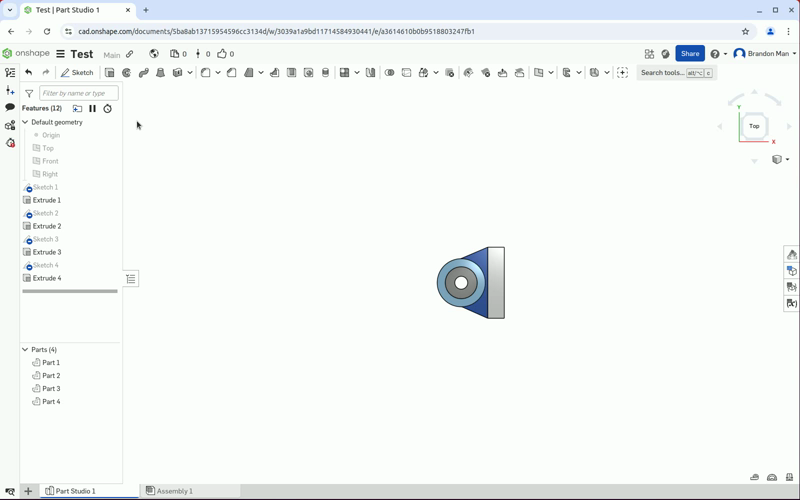
key(shift+h)
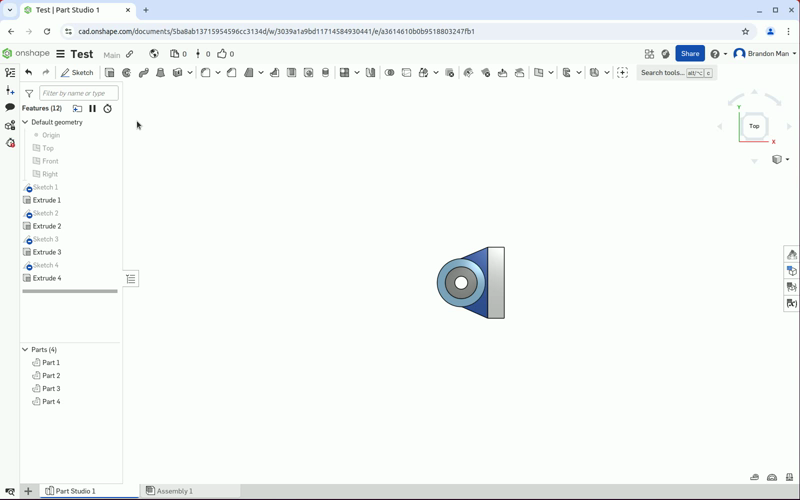
mouse_move(73, 189)
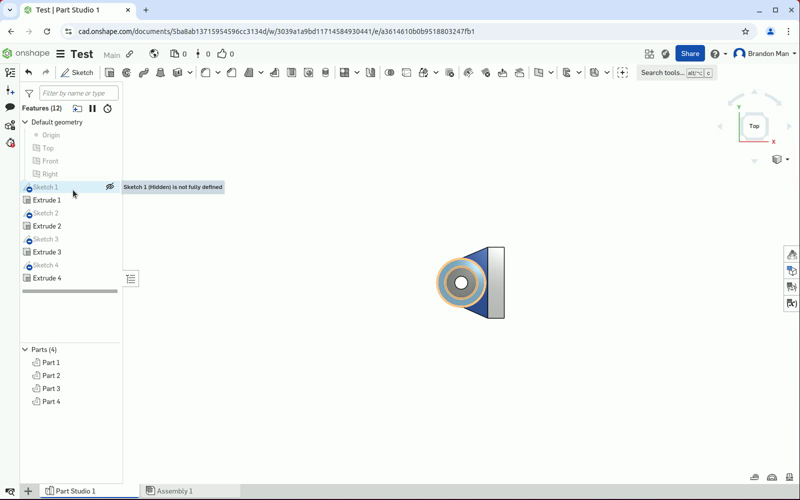
click(73, 189)
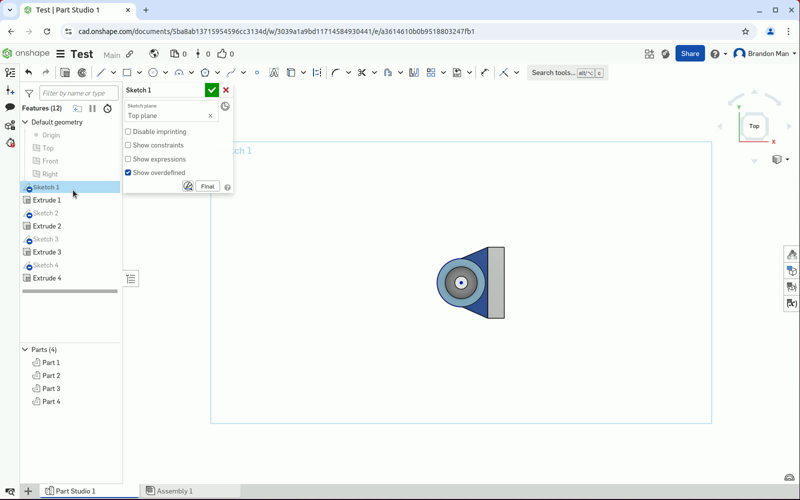
mouse_move(229, 92)
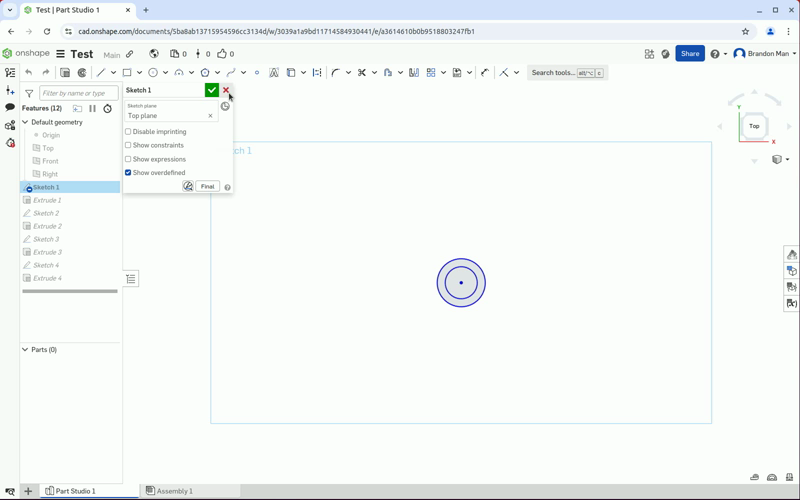
click(229, 92)
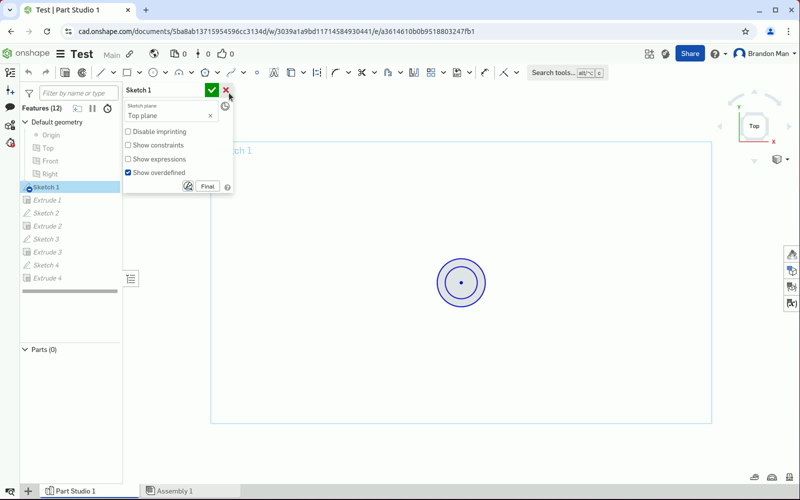
key(shift+s)
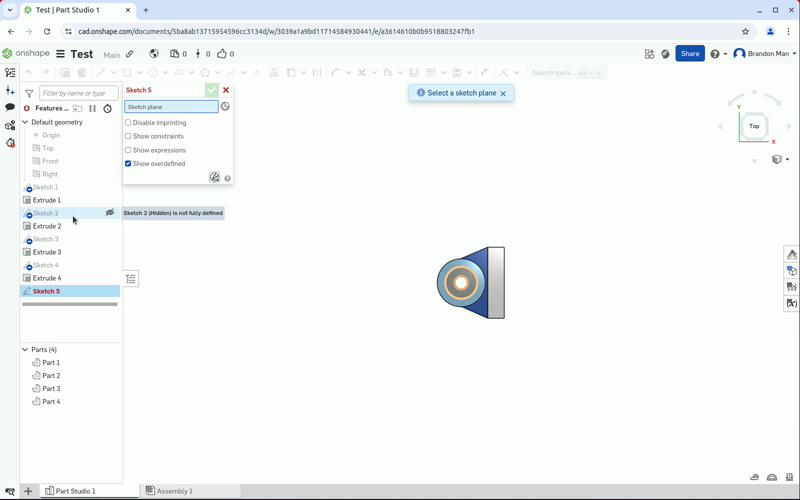
scroll(3)
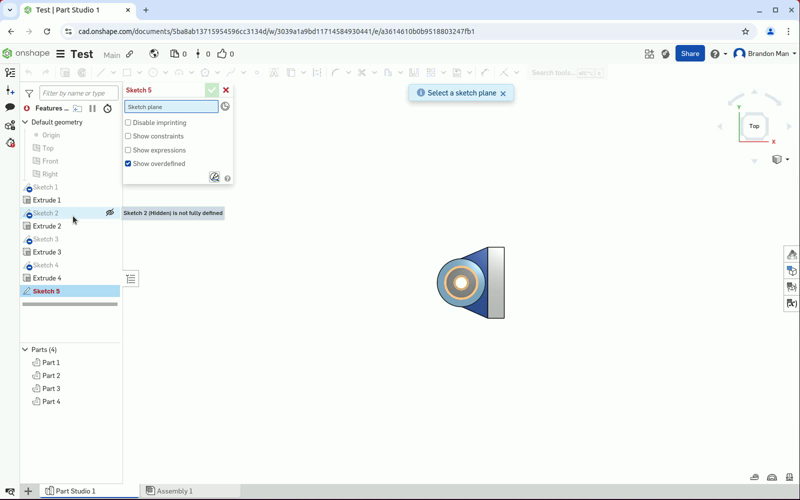
mouse_move(73, 150)
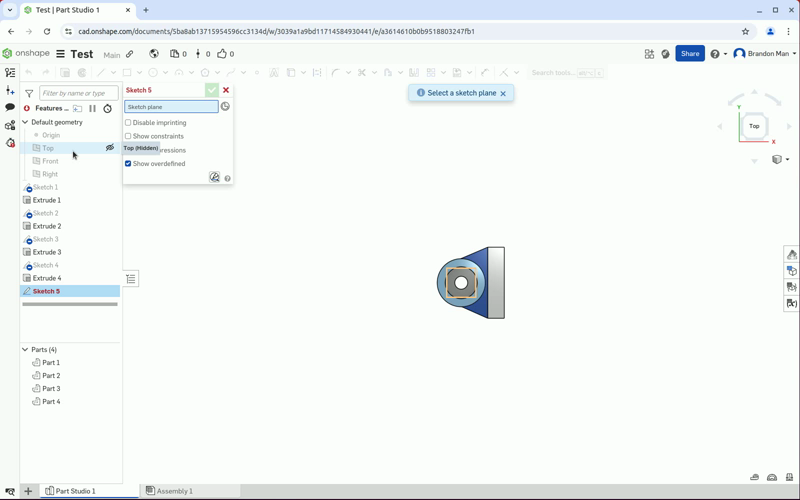
click(73, 150)
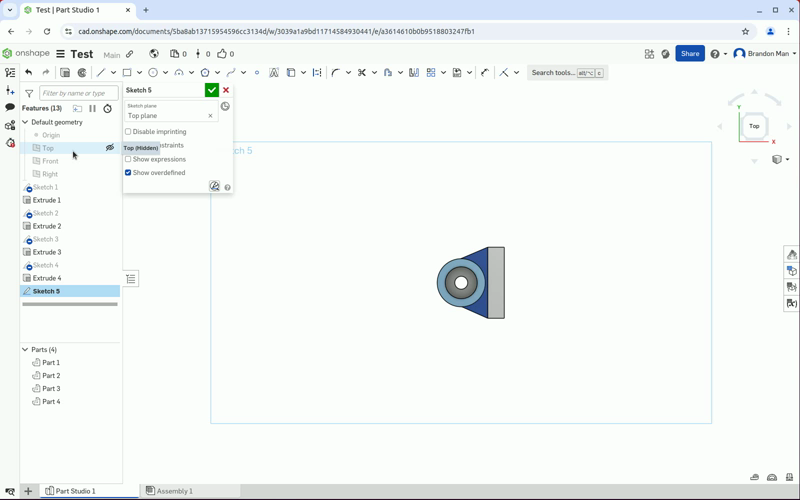
mouse_move(73, 352)
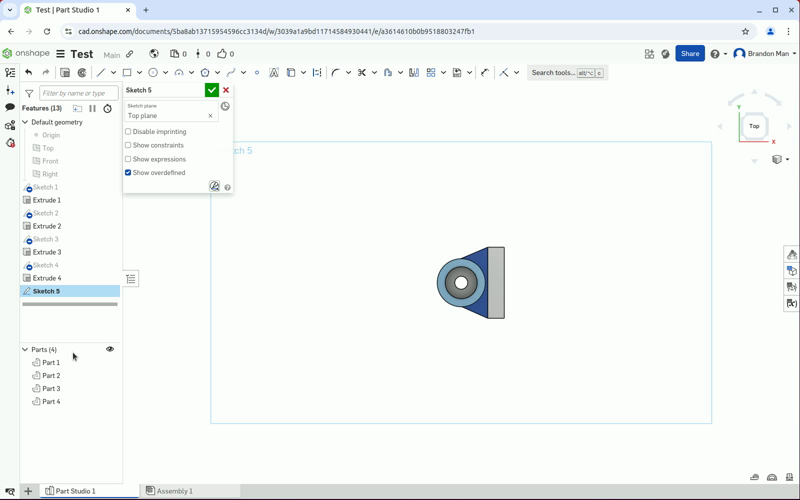
key(y)
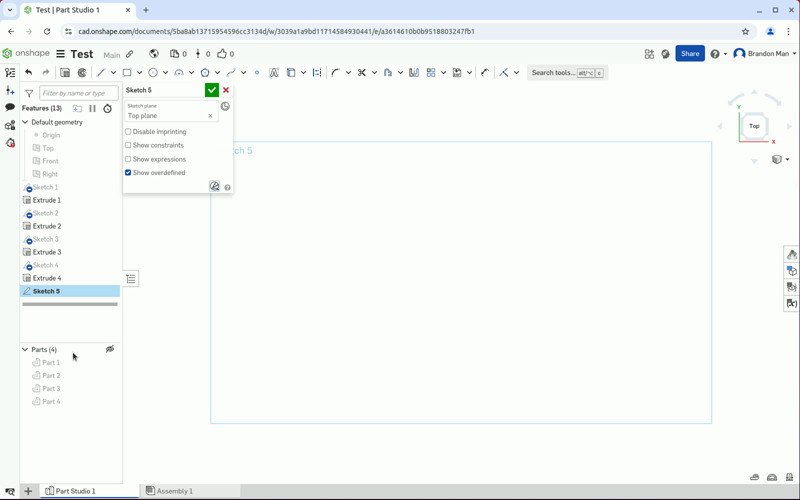
key(l)
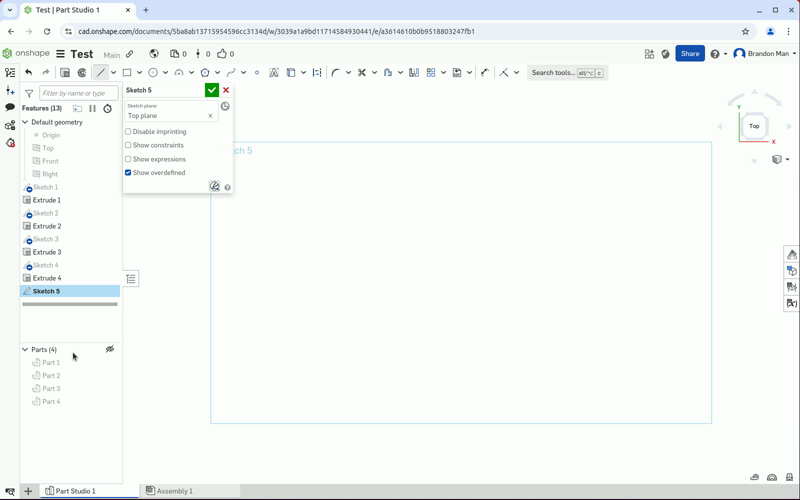
key_down(shift)
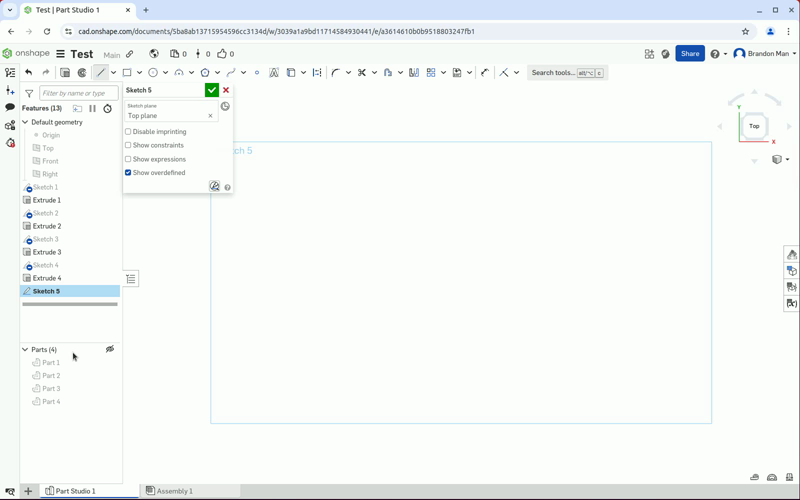
mouse_move(502, 318)
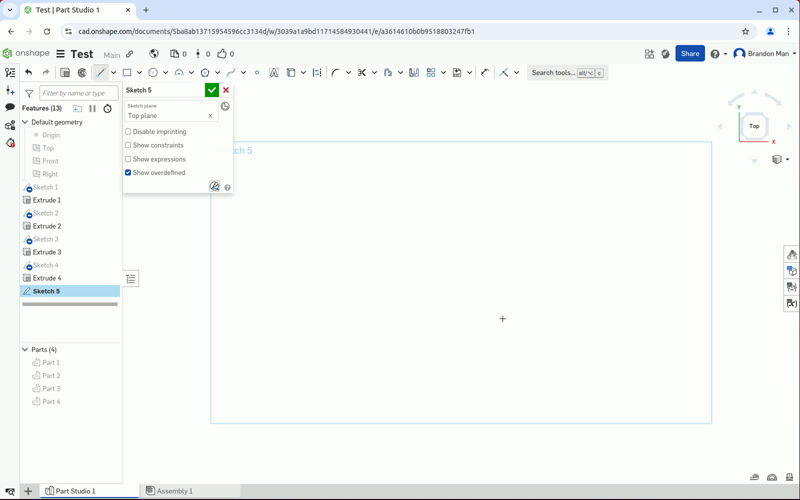
click(502, 318)
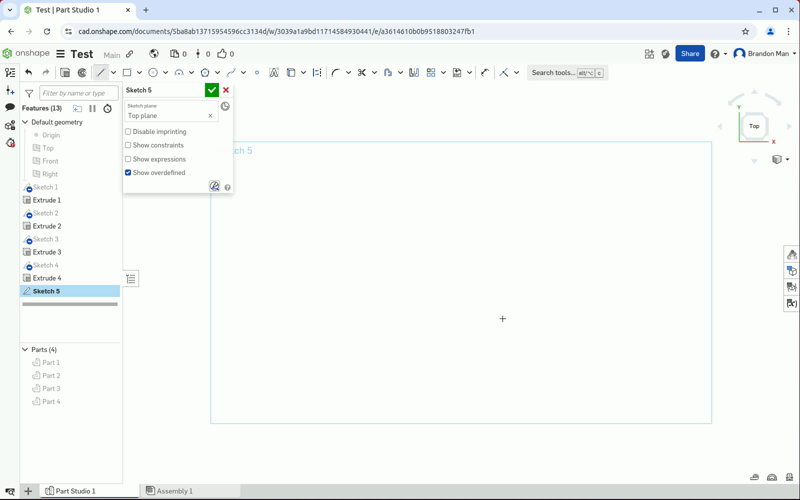
key_up(shift)
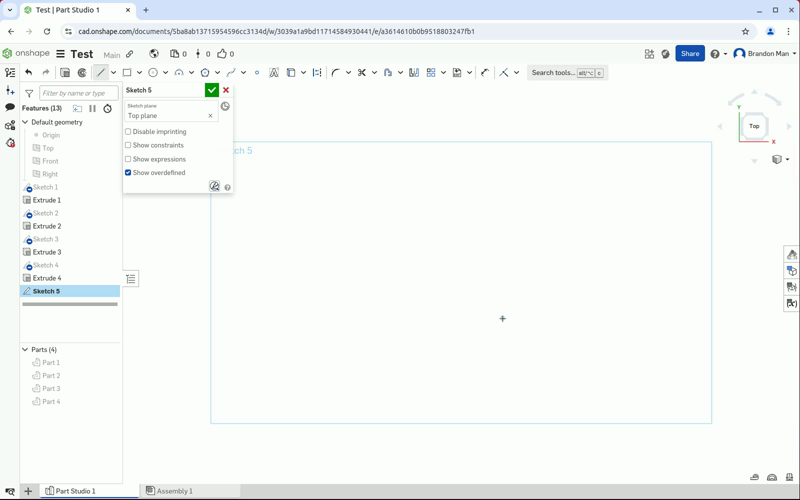
key_down(shift)
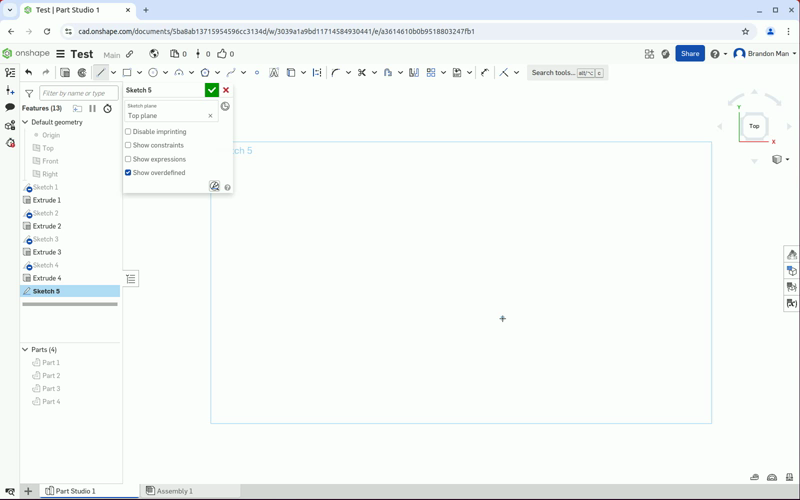
mouse_move(573, 318)
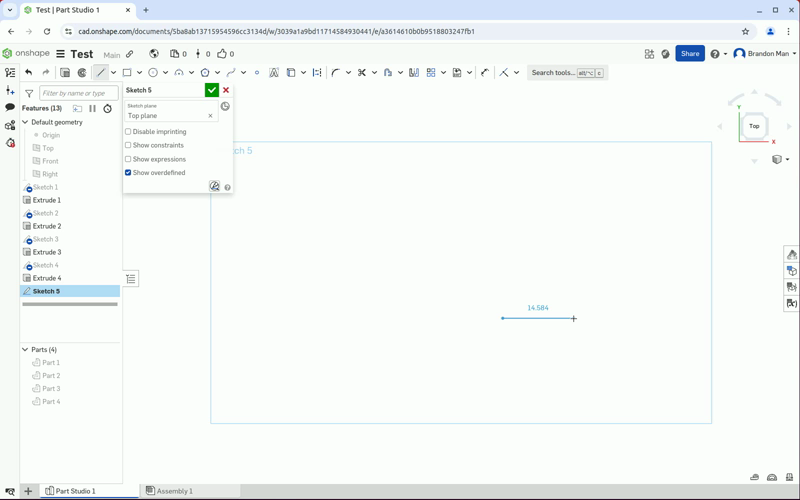
click(573, 318)
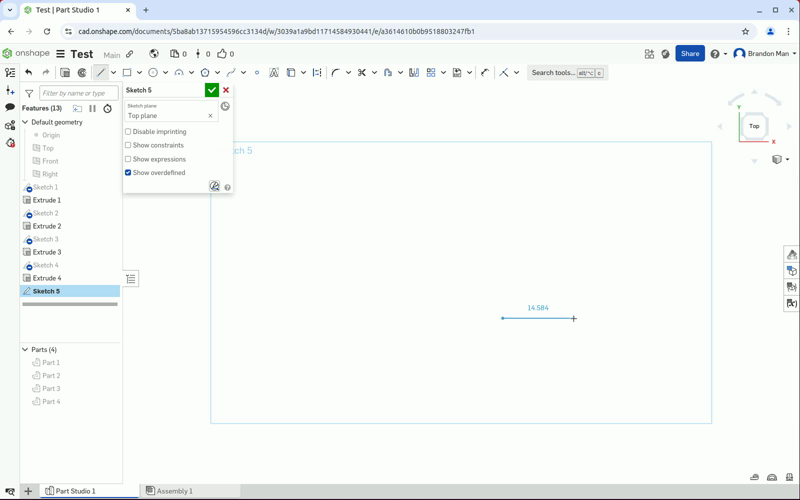
key_up(shift)
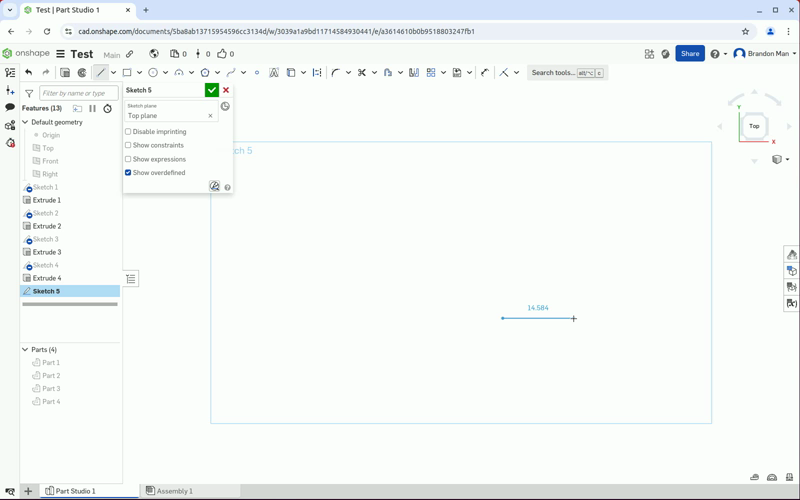
key_down(shift)
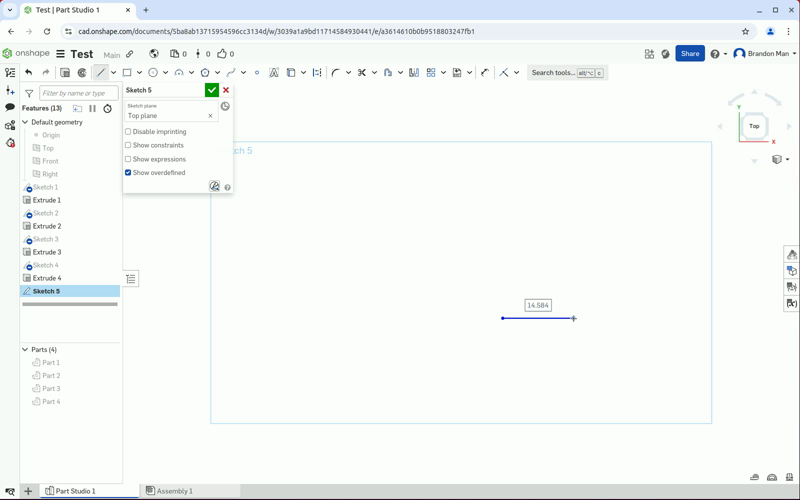
mouse_move(573, 247)
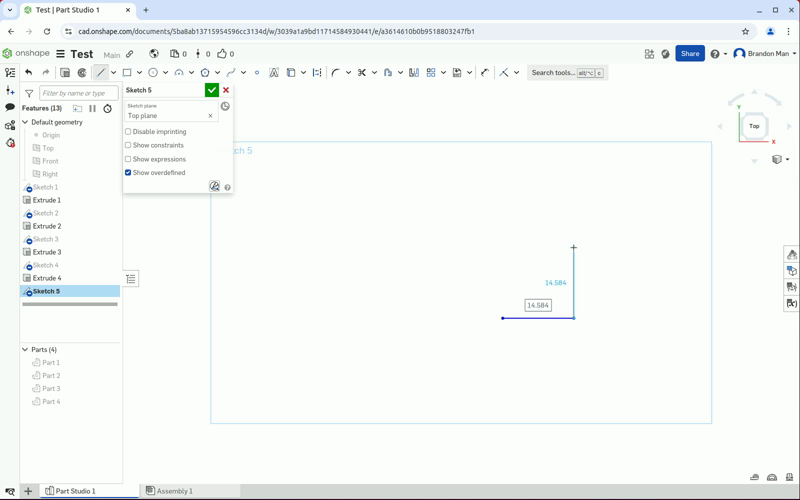
click(573, 247)
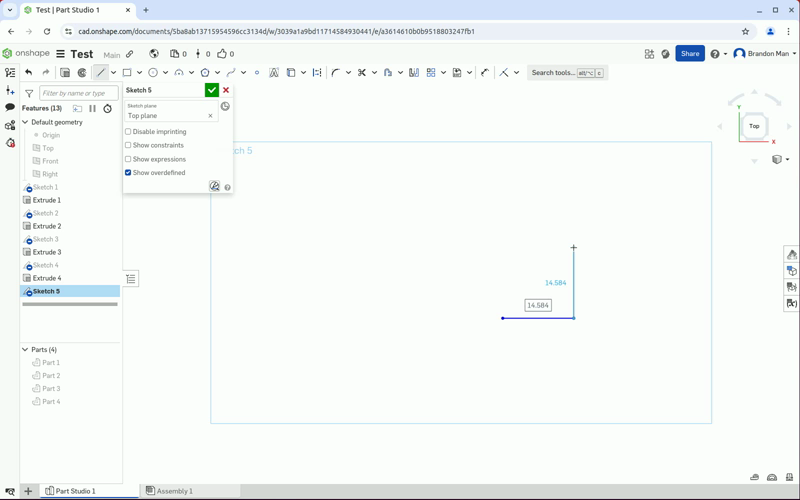
key_up(shift)
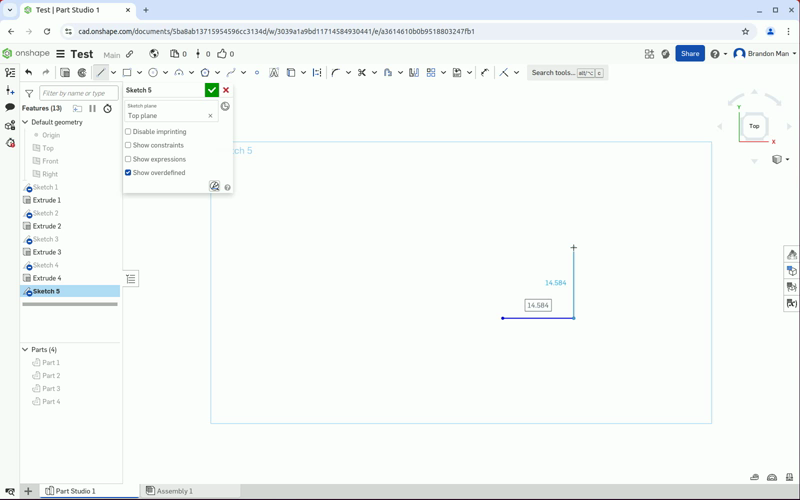
key_down(shift)
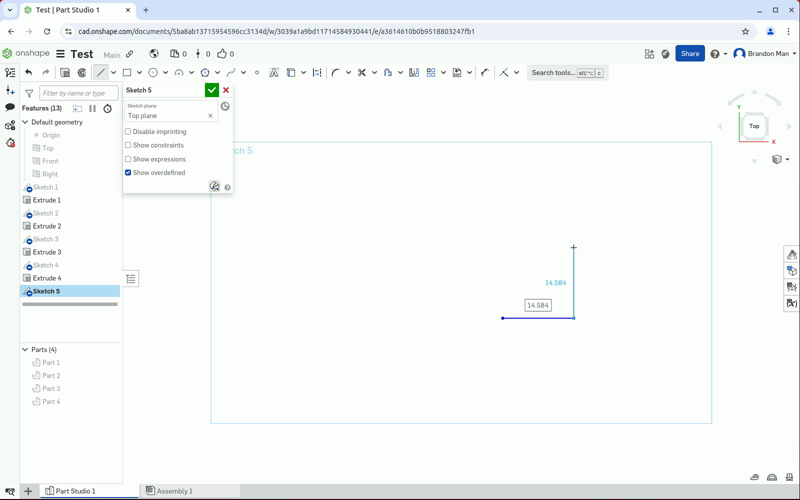
mouse_move(502, 247)
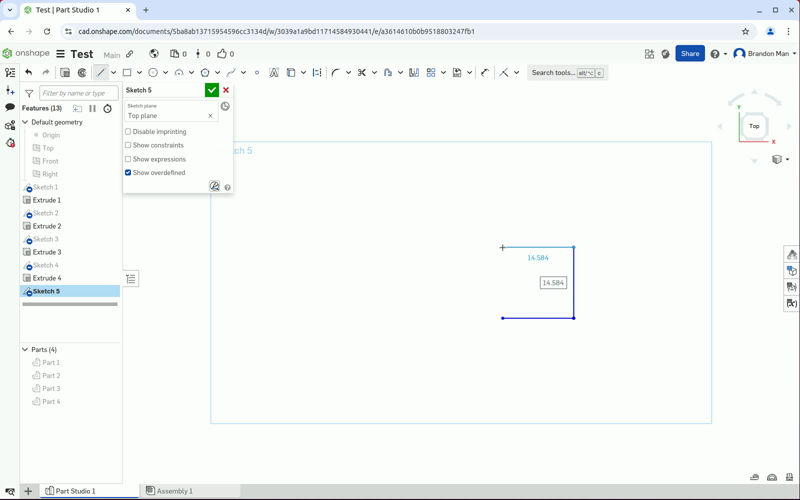
click(502, 247)
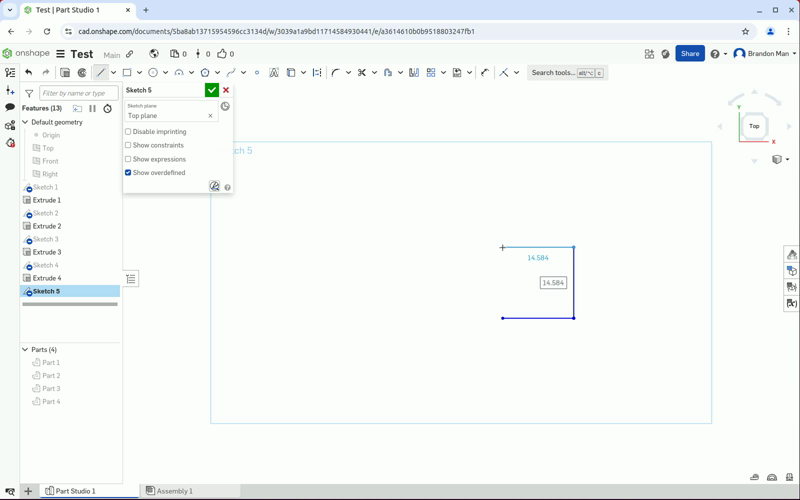
key_up(shift)
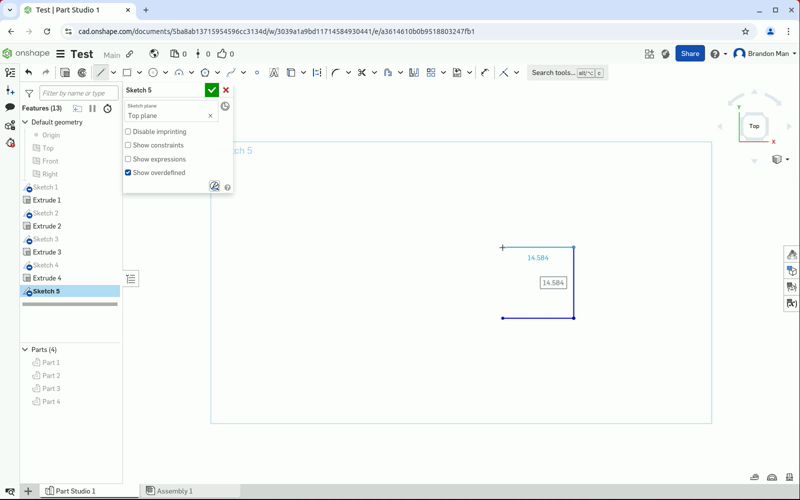
key_down(shift)
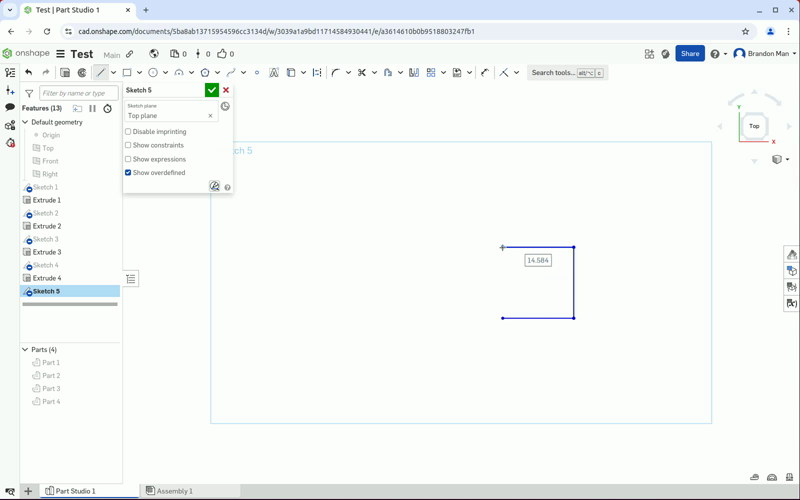
mouse_move(502, 318)
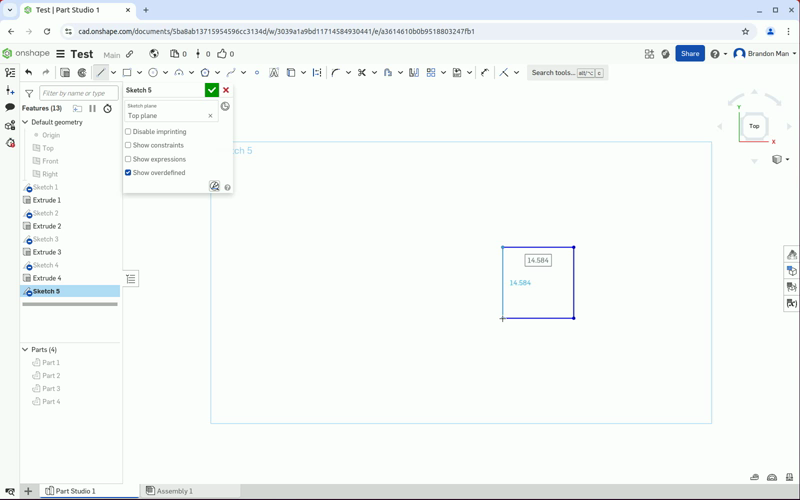
key_up(shift)
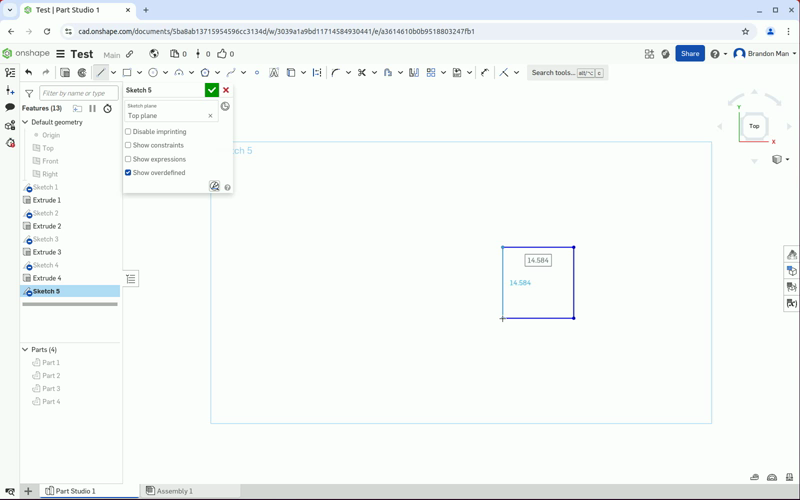
click(502, 318)
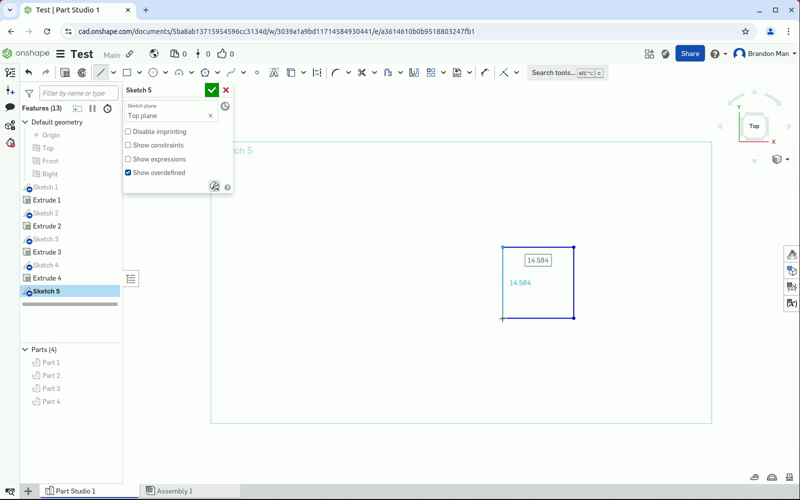
key(esc)
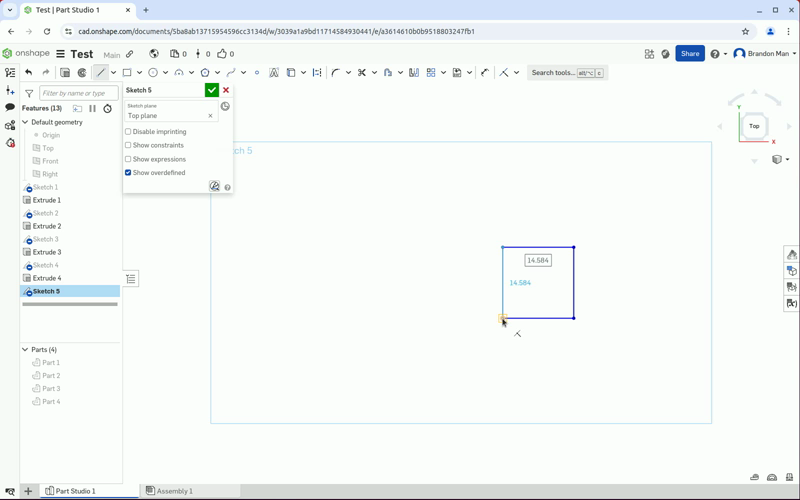
mouse_move(564, 253)
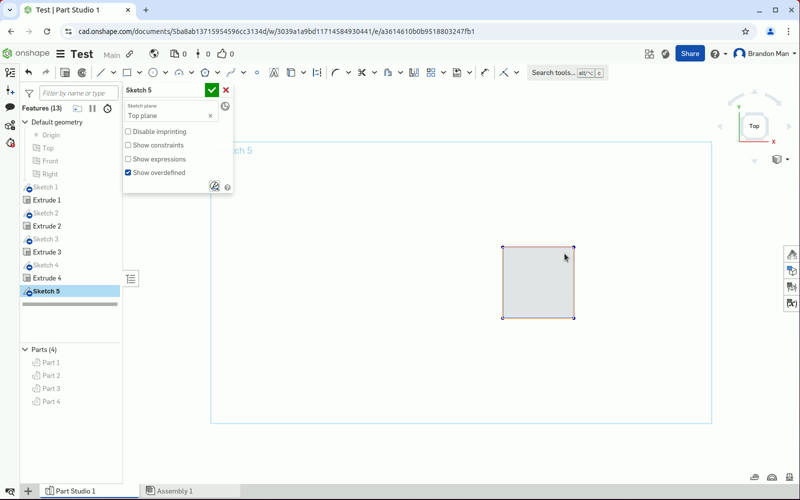
click(564, 253)
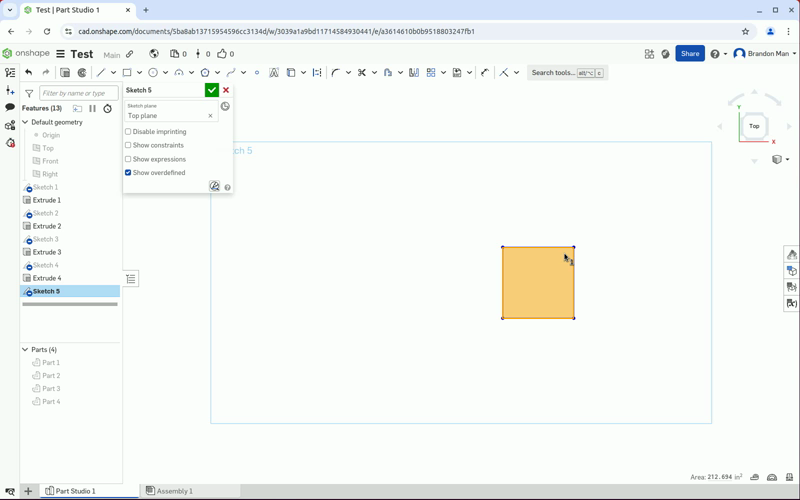
mouse_move(73, 352)
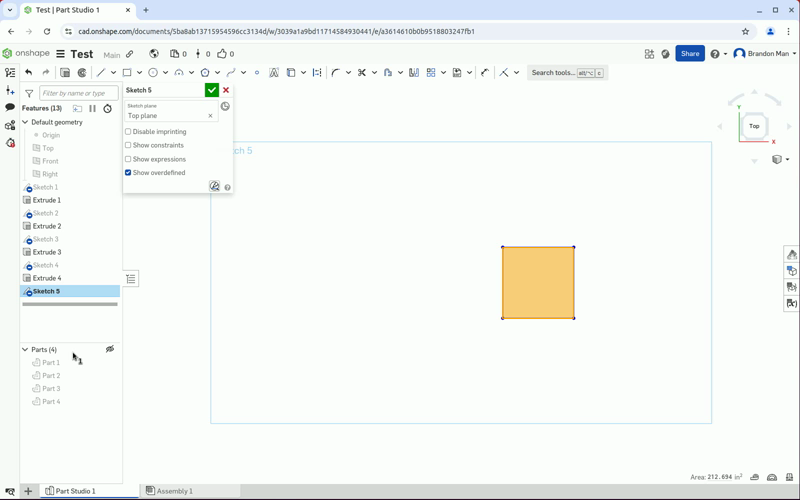
key(shift+y)
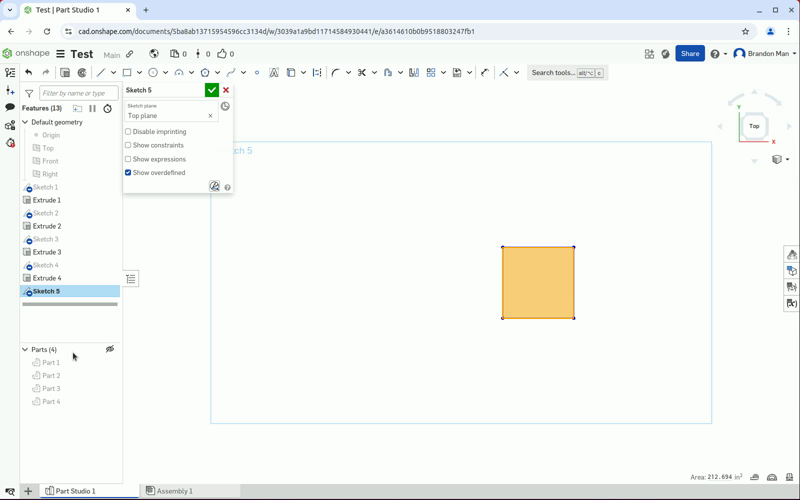
key(shift+e)
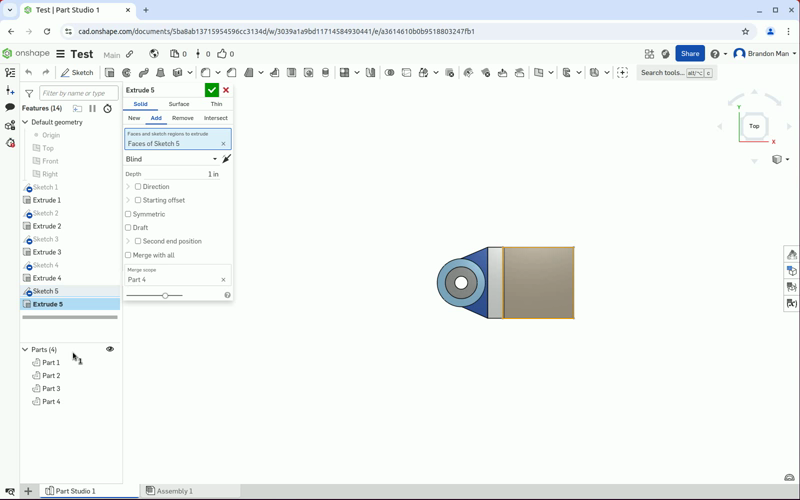
mouse_move(143, 106)
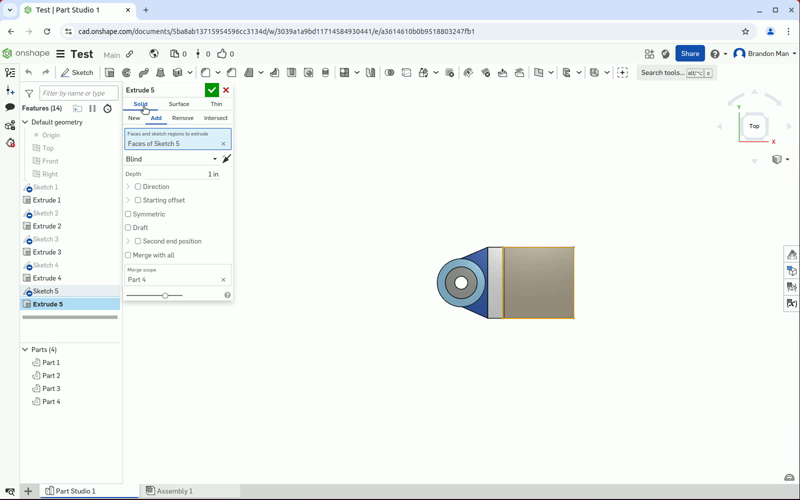
click(143, 106)
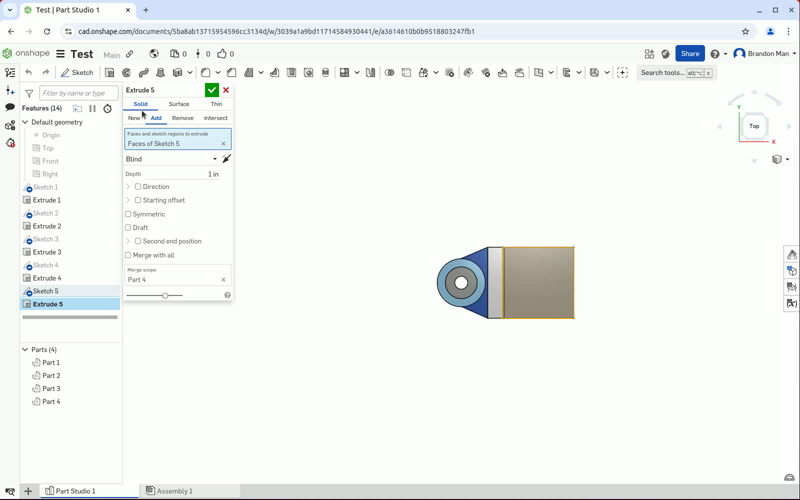
mouse_move(137, 120)
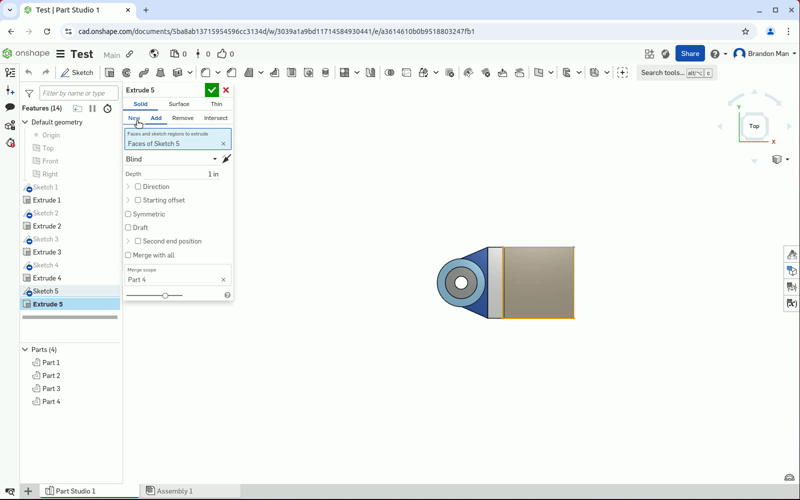
click(137, 120)
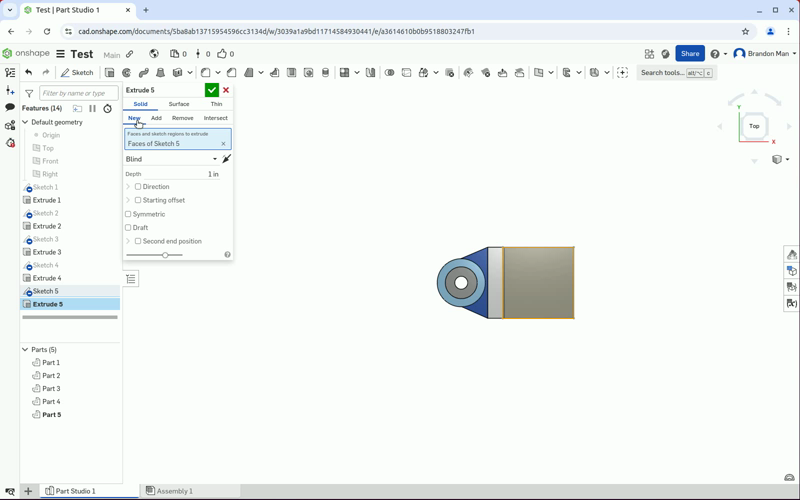
key(tab, 4)
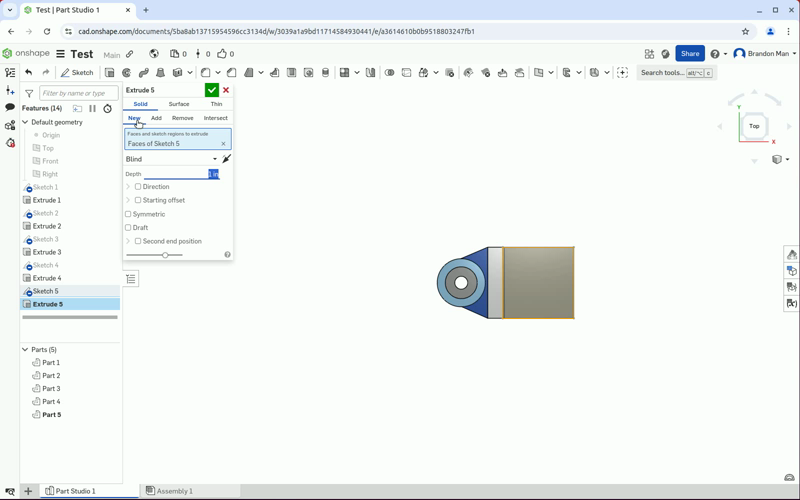
text(3.37)
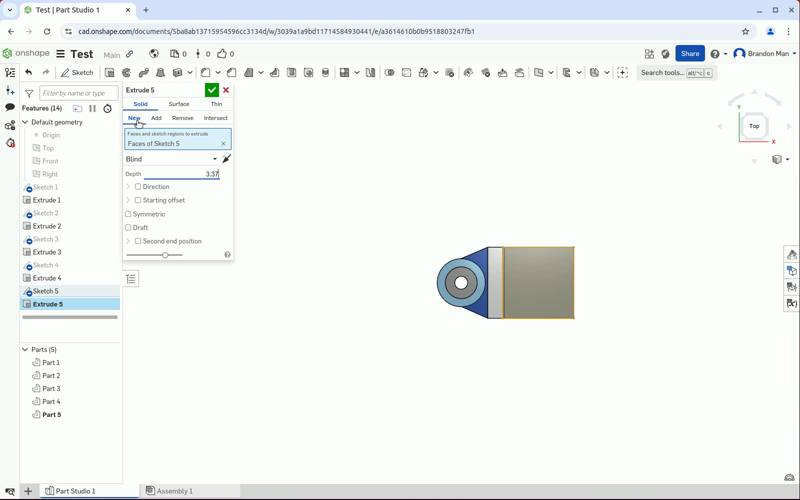
key(enter)
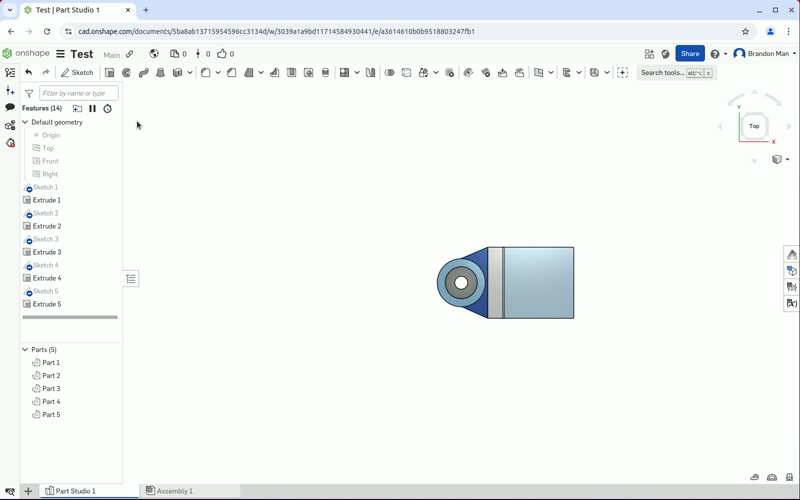
key(shift+h)
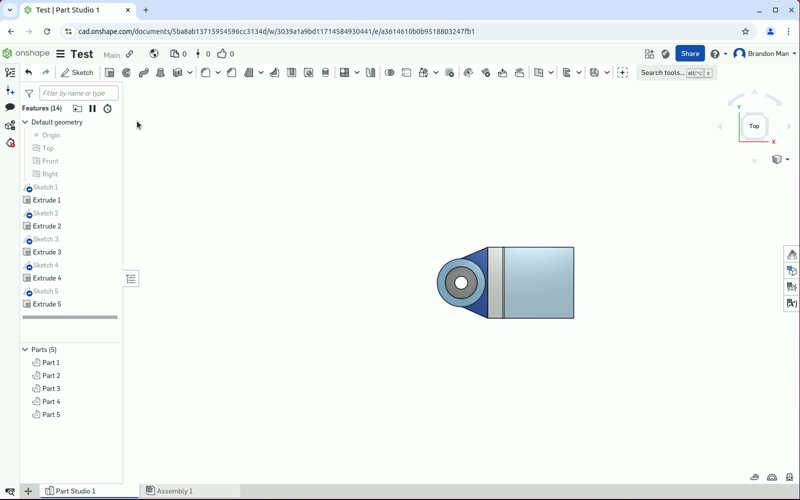
key(shift+h)
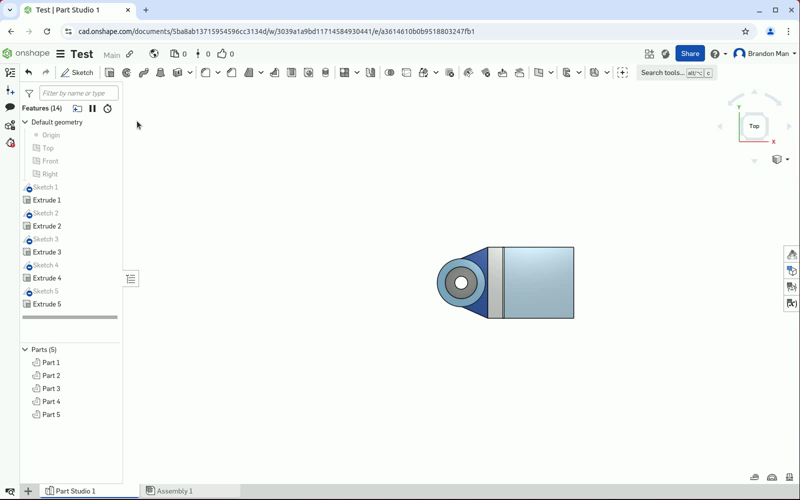
mouse_move(73, 189)
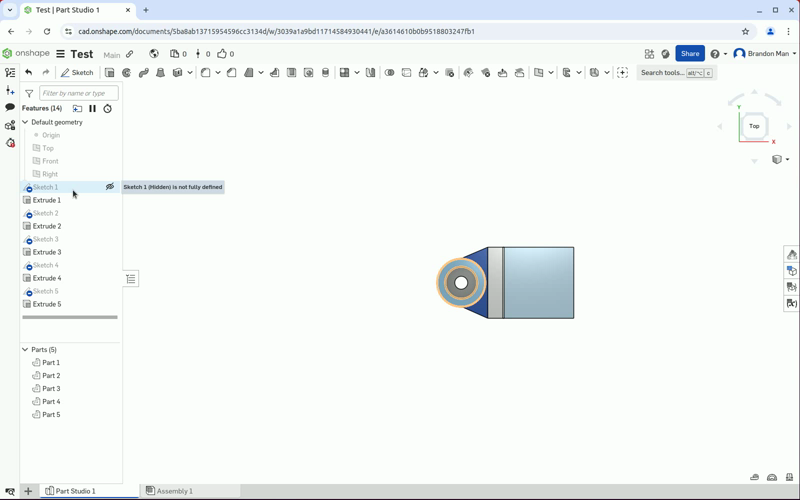
click(73, 189)
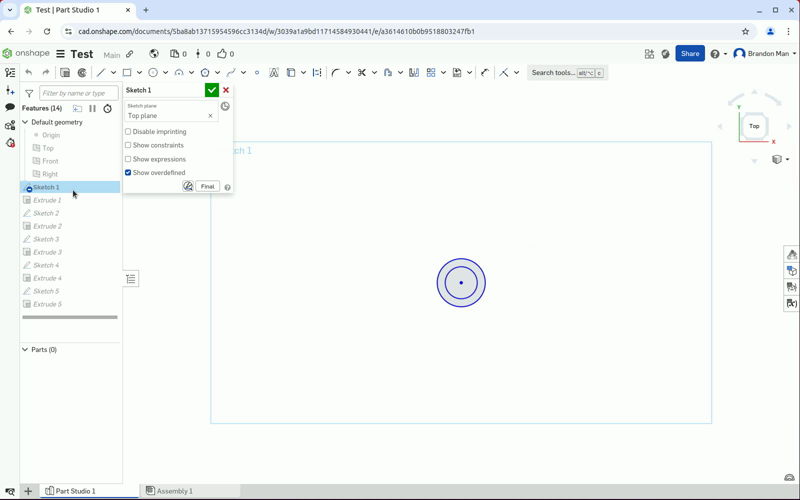
mouse_move(229, 92)
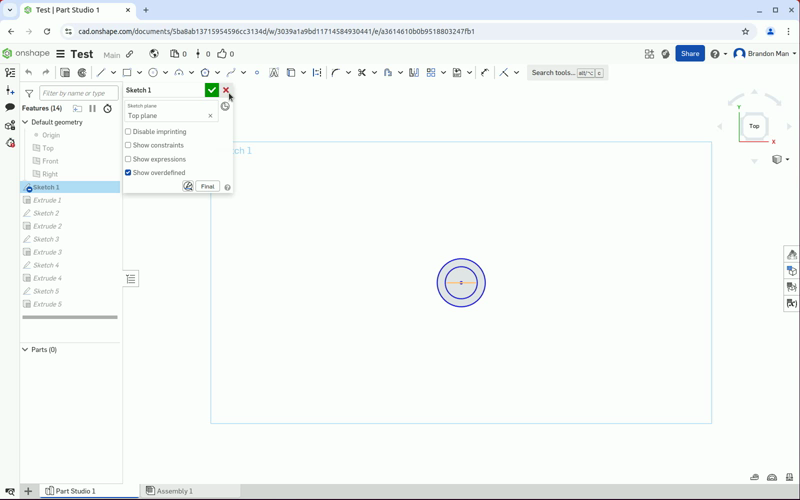
click(229, 92)
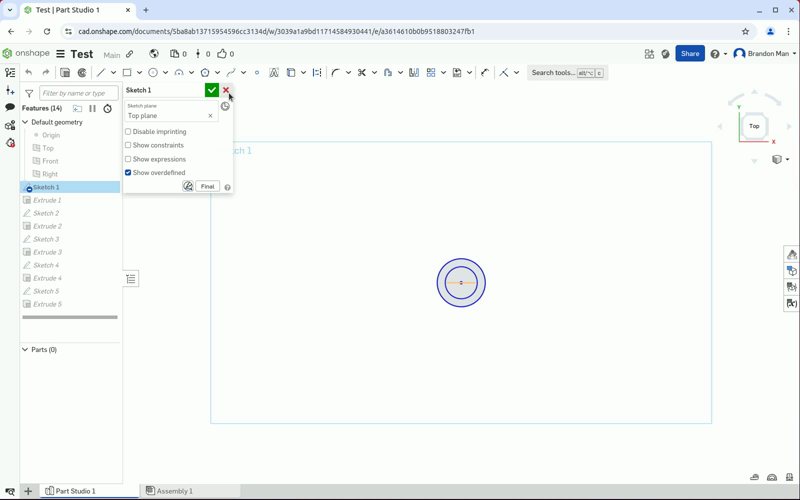
key(shift+s)
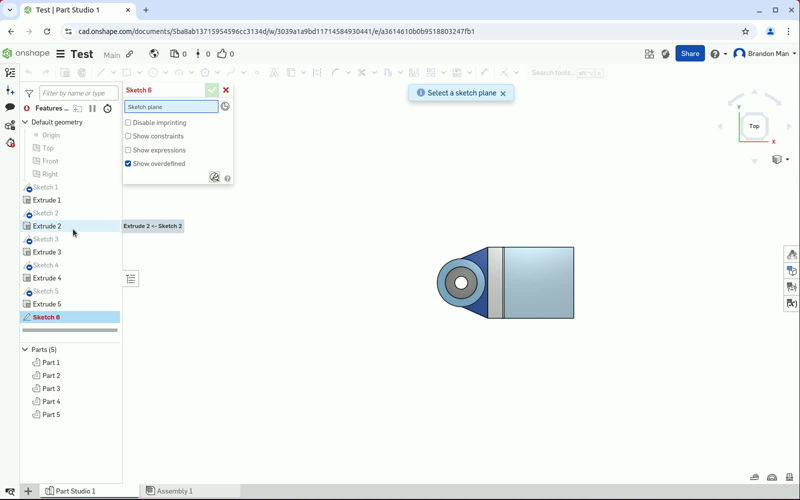
scroll(3)
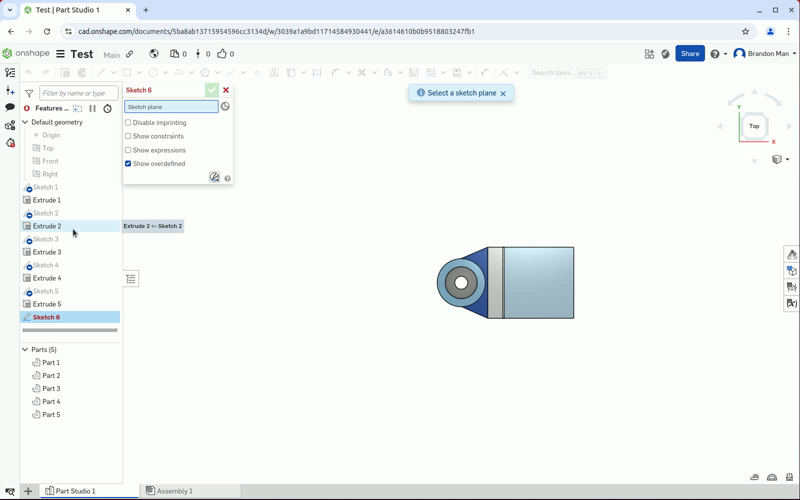
mouse_move(73, 150)
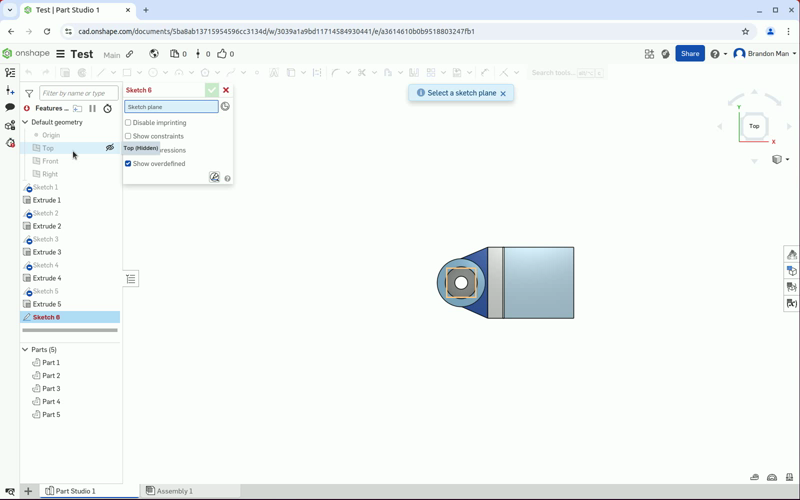
click(73, 150)
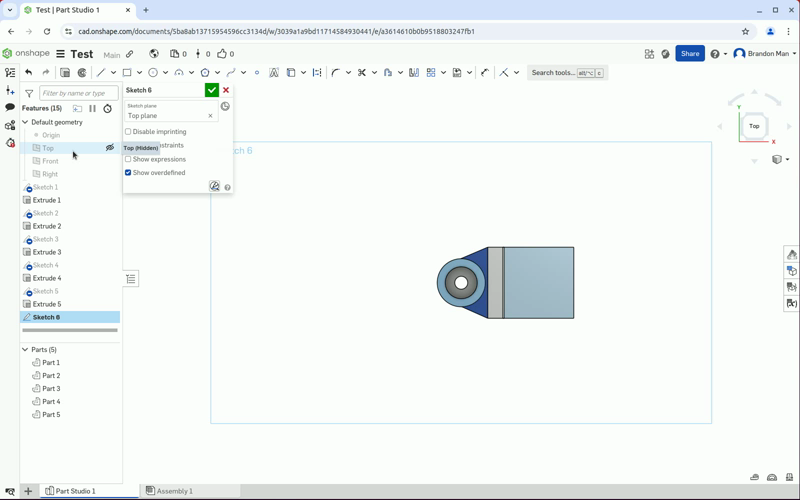
mouse_move(73, 352)
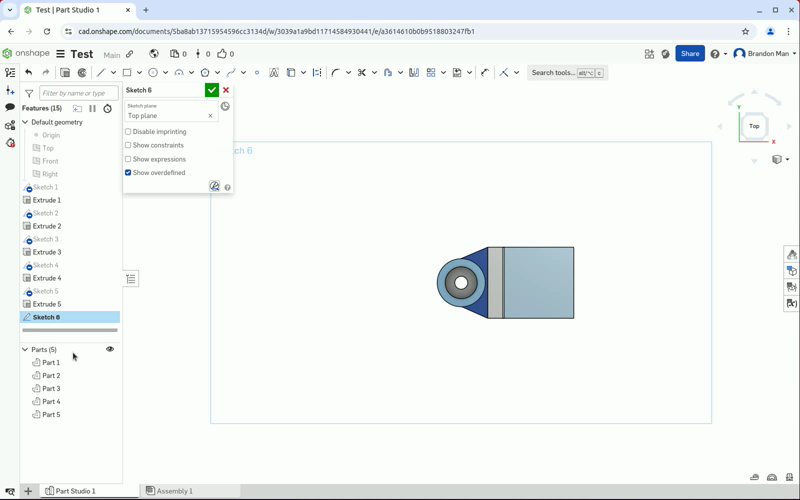
key(y)
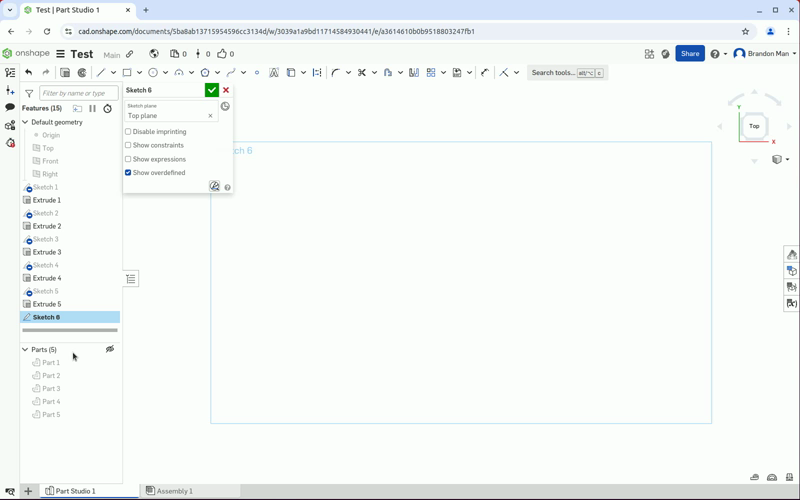
key(l)
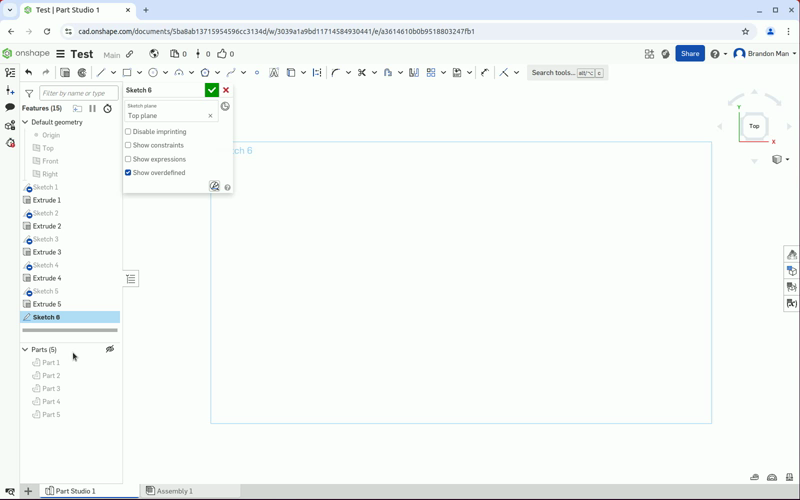
key_down(shift)
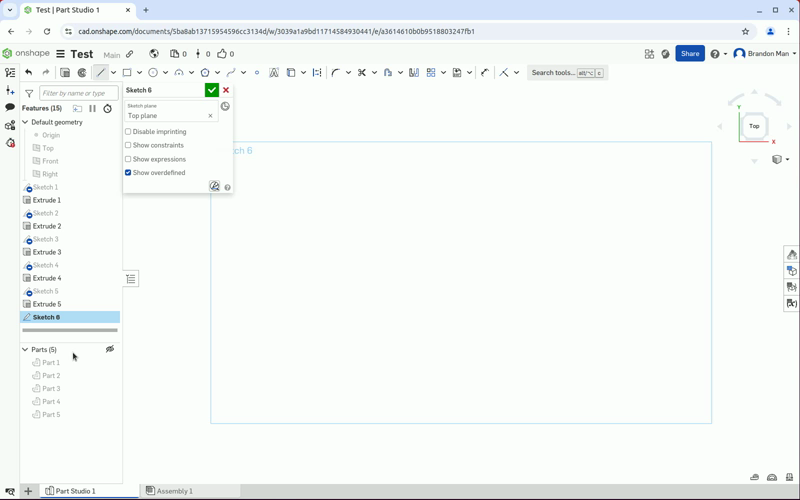
mouse_move(487, 318)
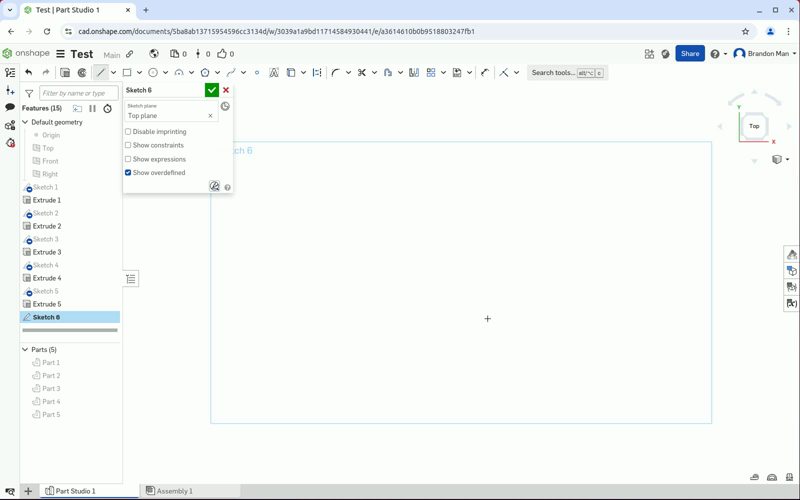
click(487, 318)
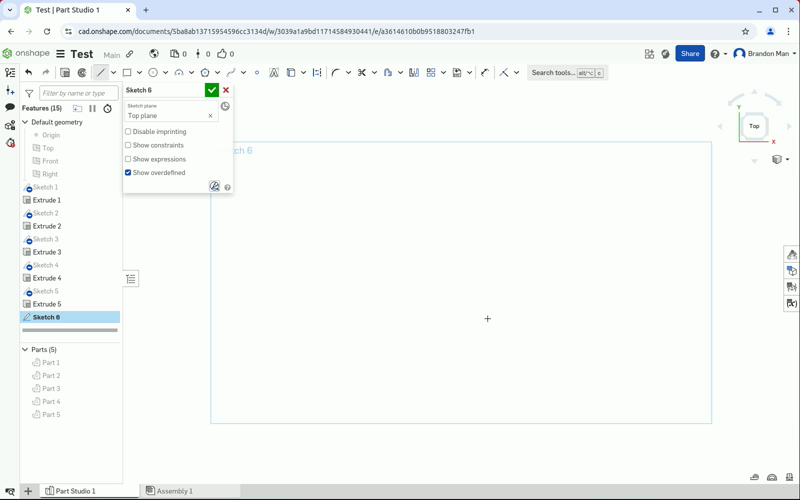
key_up(shift)
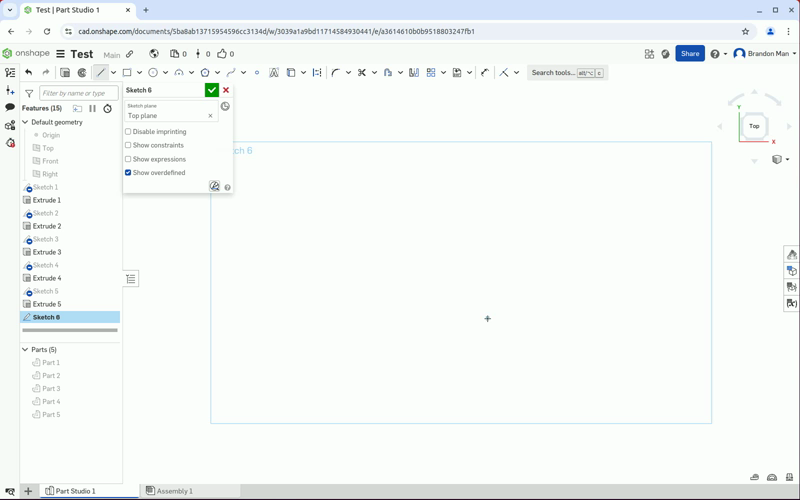
key_down(shift)
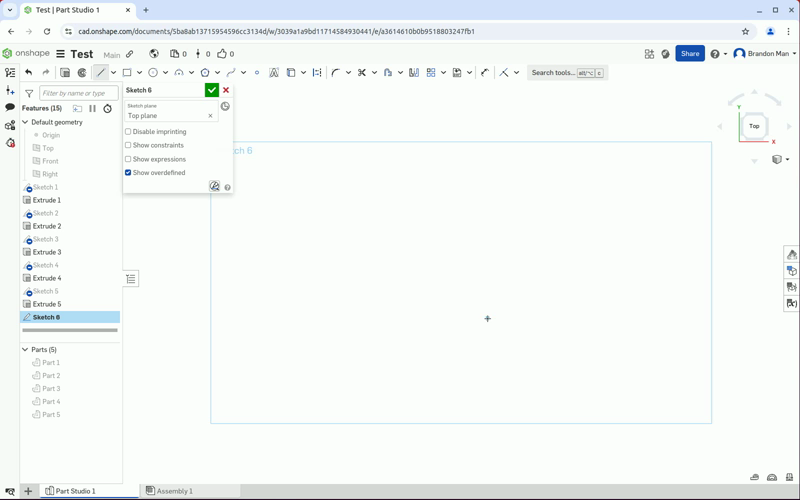
mouse_move(517, 318)
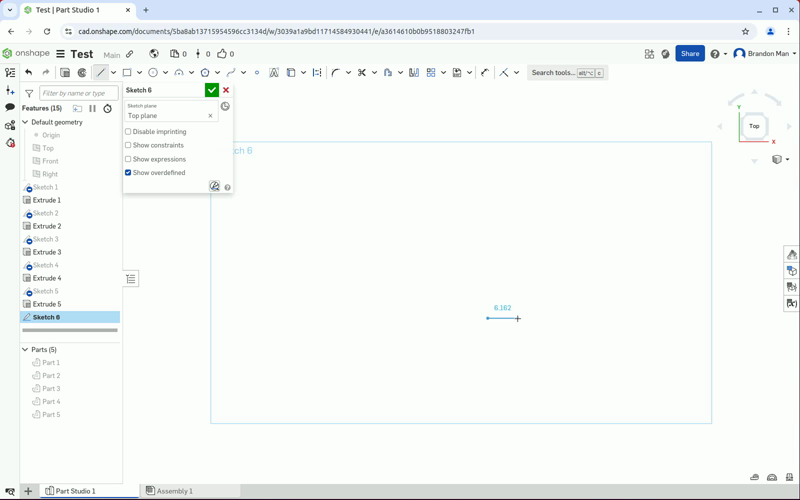
mouse_move(504, 318)
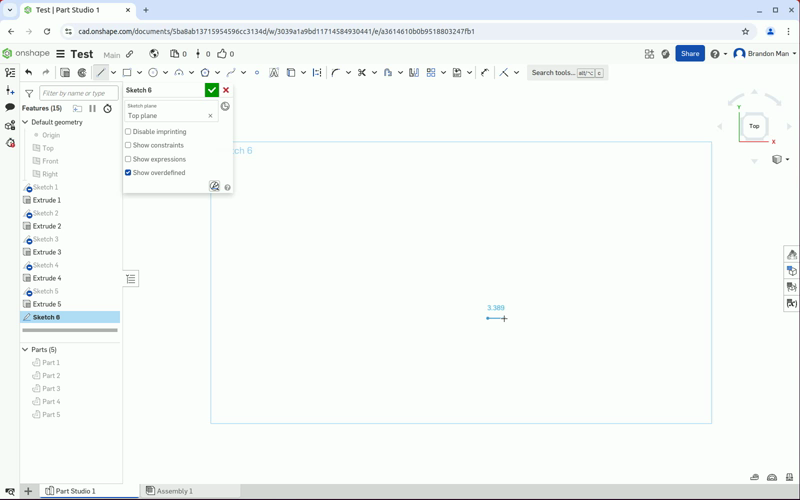
click(504, 318)
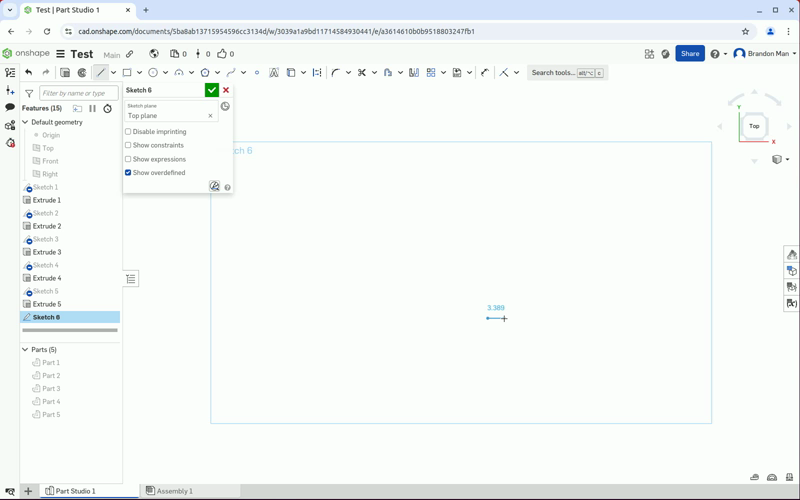
key_up(shift)
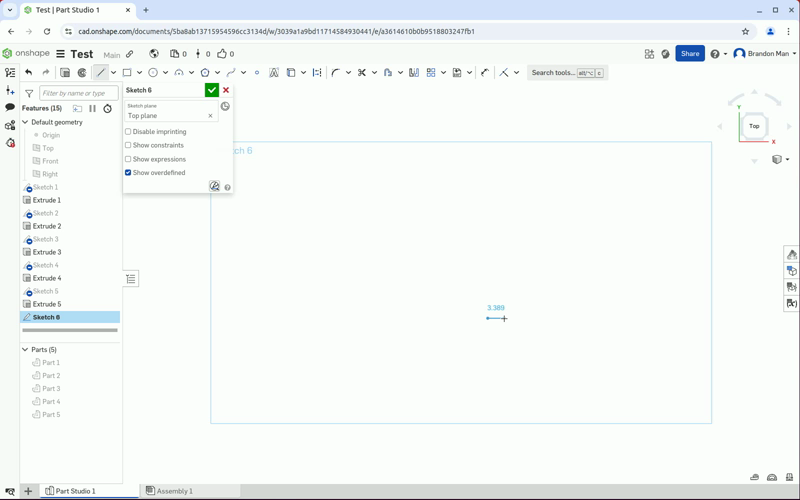
key_down(shift)
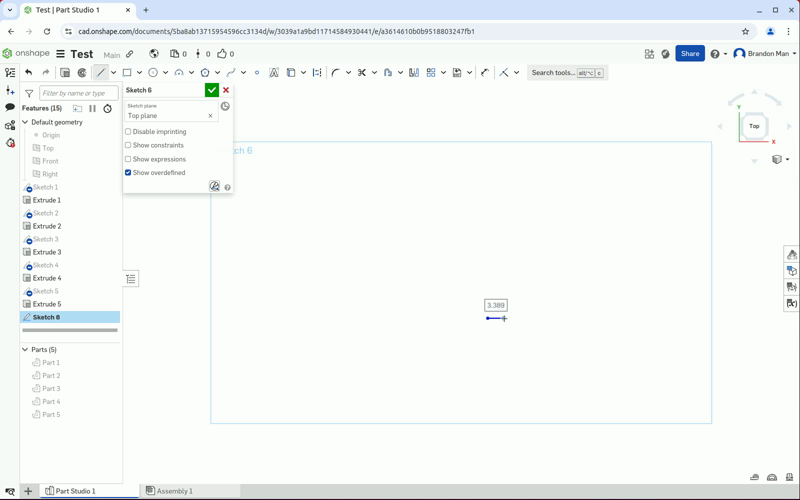
mouse_move(504, 247)
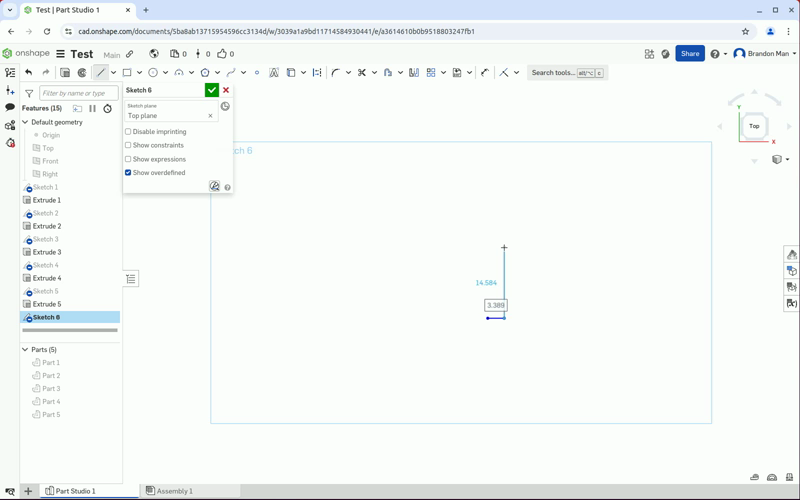
click(504, 247)
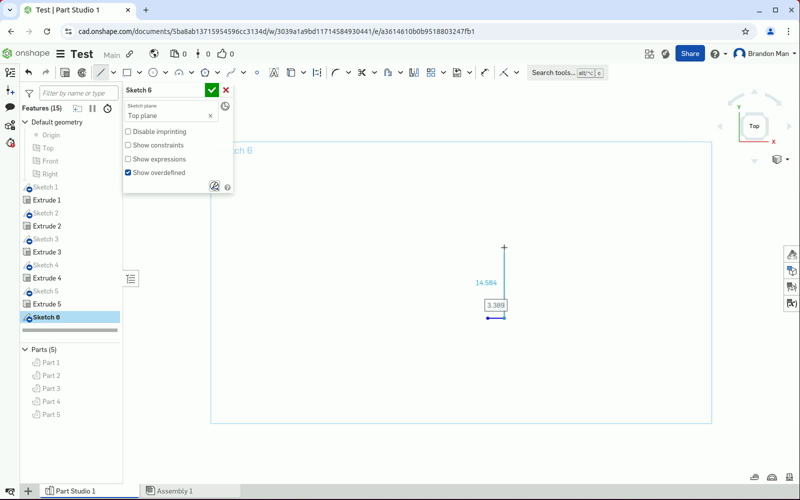
key_up(shift)
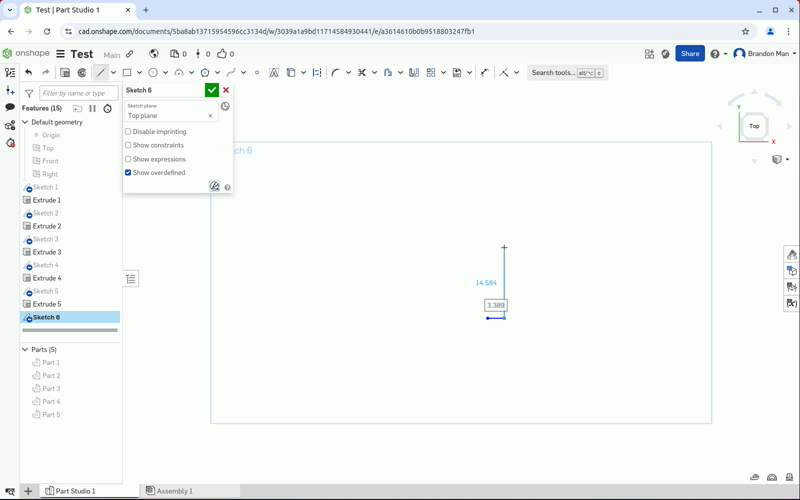
key_down(shift)
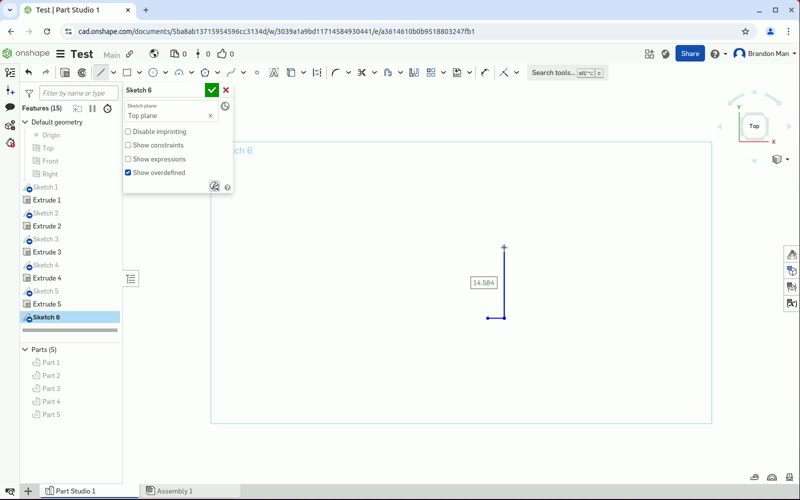
mouse_move(534, 247)
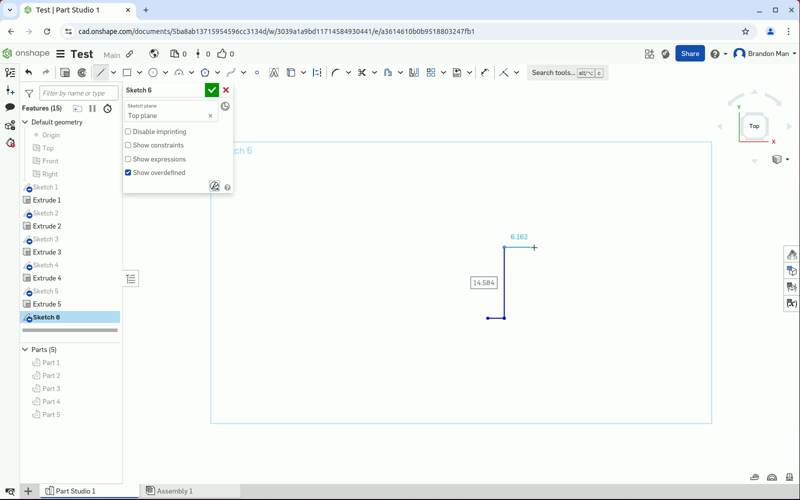
mouse_move(487, 247)
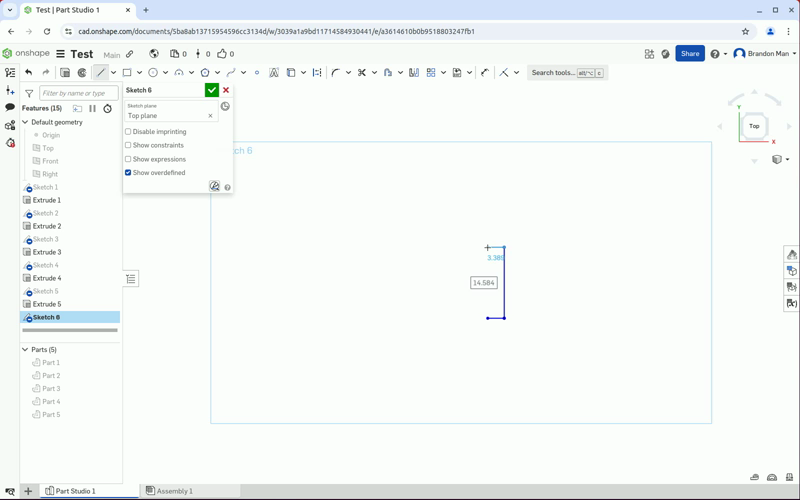
click(487, 247)
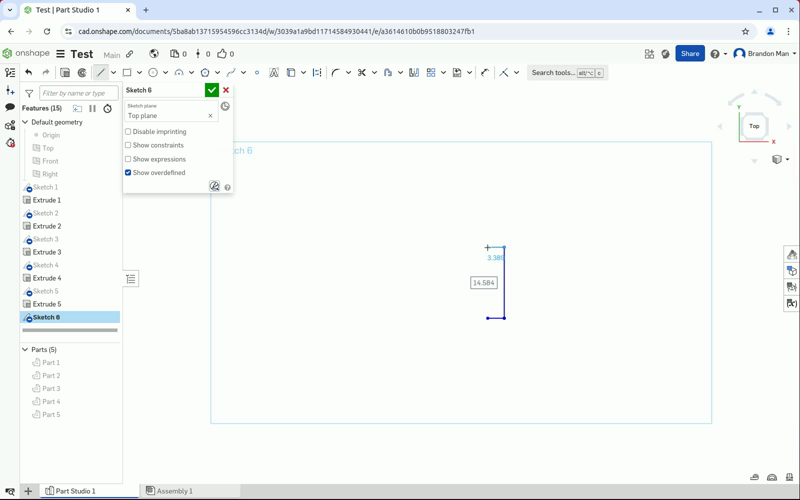
key_up(shift)
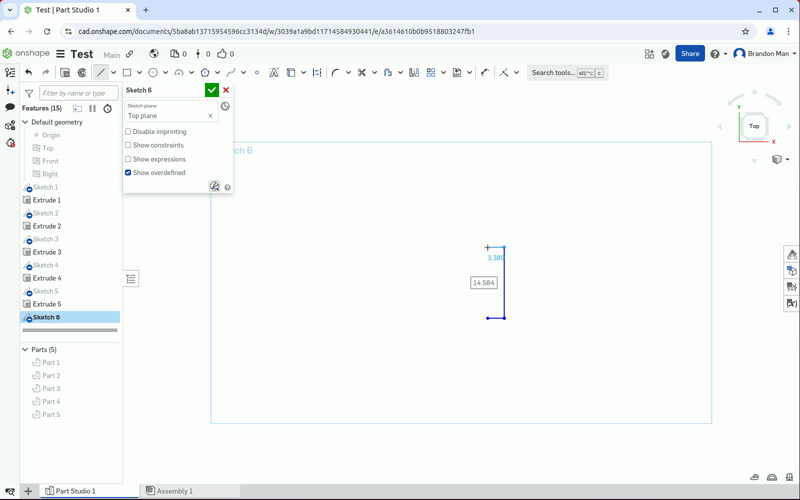
key_down(shift)
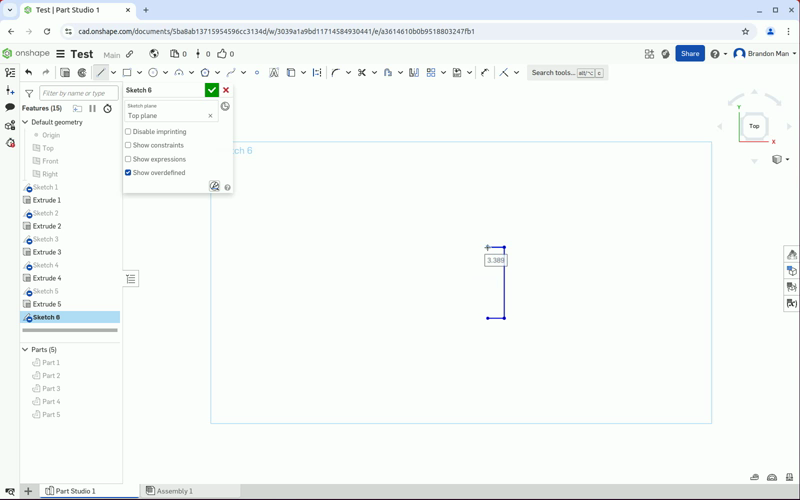
mouse_move(487, 318)
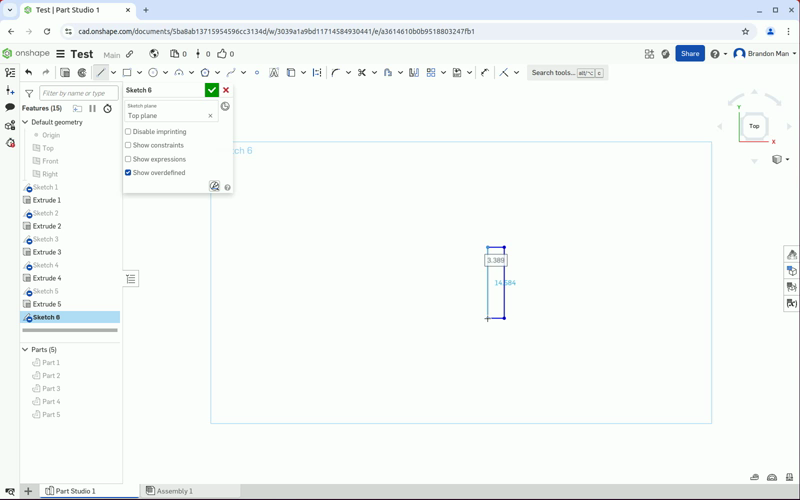
key_up(shift)
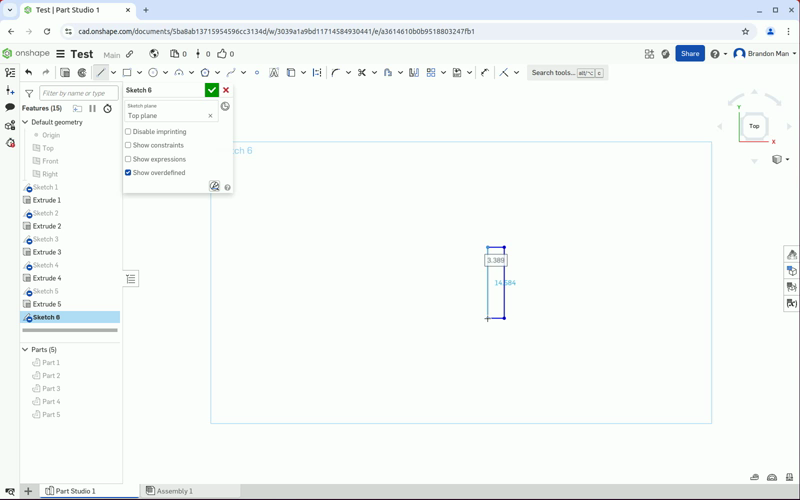
click(487, 318)
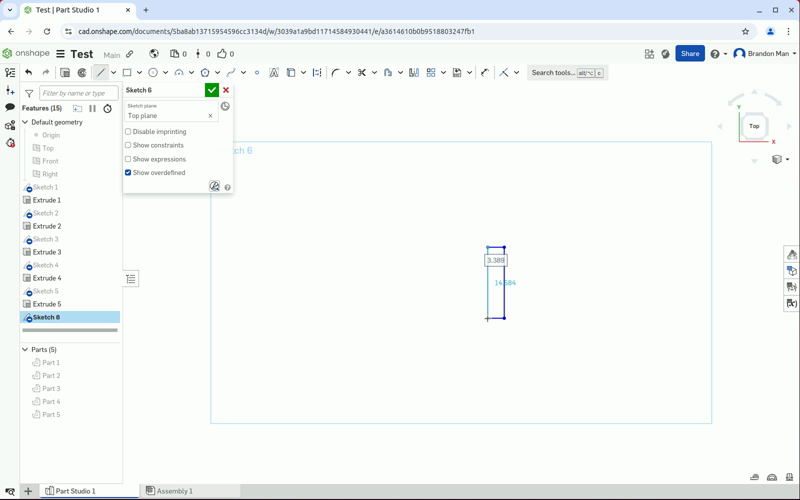
key(esc)
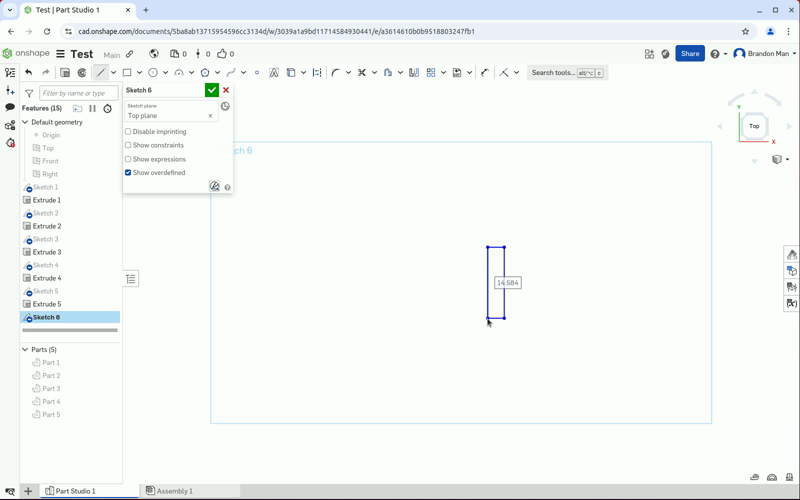
mouse_move(498, 249)
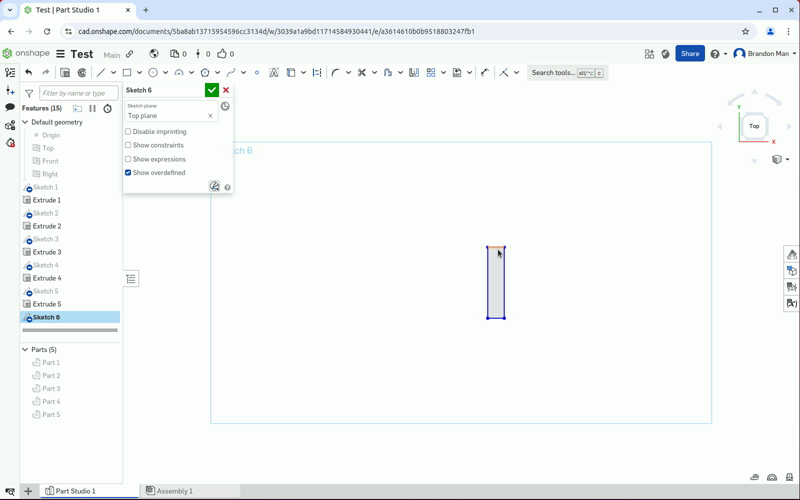
scroll(6)
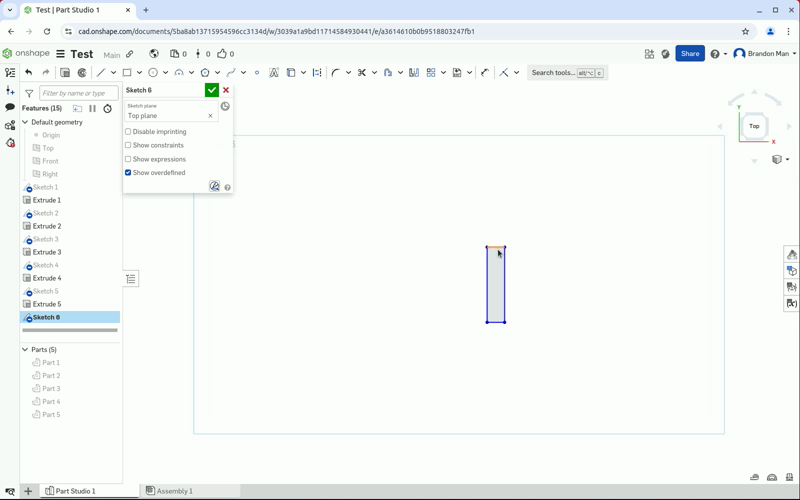
scroll(6)
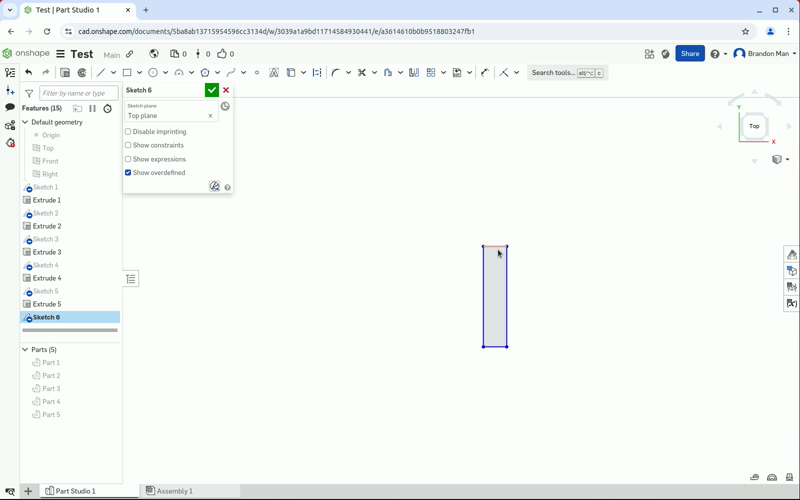
scroll(6)
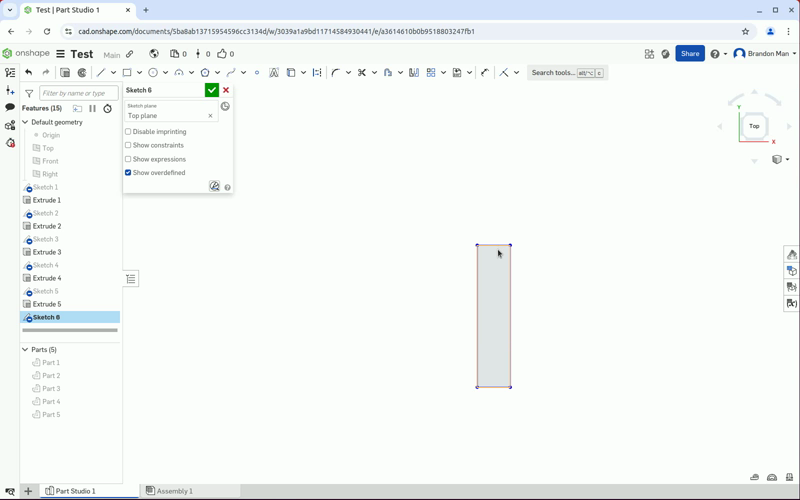
scroll(6)
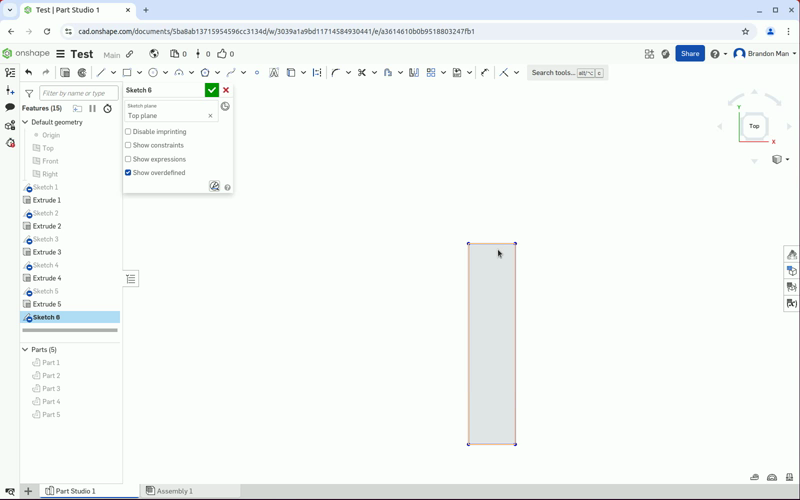
scroll(6)
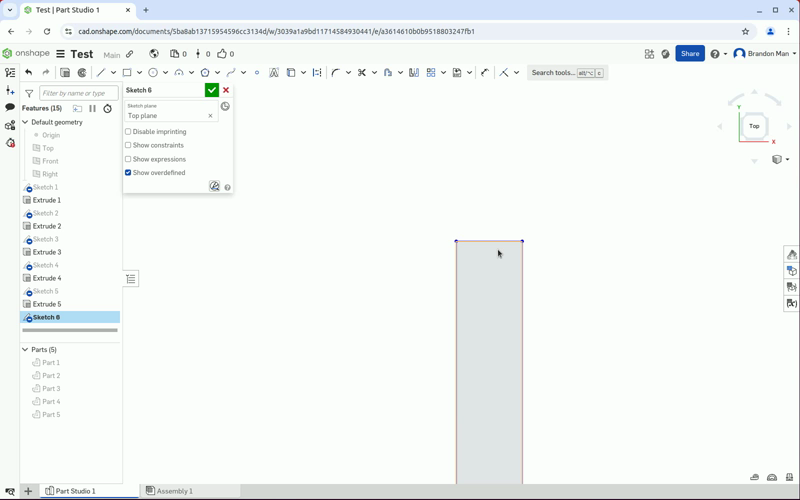
scroll(6)
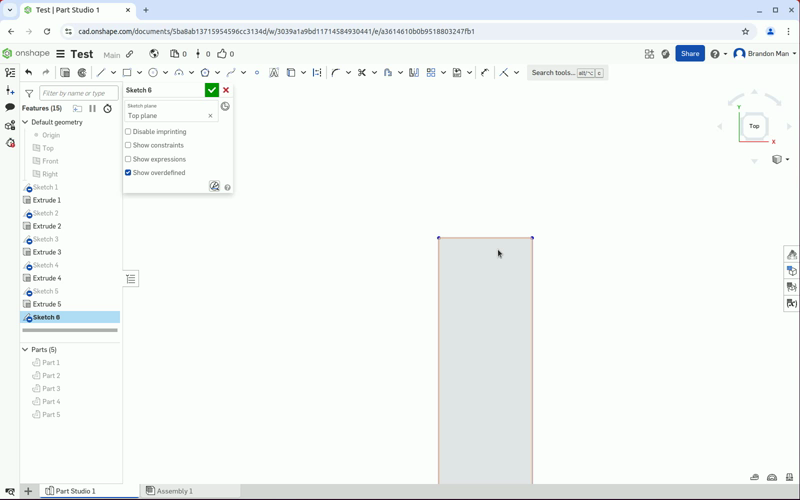
scroll(6)
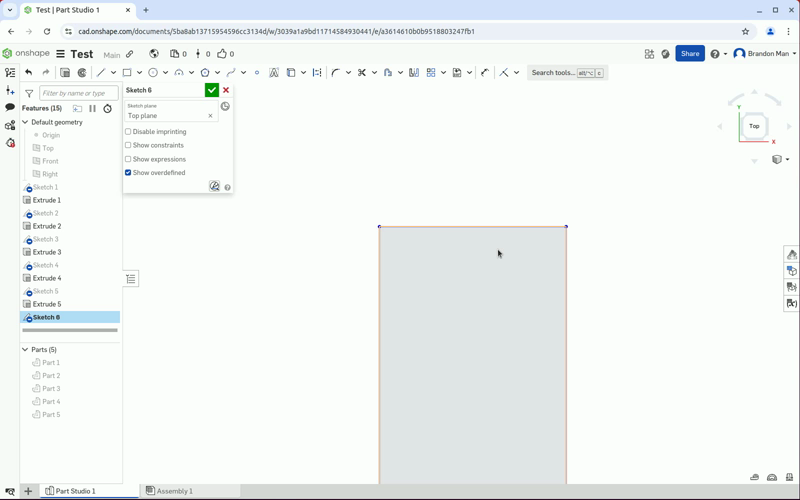
click(498, 249)
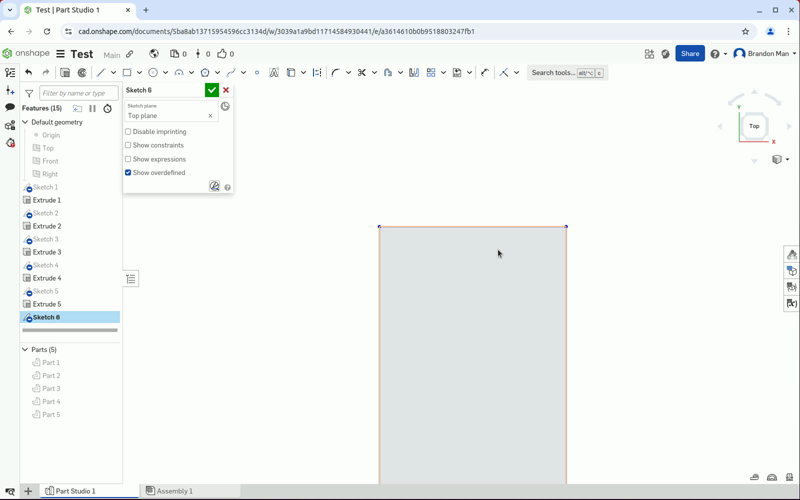
scroll(-6)
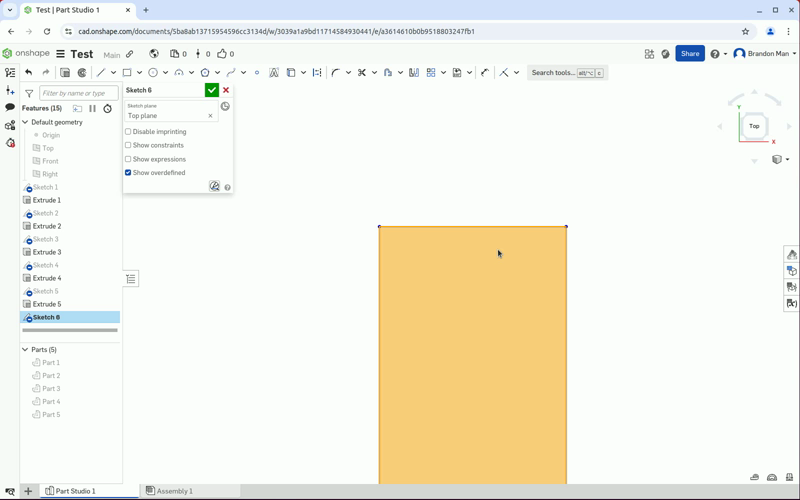
scroll(-6)
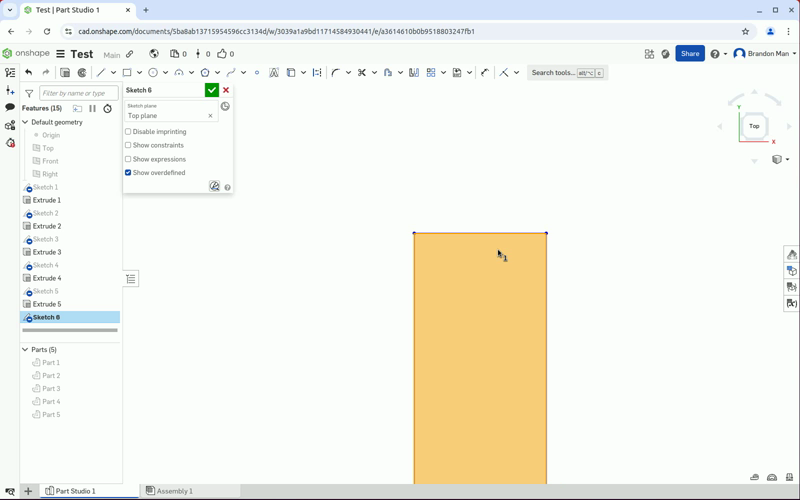
scroll(-6)
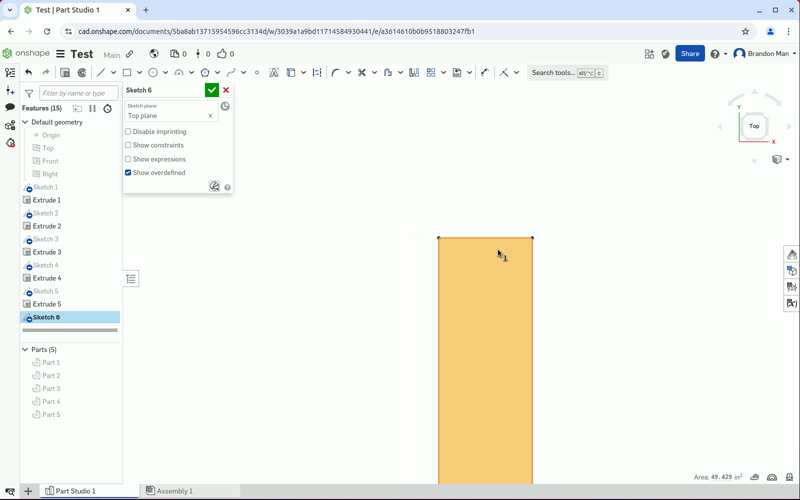
scroll(-6)
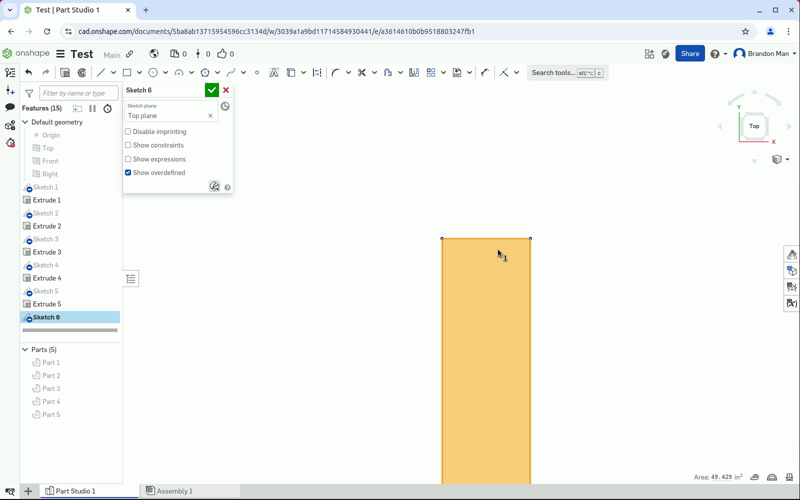
scroll(-6)
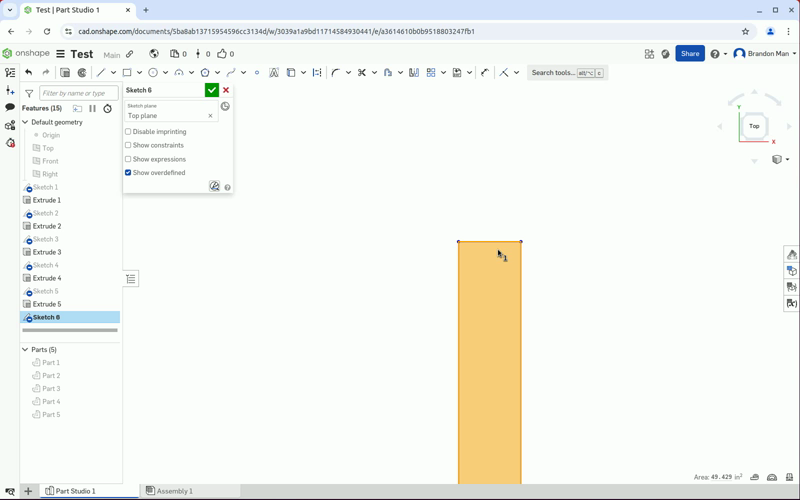
scroll(-6)
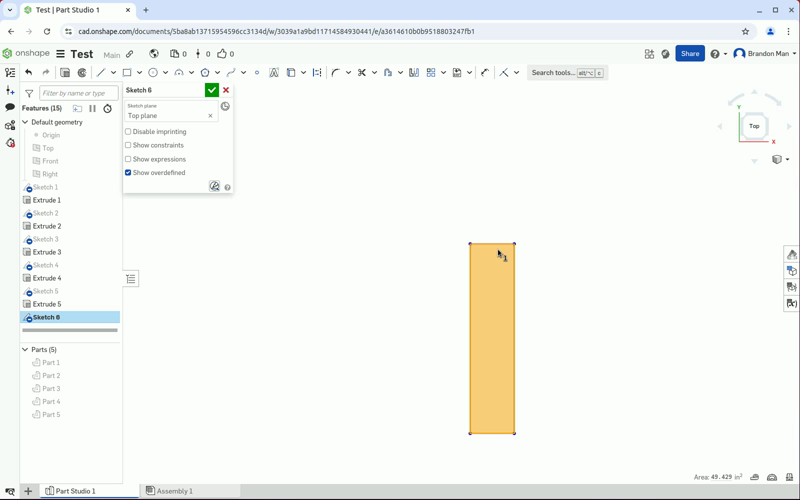
scroll(-6)
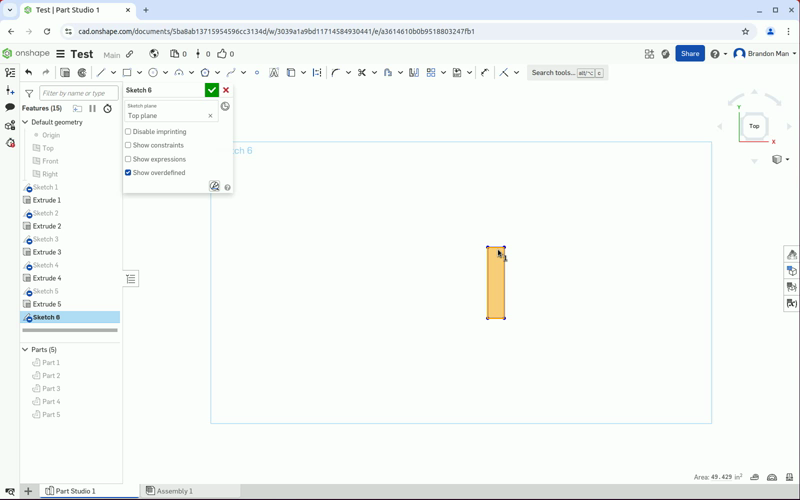
mouse_move(73, 352)
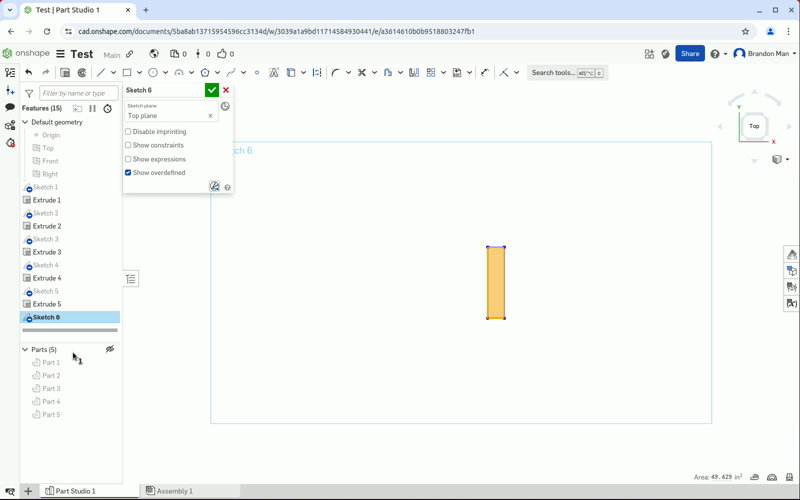
key(shift+y)
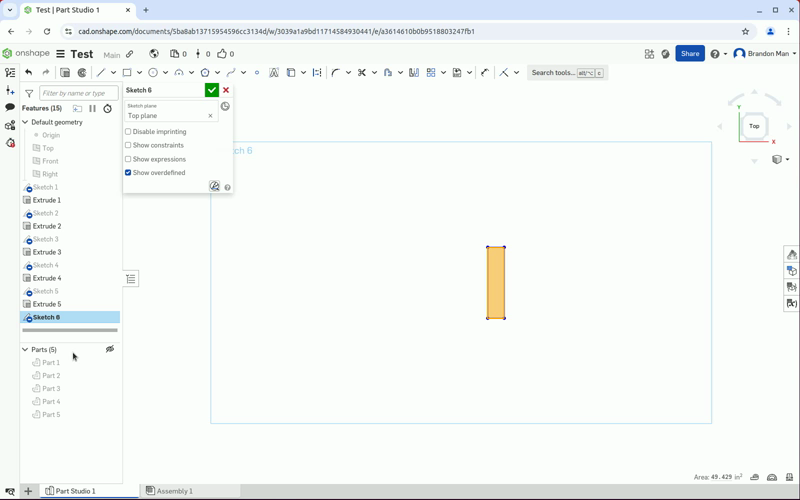
key(shift+e)
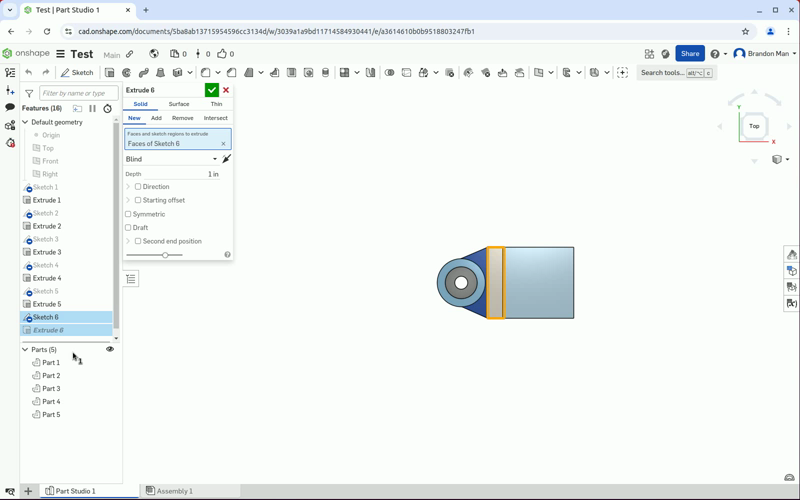
mouse_move(143, 106)
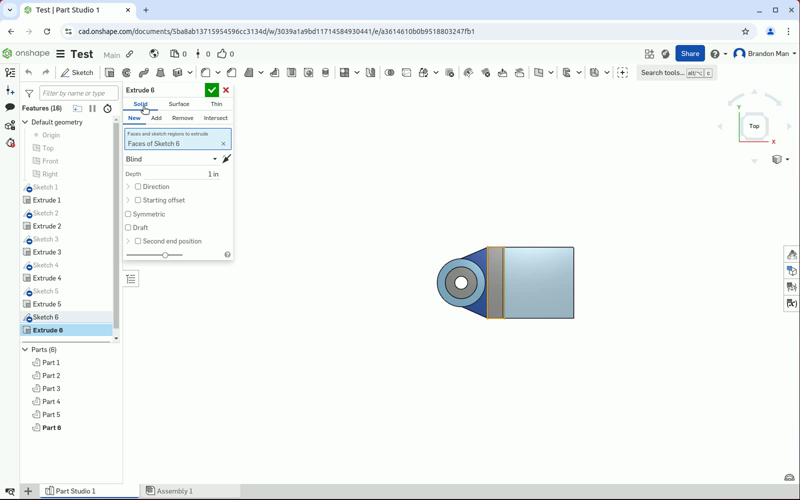
click(143, 106)
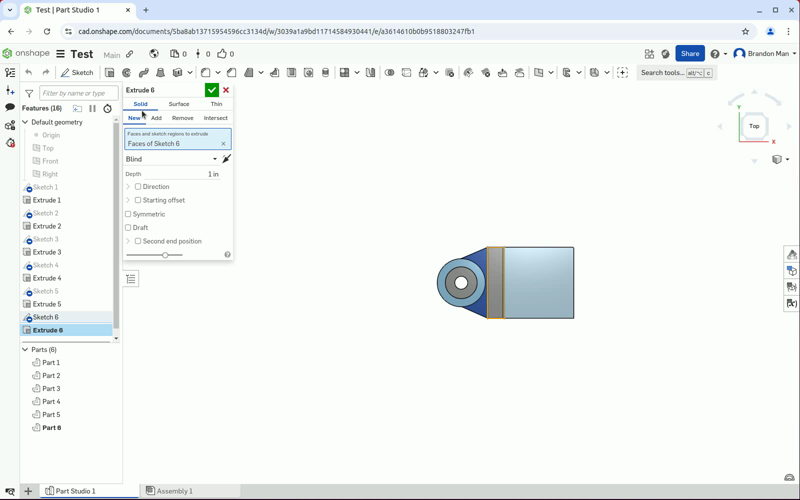
mouse_move(137, 120)
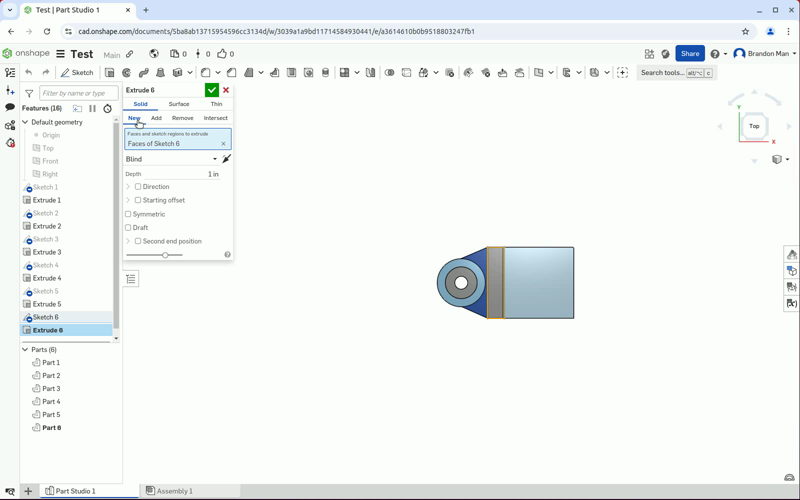
click(137, 120)
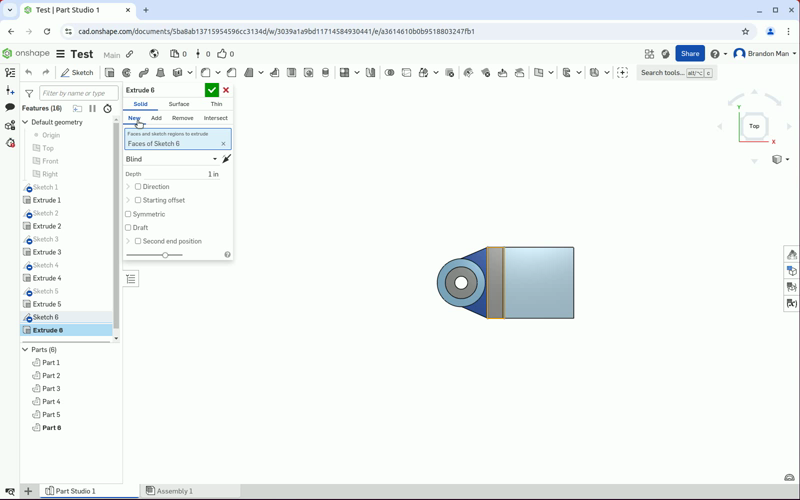
key(tab, 4)
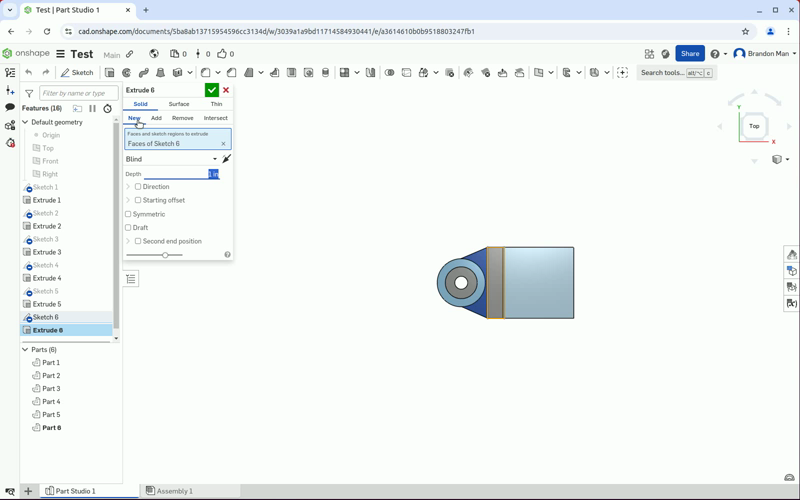
text(-14.443)
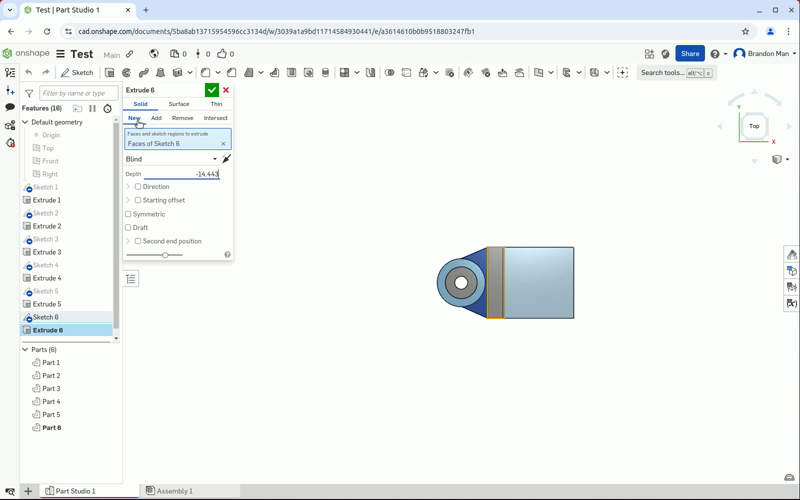
key(enter)
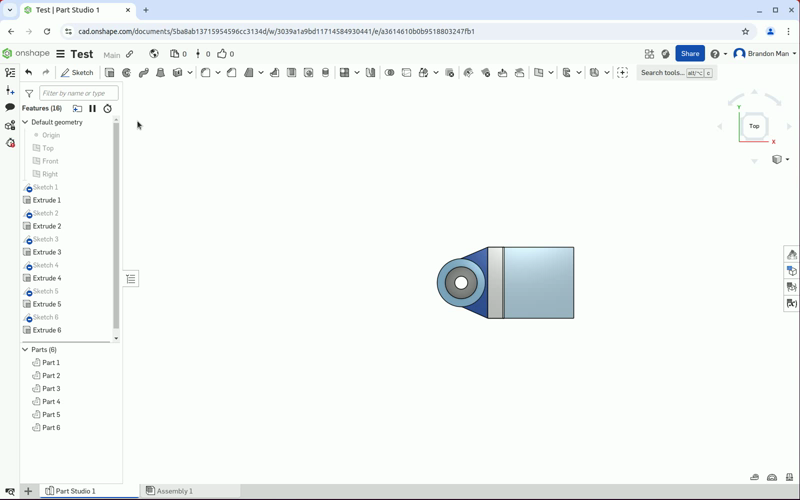
key(shift+h)
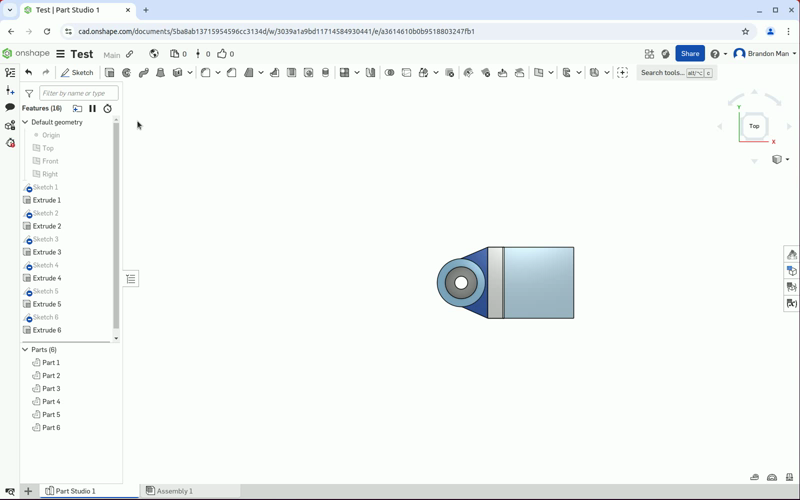
key(shift+h)
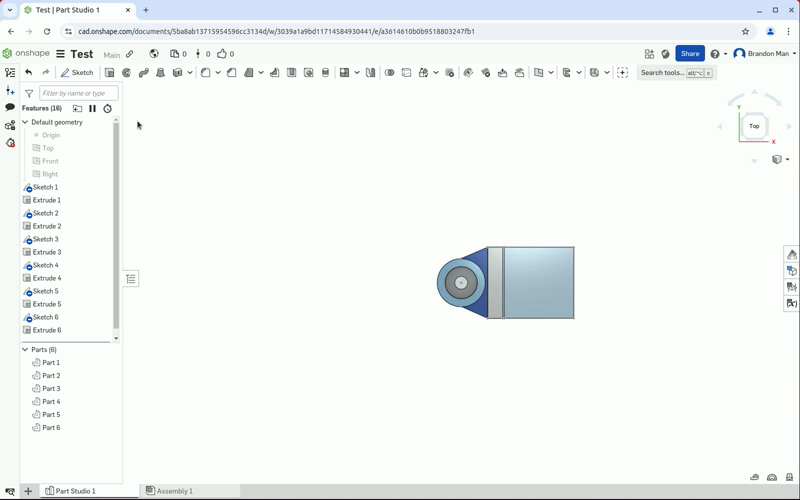
key(shift+7)
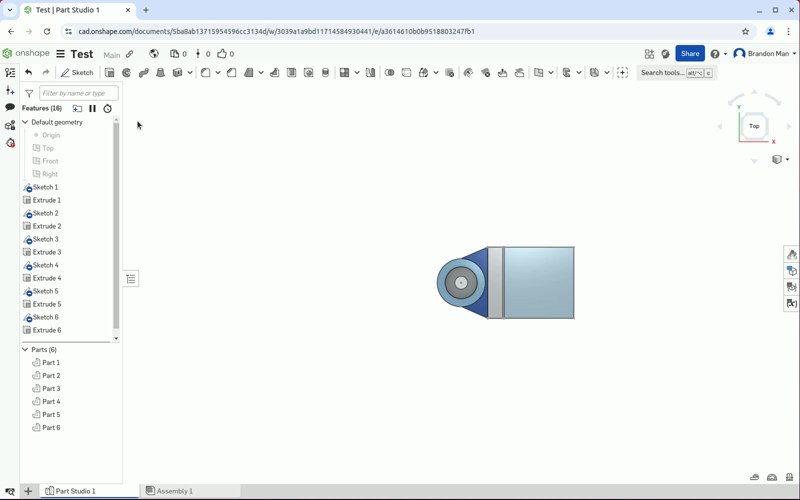
key(up, 3)
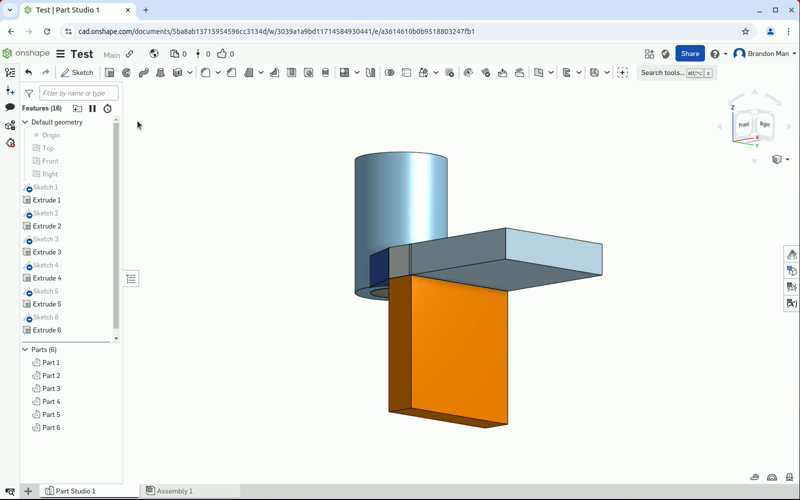
key(left, 3)
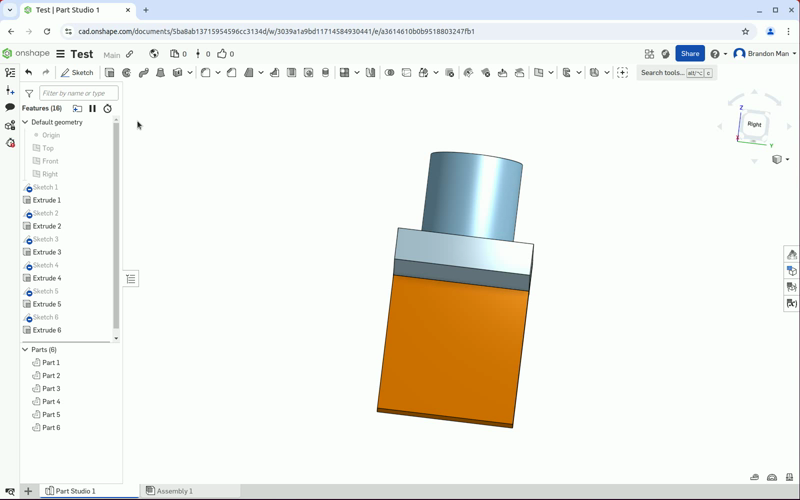
key(right, 3)
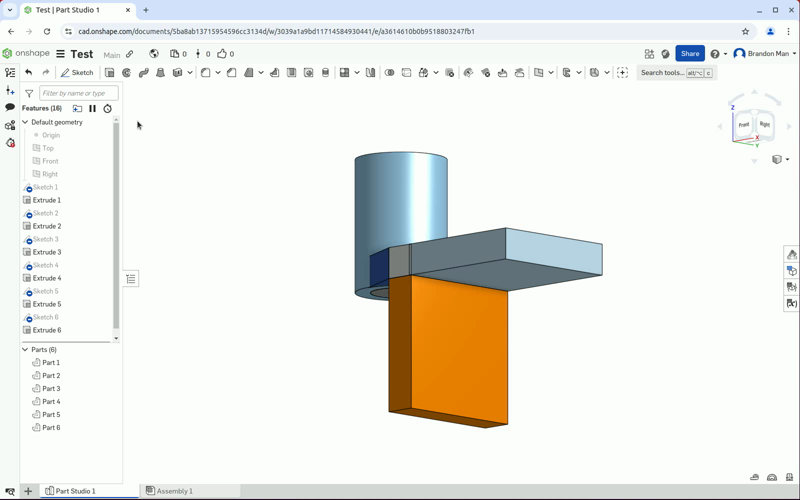
key(down, 3)
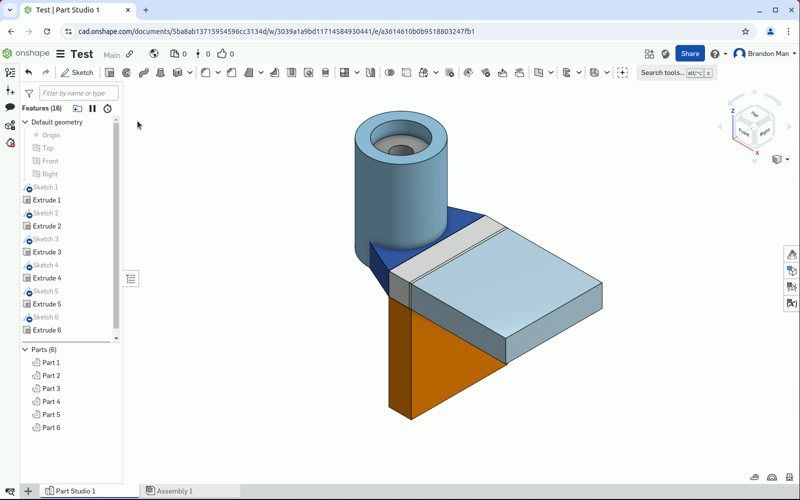
mouse_move(69, 189)
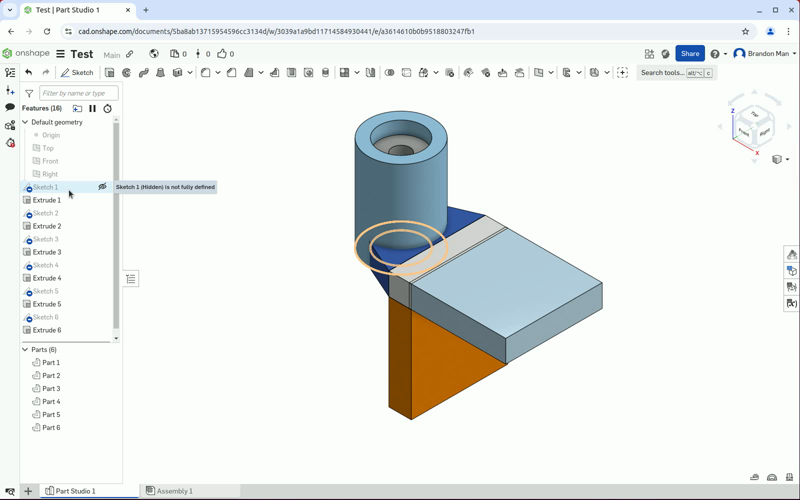
click(69, 189)